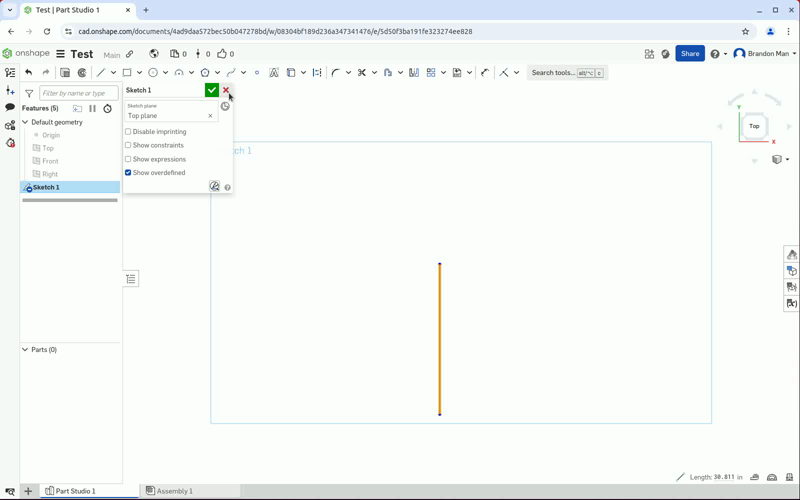
key(shift+h)
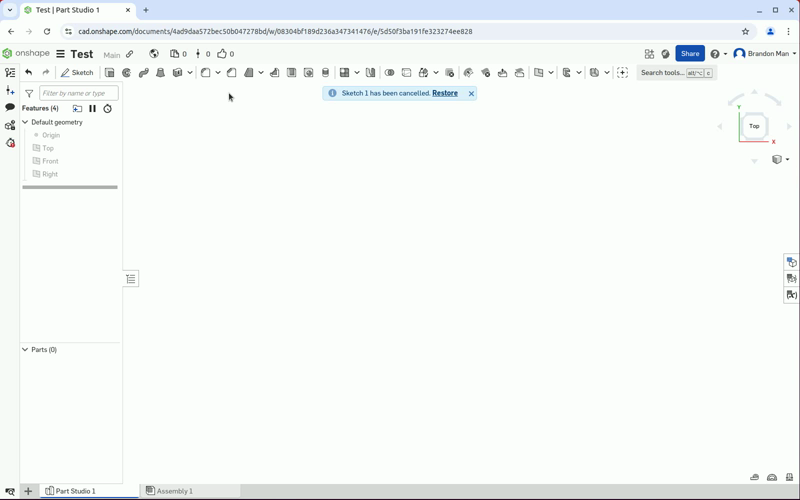
mouse_move(73, 352)
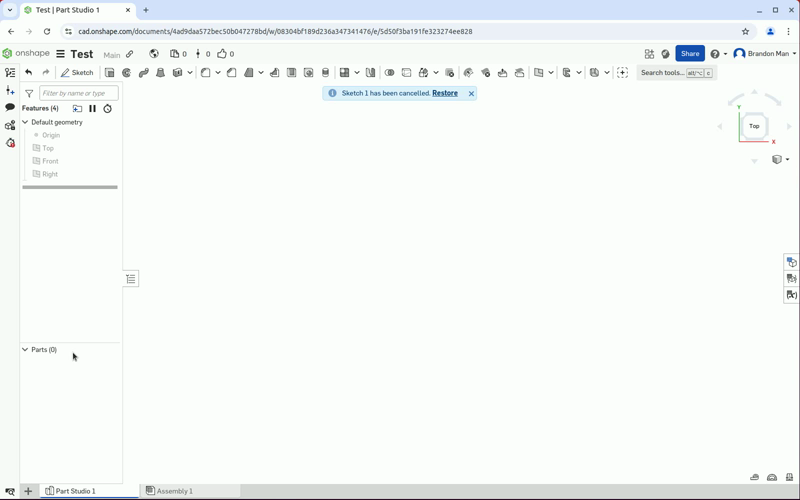
key(y)
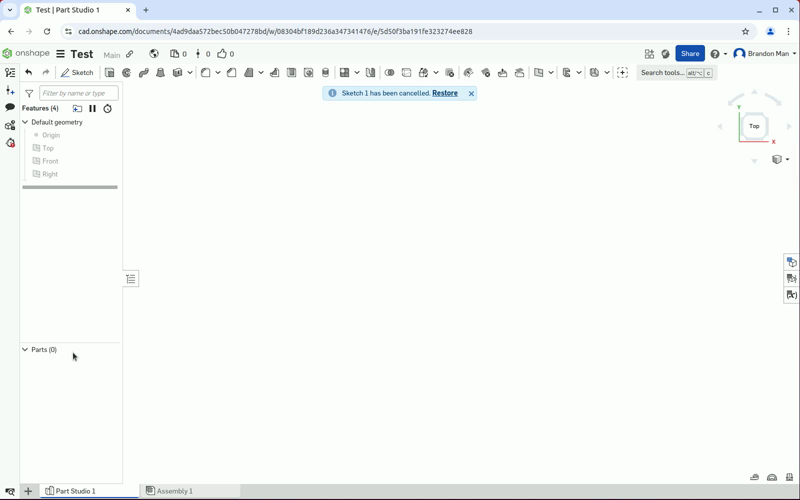
key(shift+p)
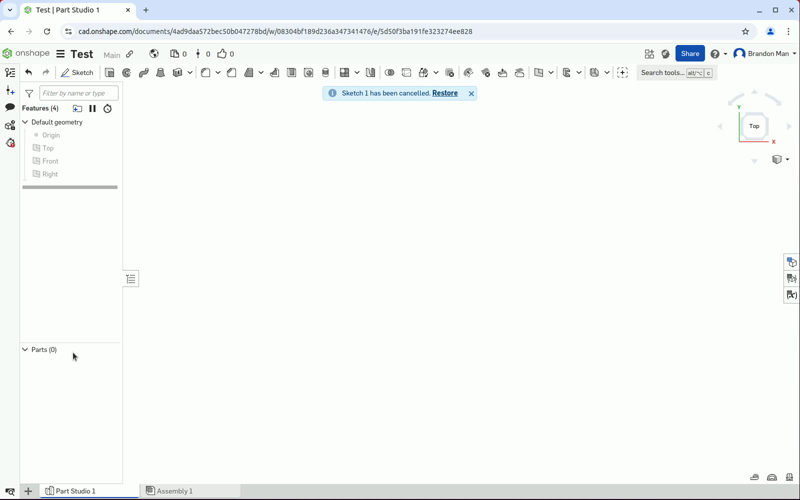
key(space)
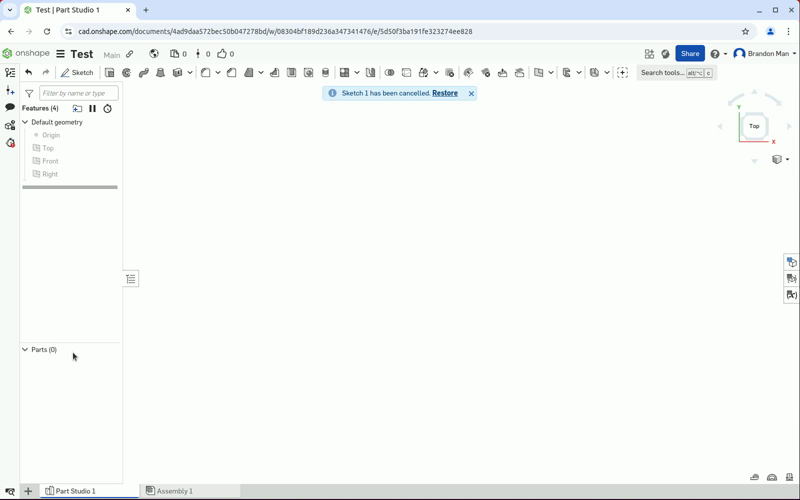
key_down(shift)
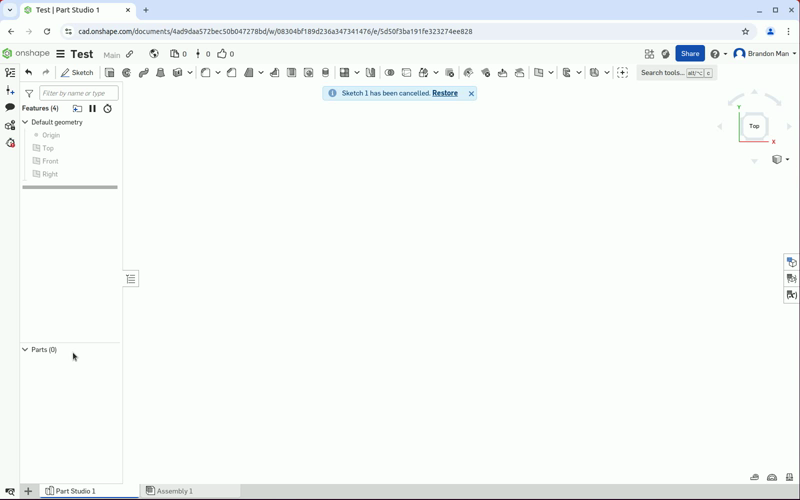
key(up)
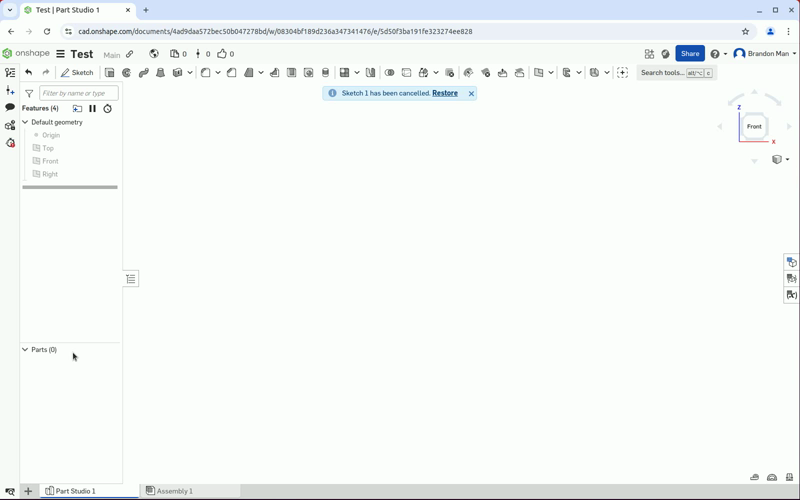
key_up(shift)
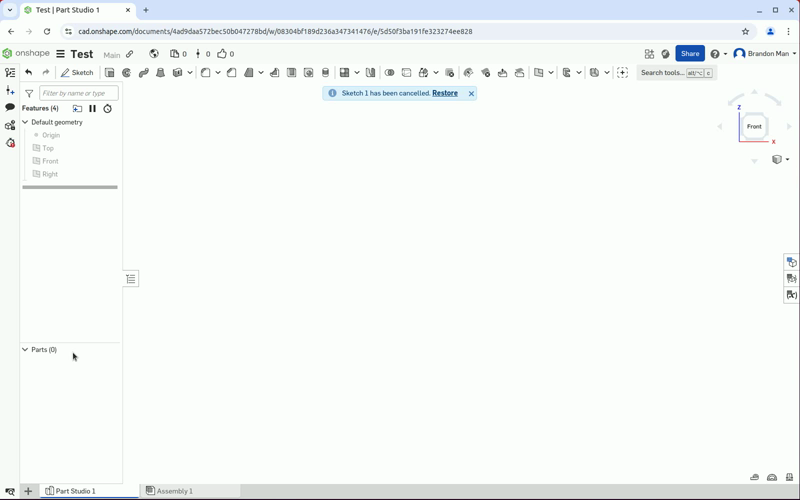
mouse_move(73, 352)
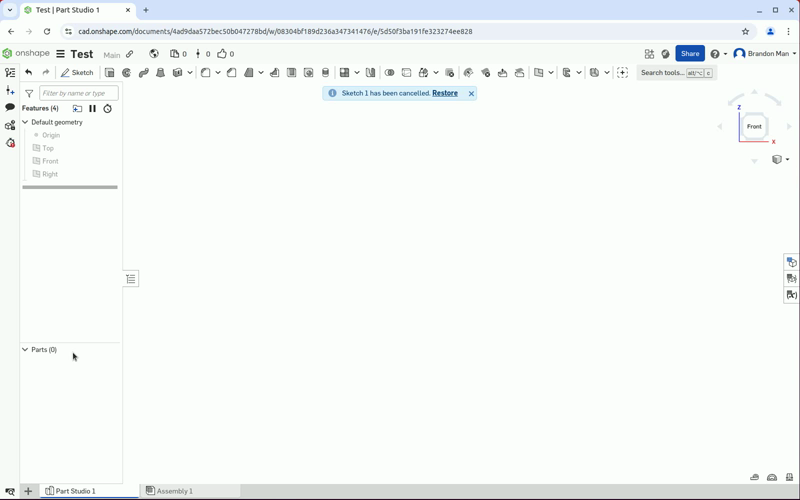
key(shift+y)
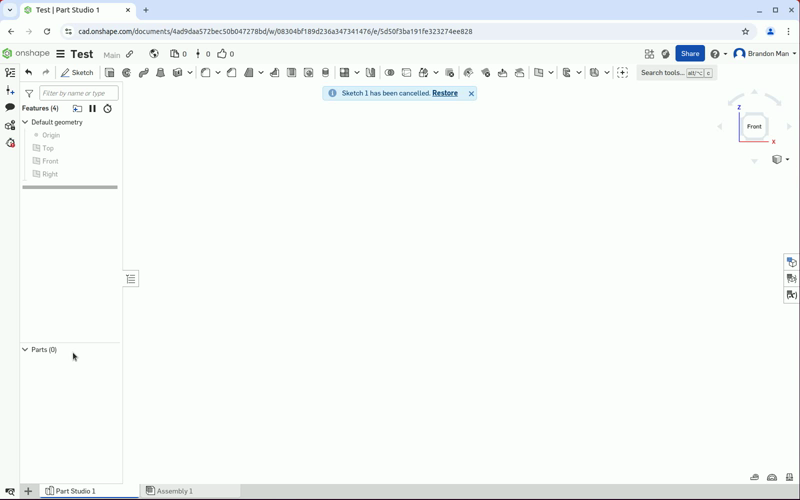
key(shift+s)
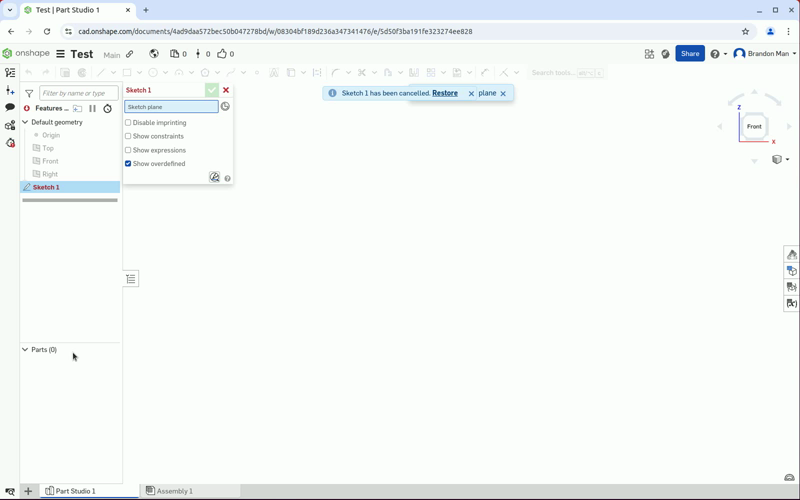
mouse_move(73, 163)
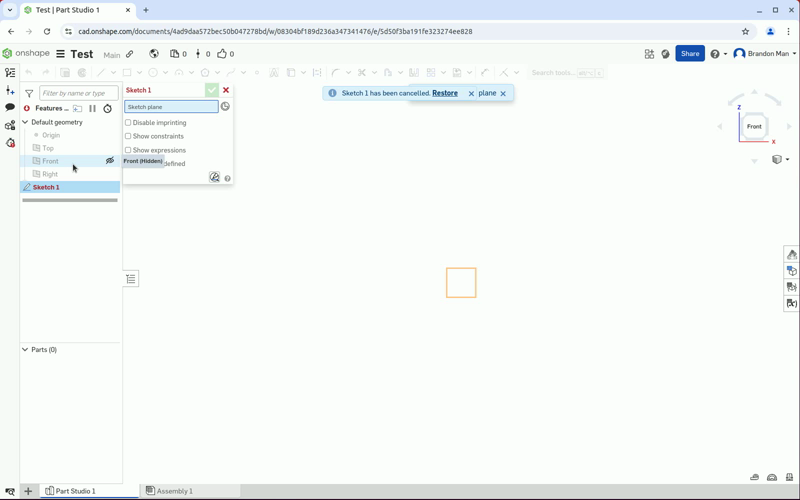
click(73, 163)
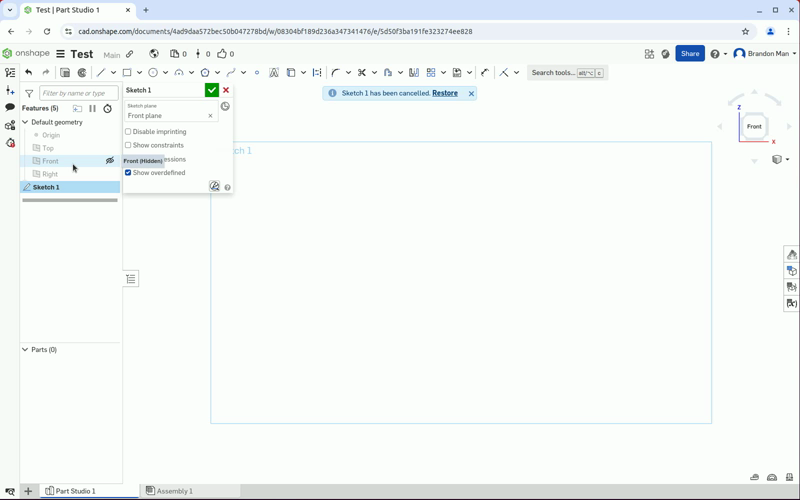
mouse_move(73, 352)
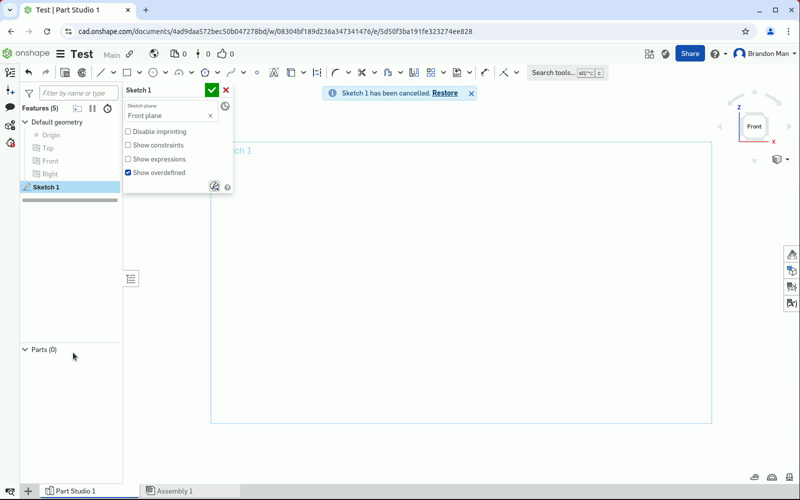
key(y)
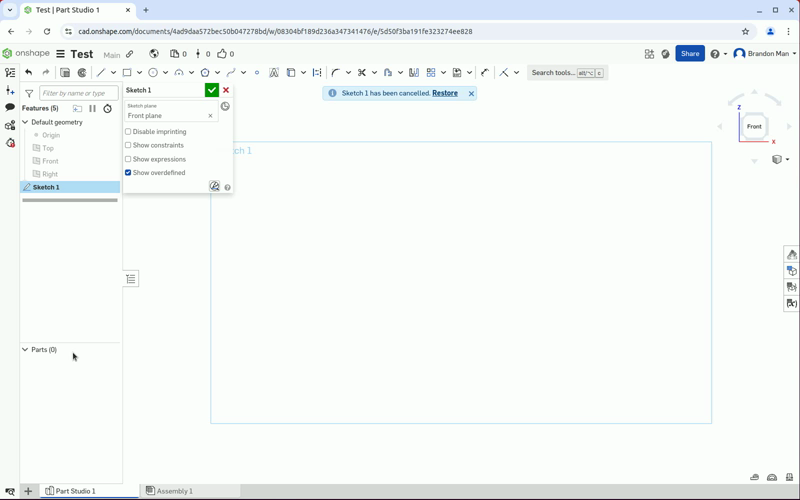
key(c)
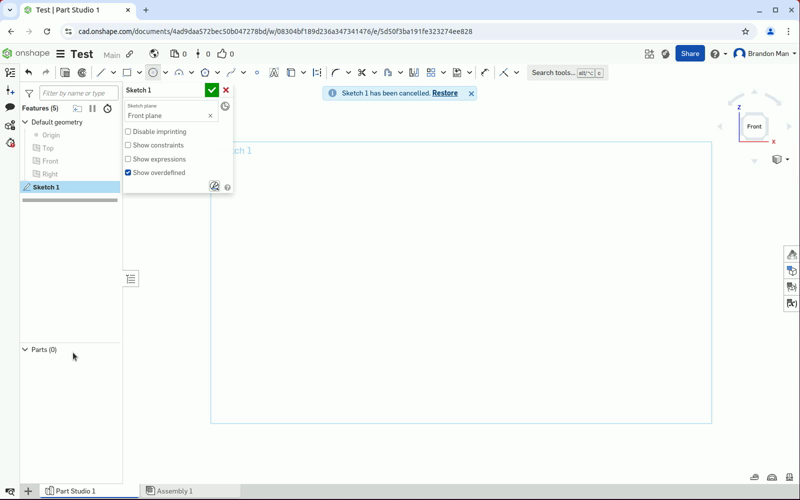
key_down(shift)
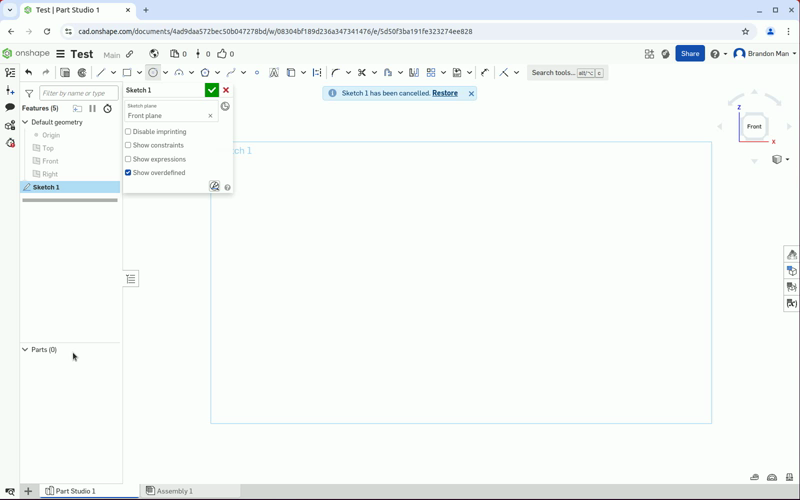
mouse_move(461, 282)
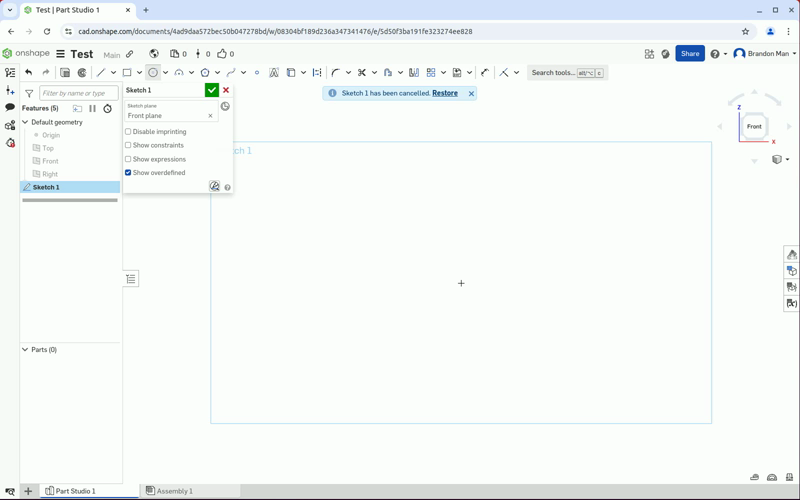
click(461, 282)
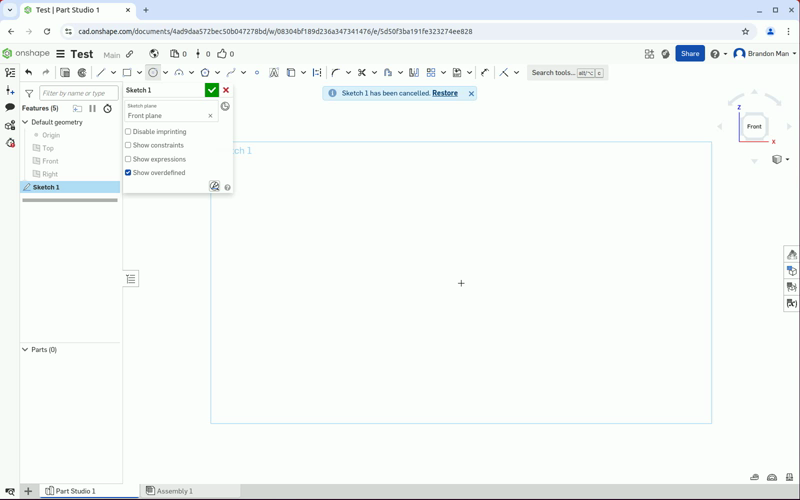
key_up(shift)
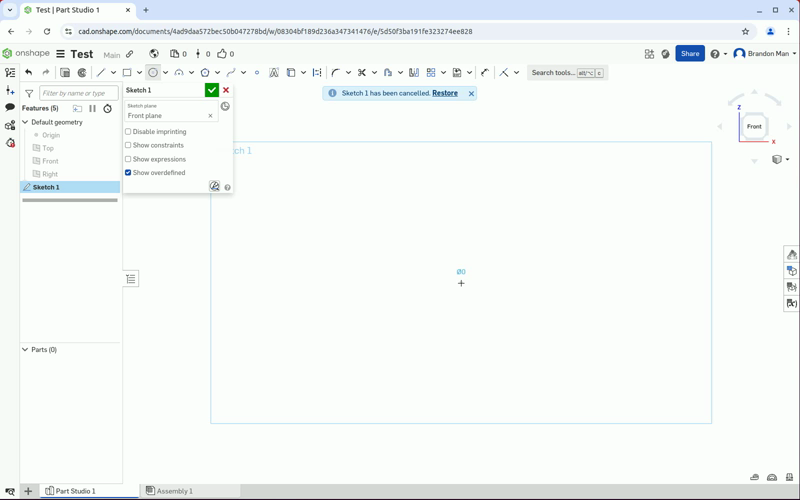
mouse_move(463, 282)
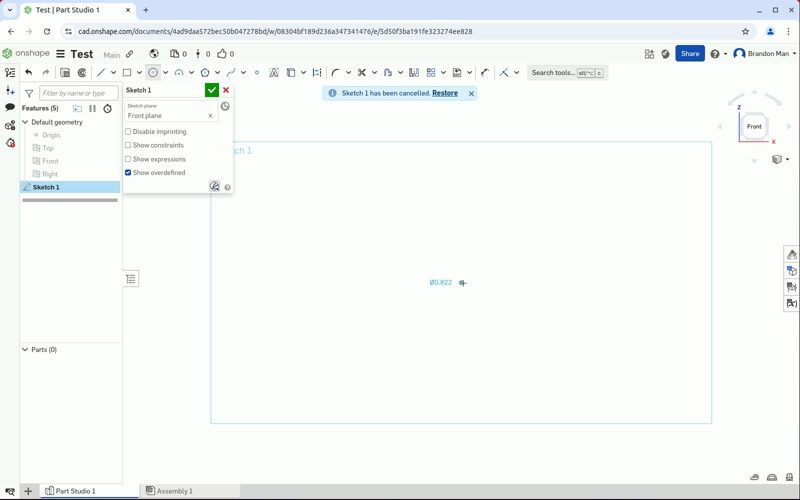
scroll(6)
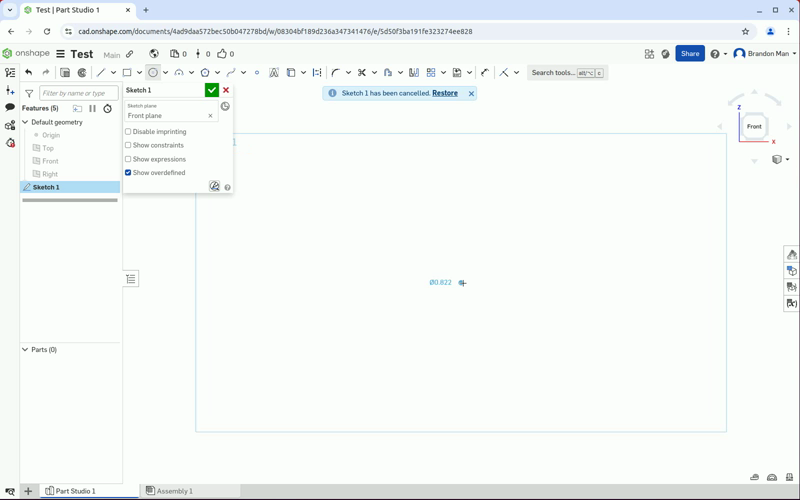
scroll(6)
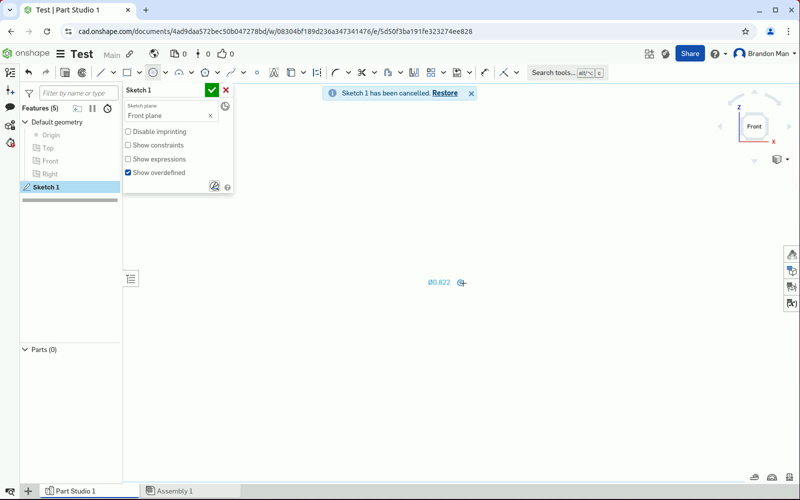
scroll(6)
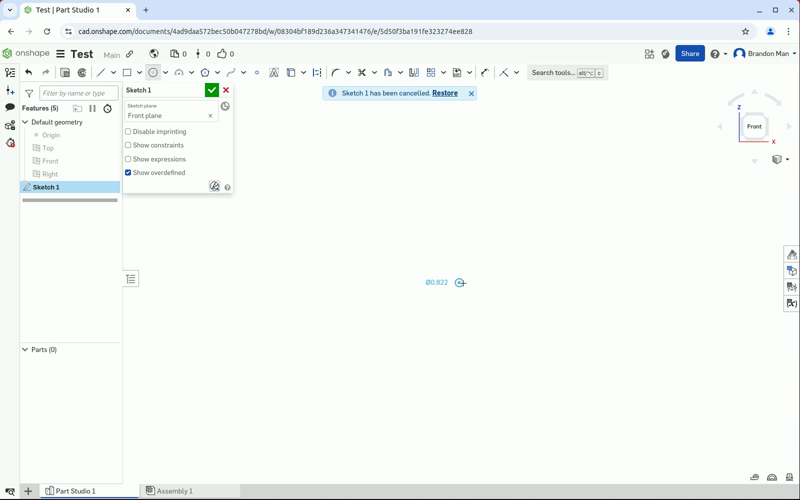
scroll(6)
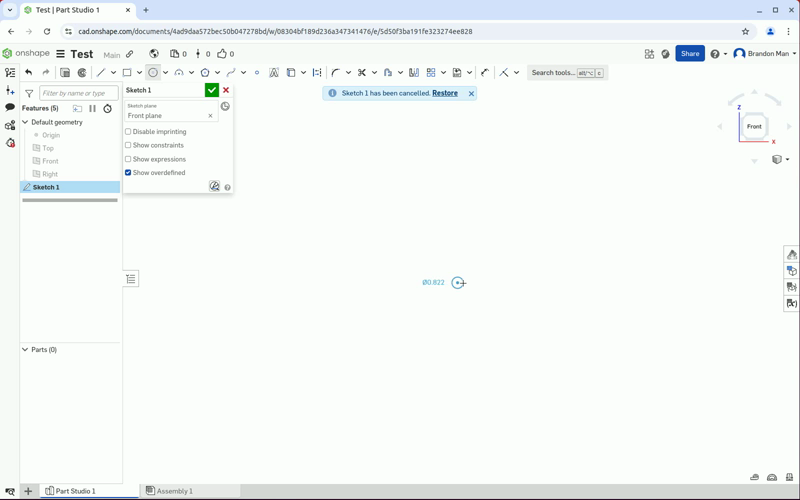
scroll(6)
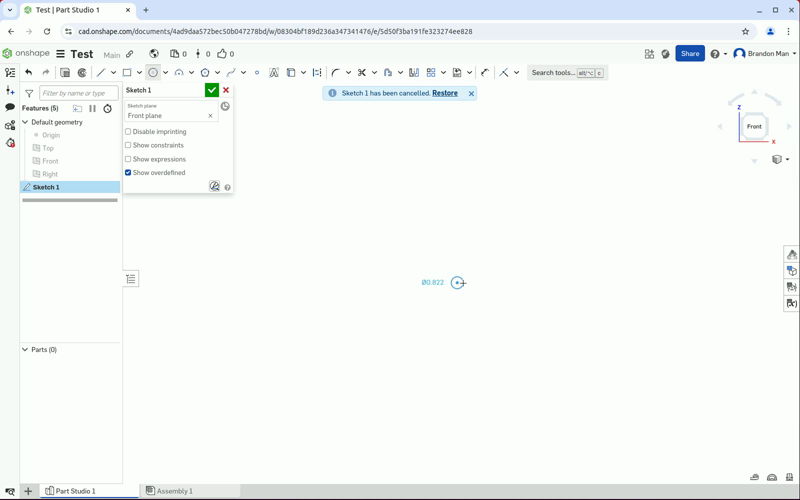
scroll(6)
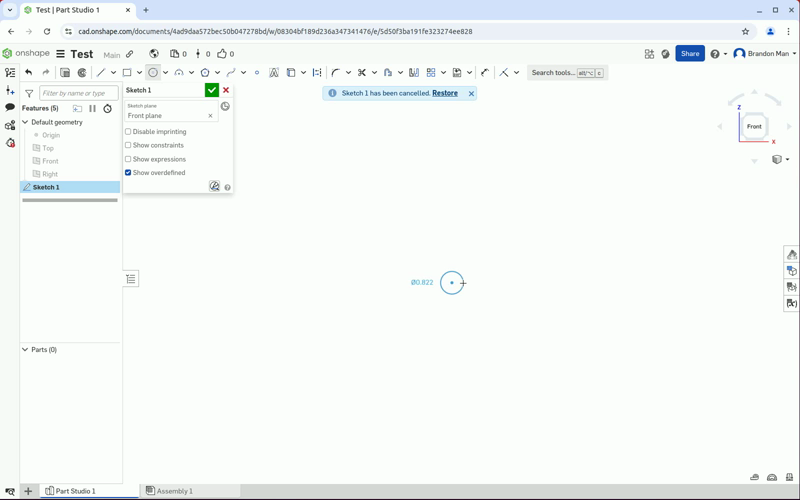
scroll(6)
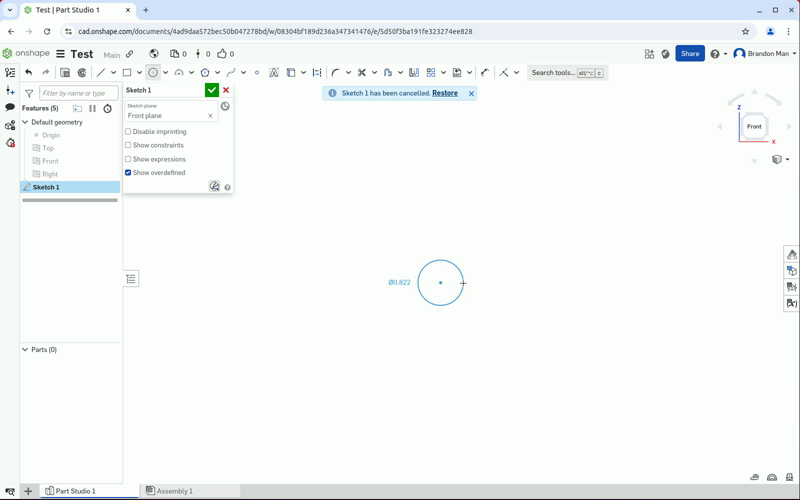
click(463, 282)
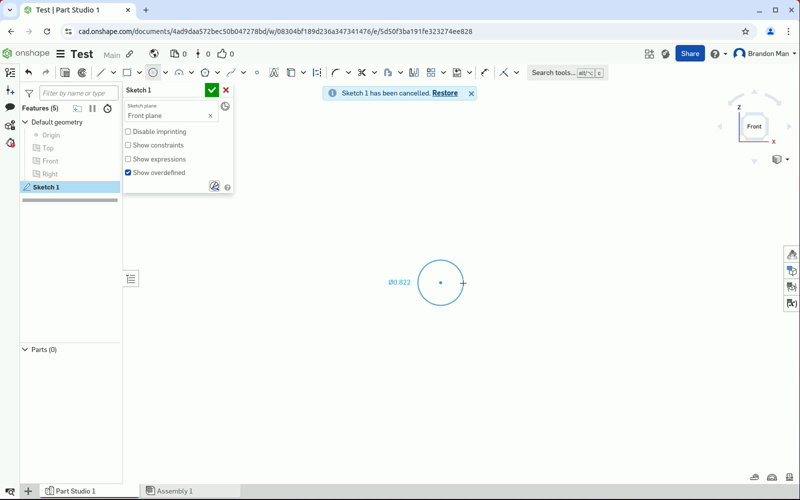
scroll(-6)
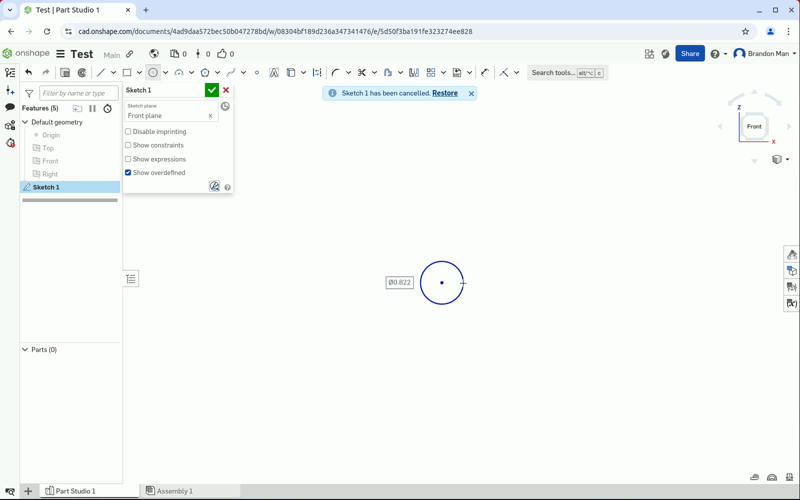
scroll(-6)
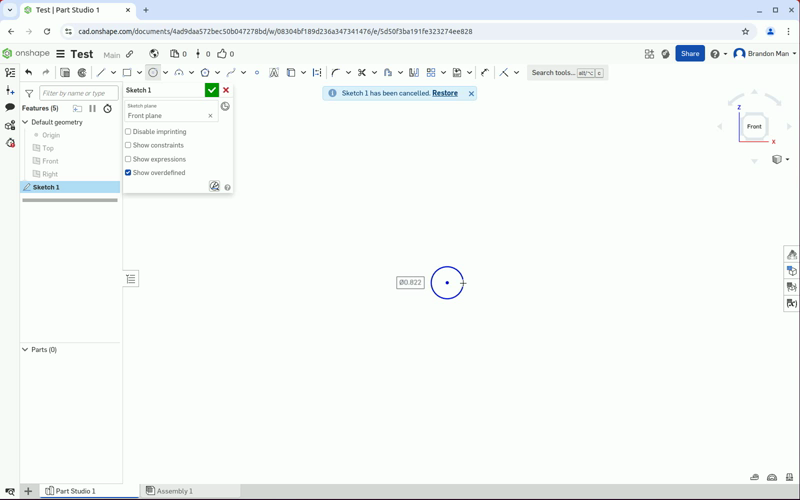
scroll(-6)
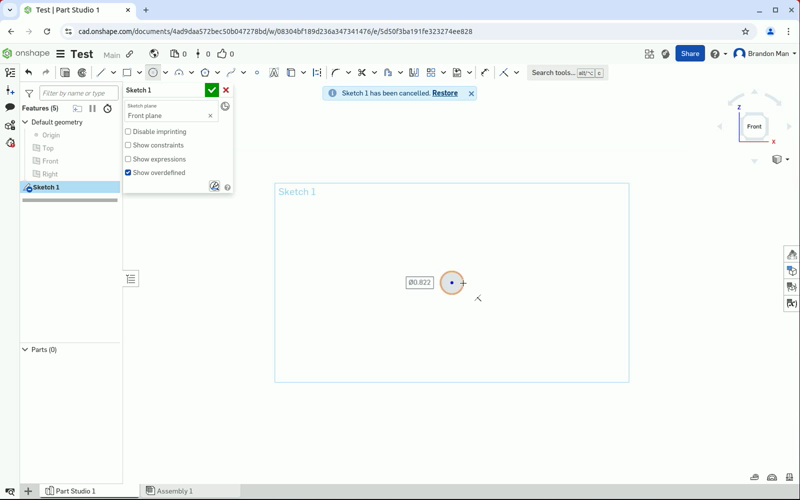
scroll(-6)
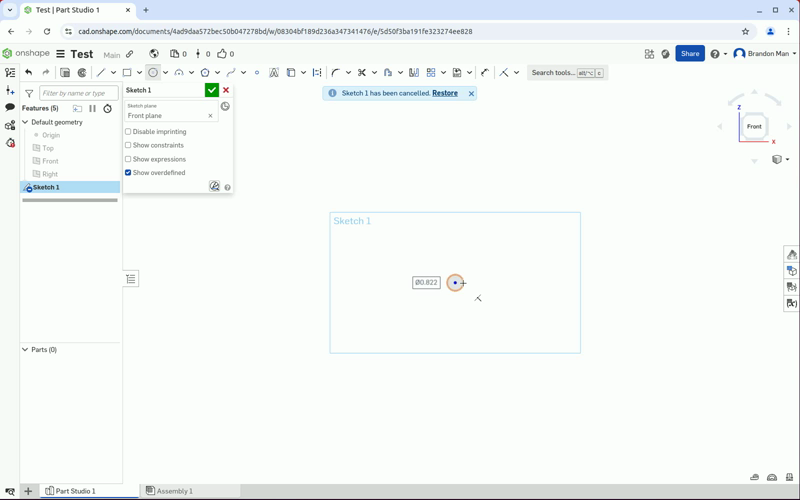
scroll(-6)
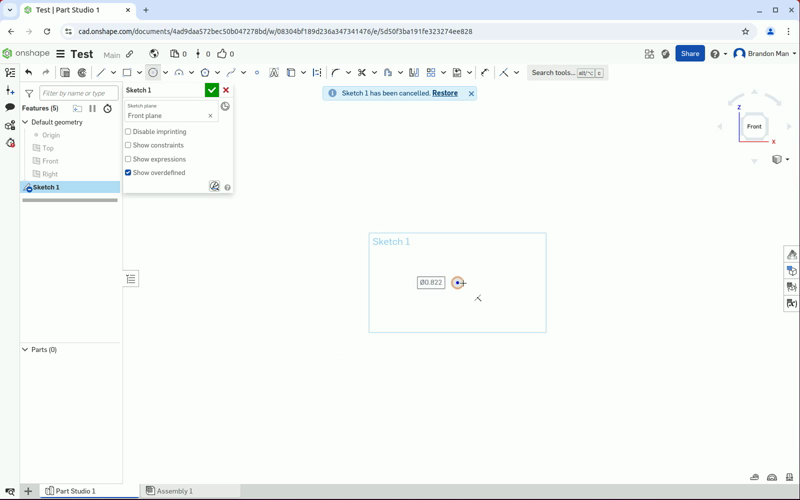
scroll(-6)
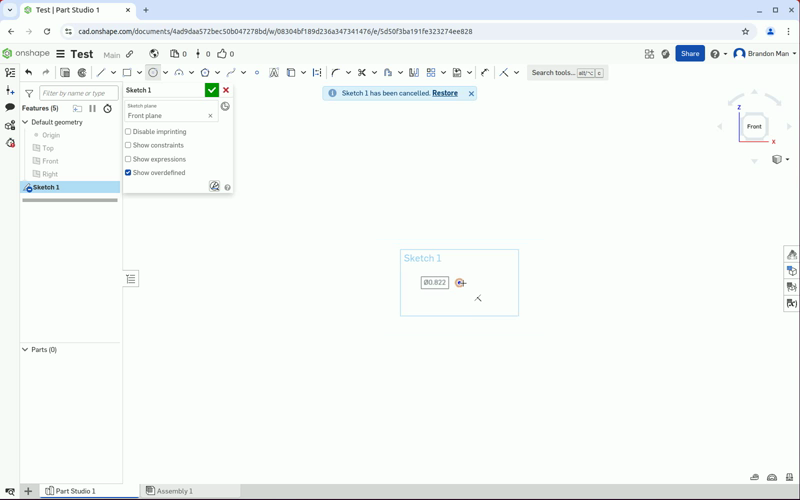
scroll(-6)
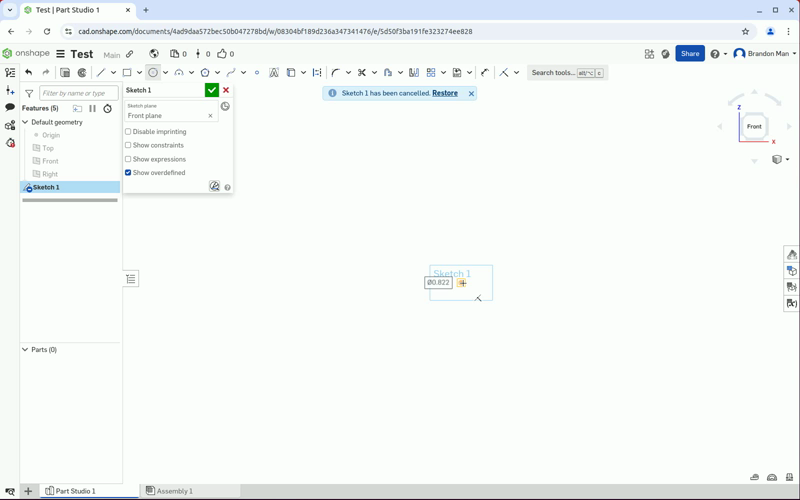
key(esc)
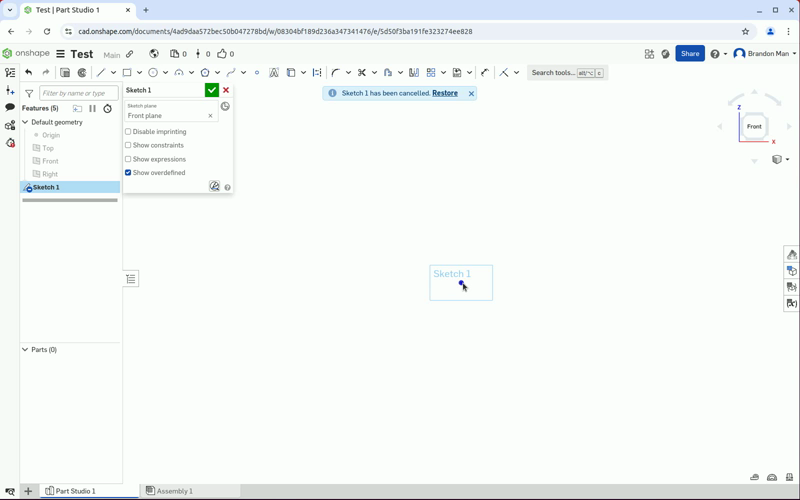
mouse_move(462, 283)
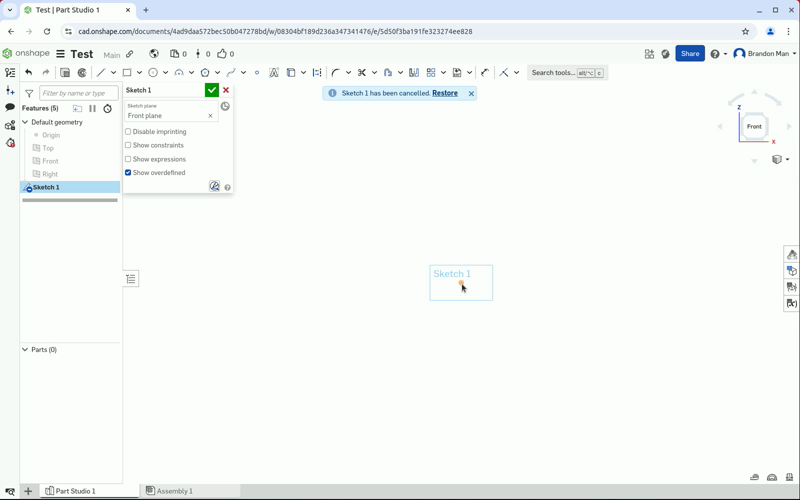
scroll(6)
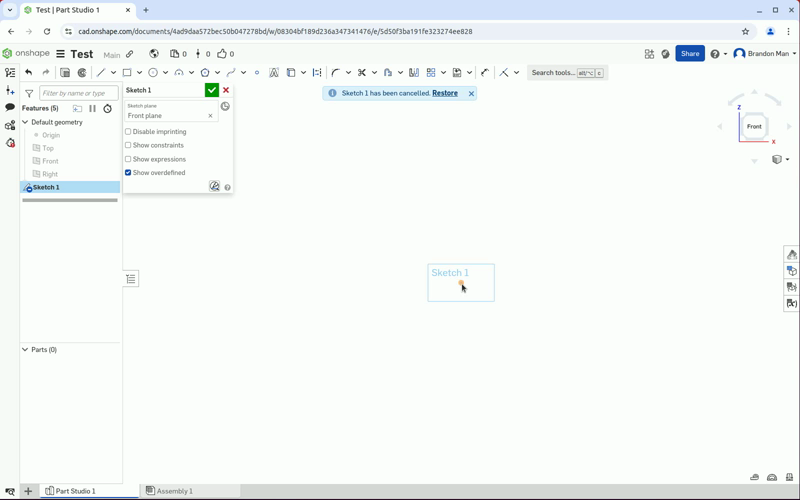
scroll(6)
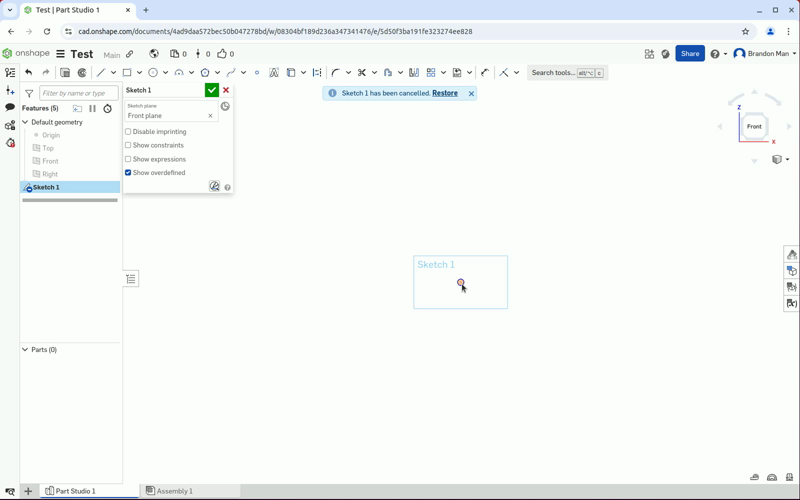
scroll(6)
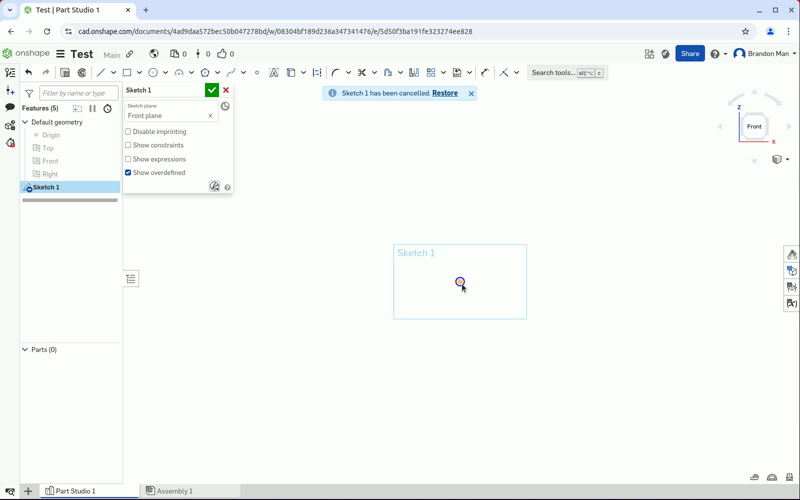
scroll(6)
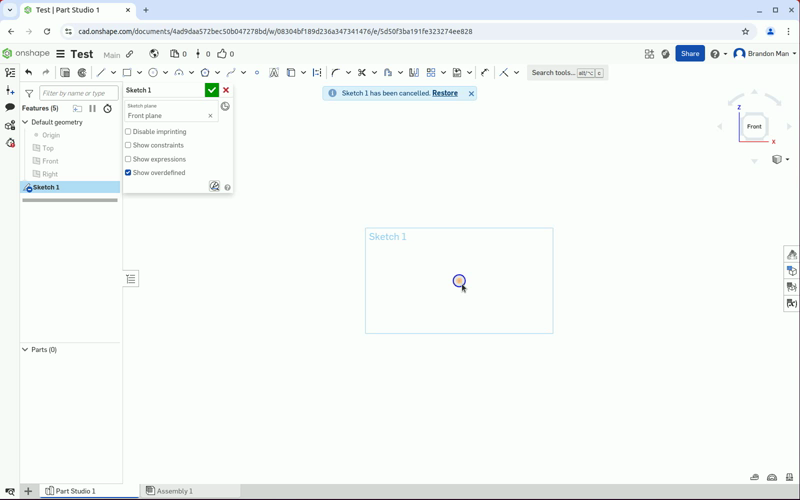
scroll(6)
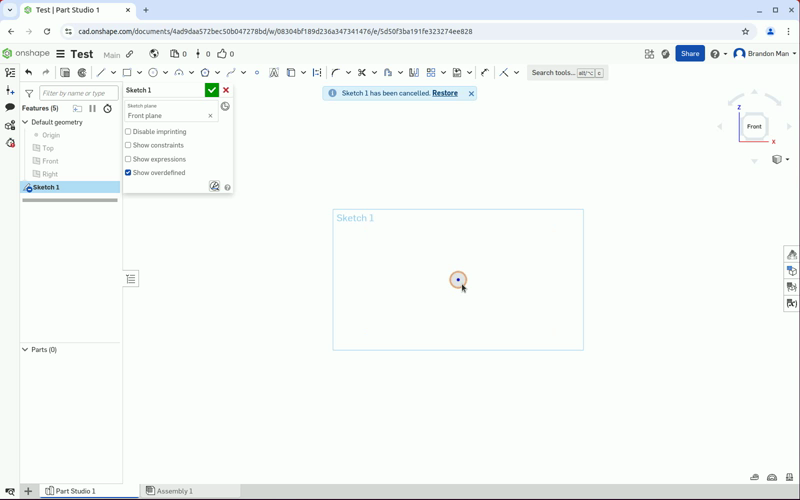
scroll(6)
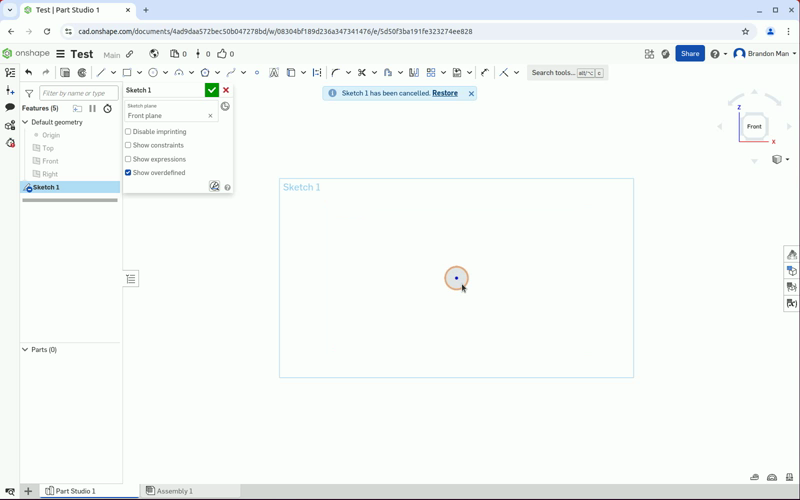
scroll(6)
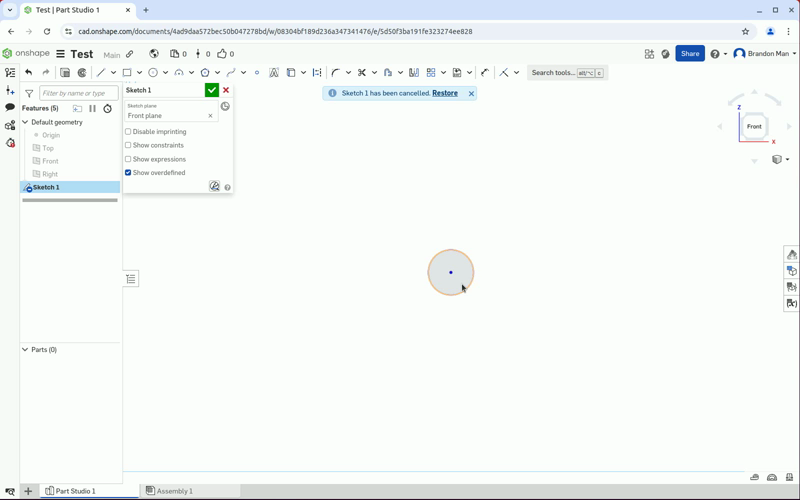
click(462, 283)
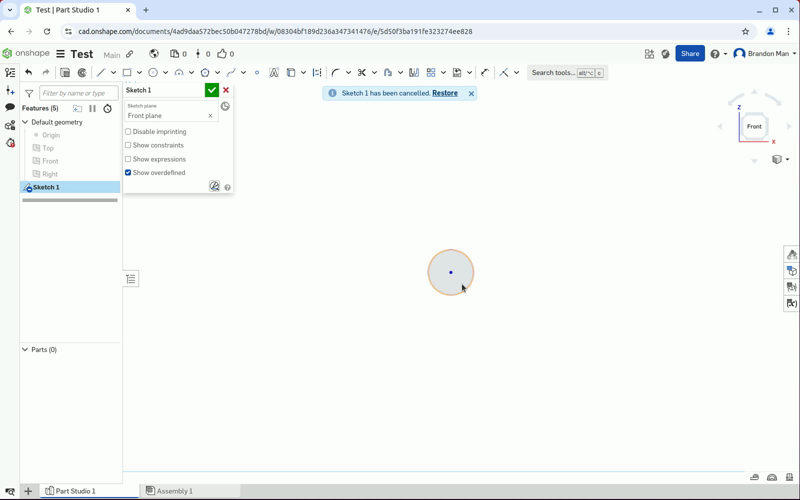
scroll(-6)
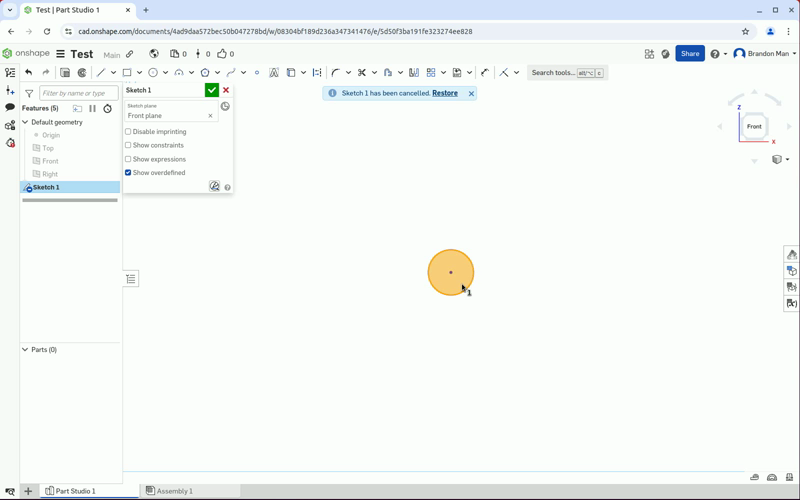
scroll(-6)
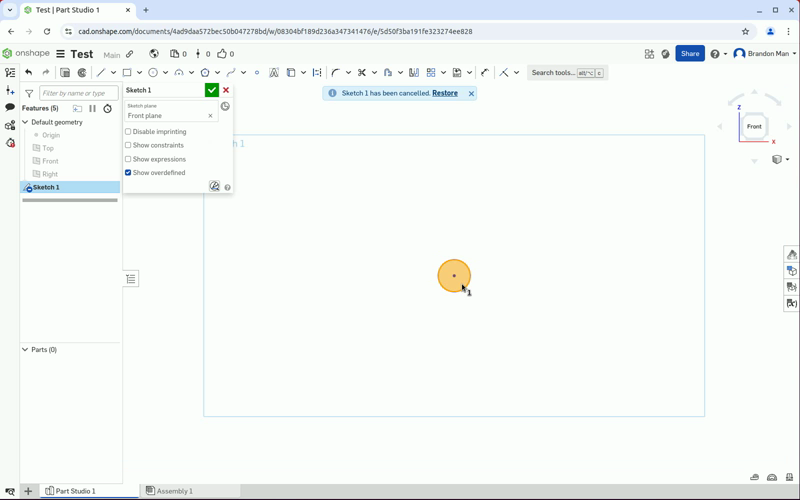
scroll(-6)
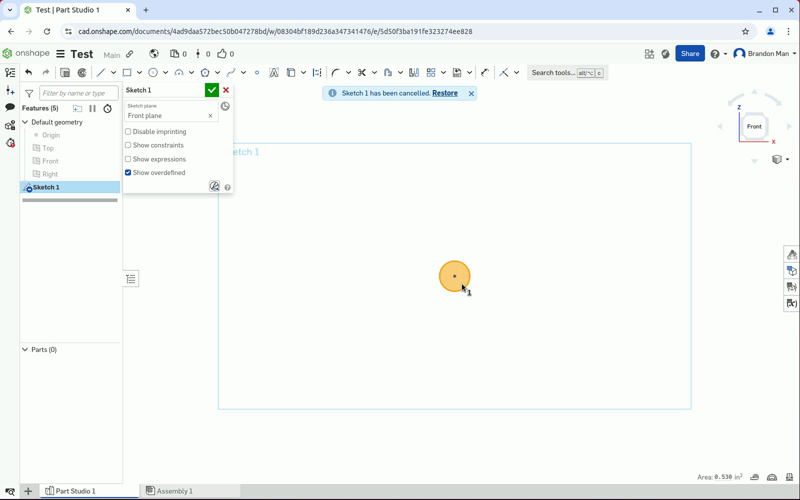
scroll(-6)
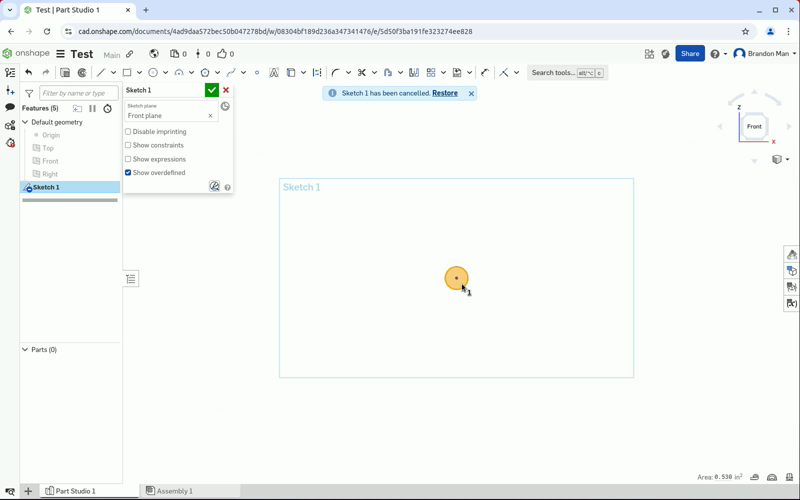
scroll(-6)
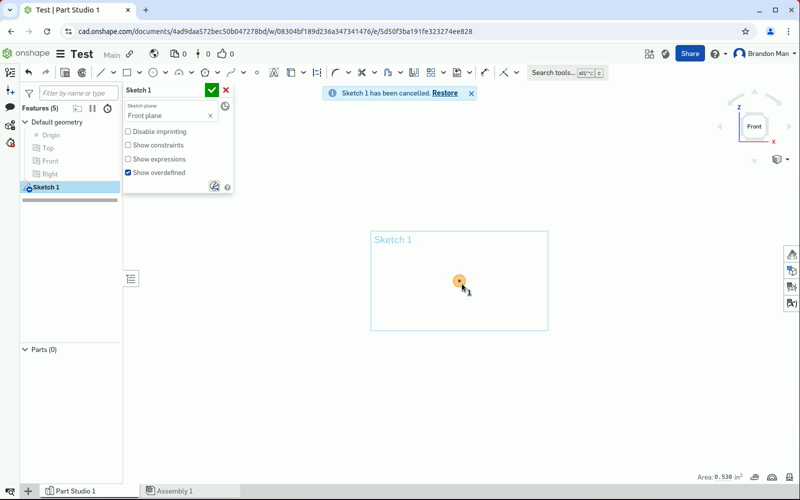
scroll(-6)
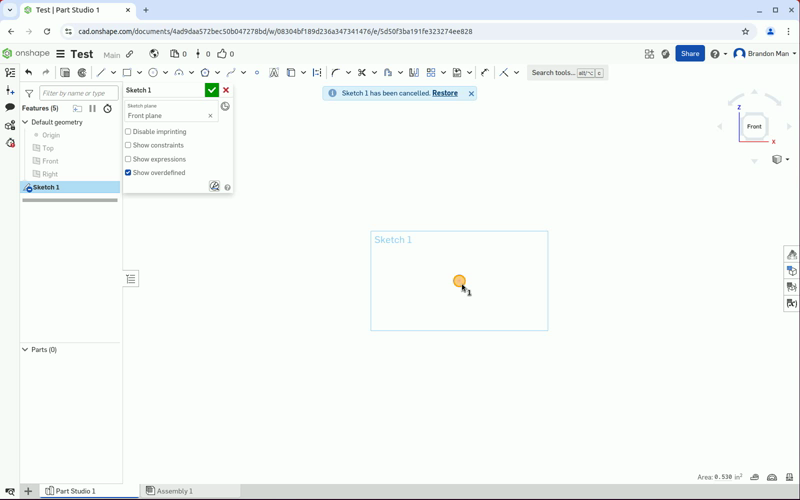
scroll(-6)
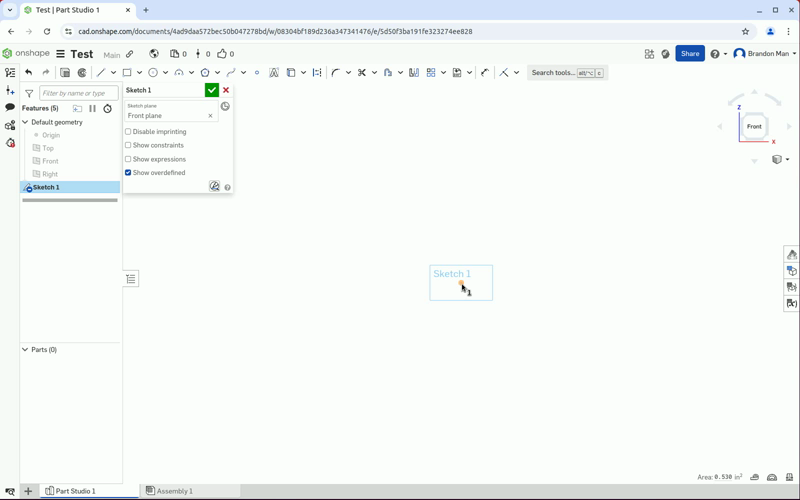
mouse_move(73, 352)
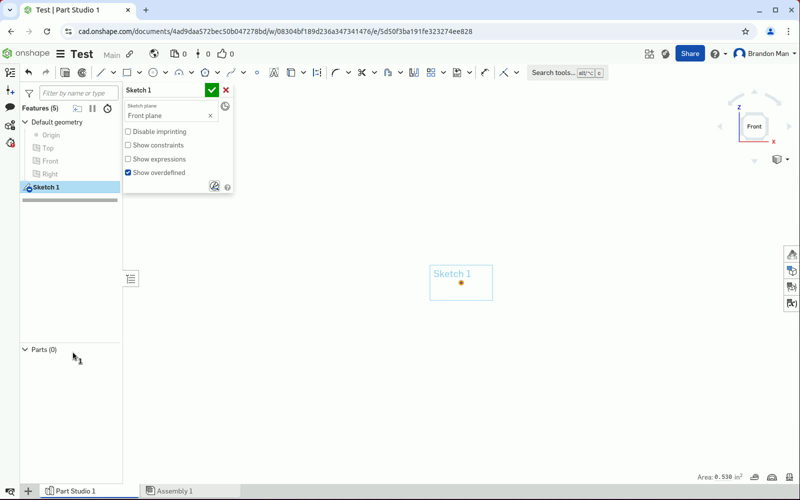
key(shift+y)
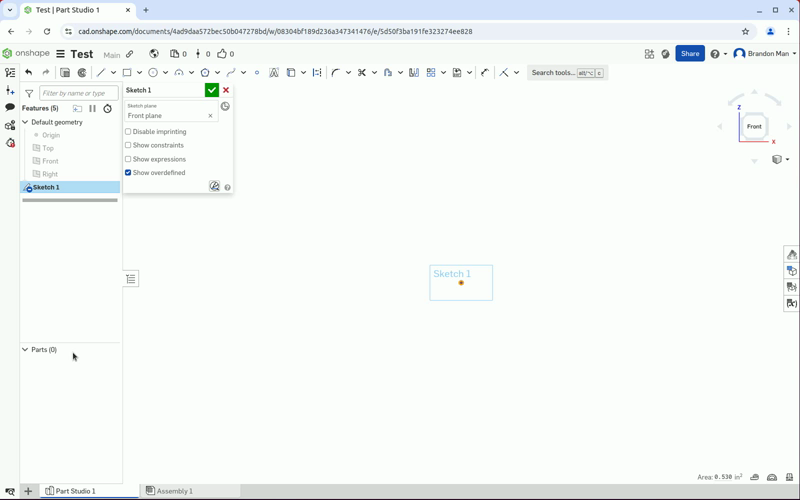
key(shift+e)
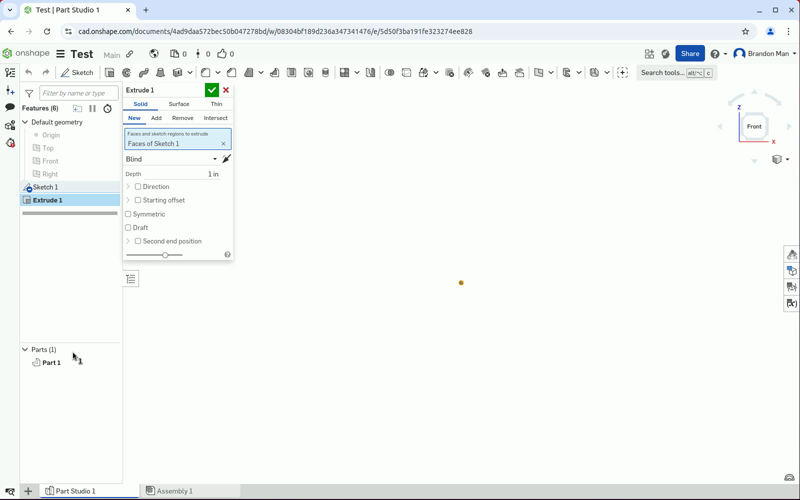
mouse_move(143, 106)
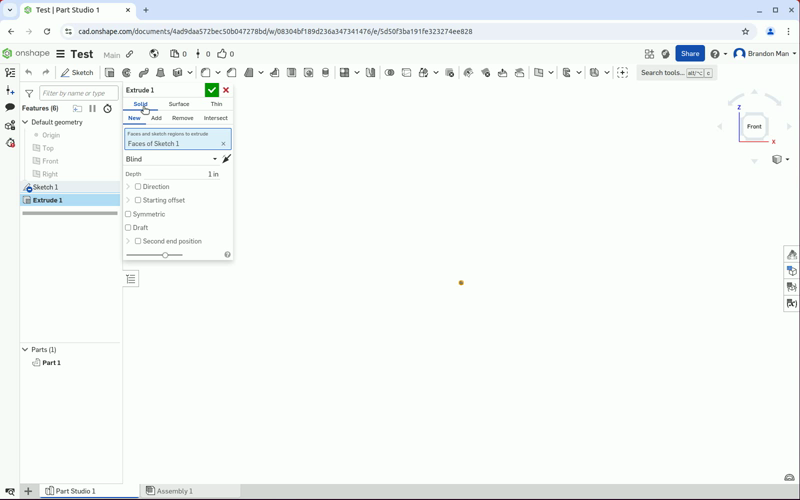
click(143, 106)
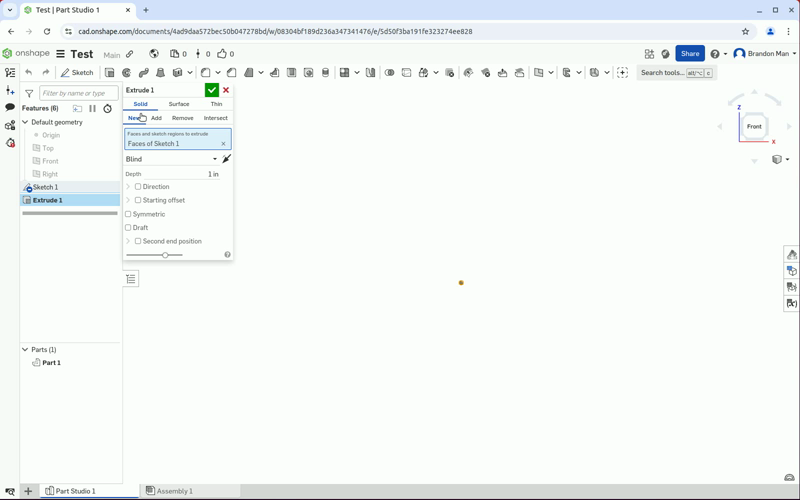
mouse_move(137, 120)
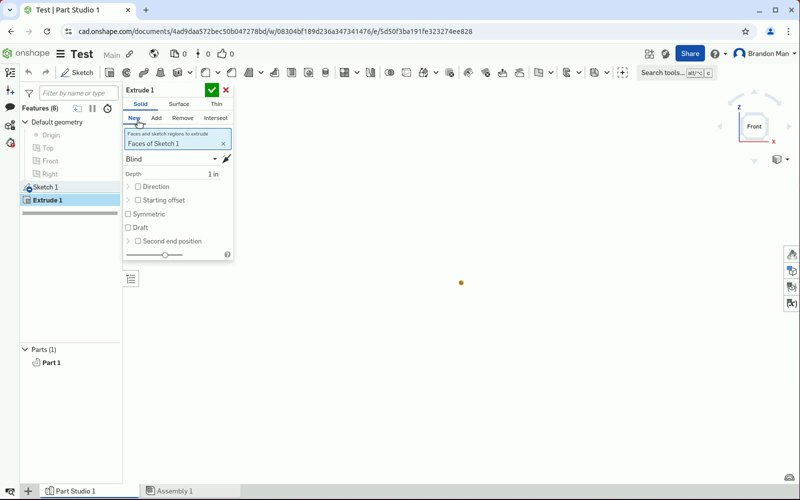
click(137, 120)
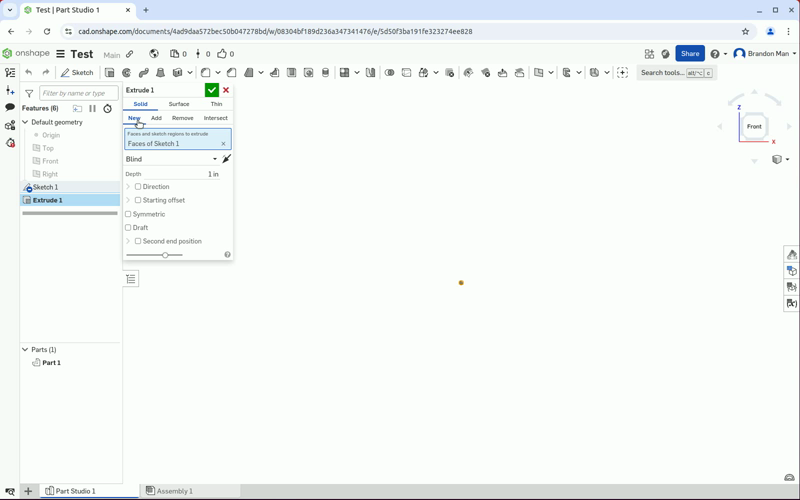
key(tab, 4)
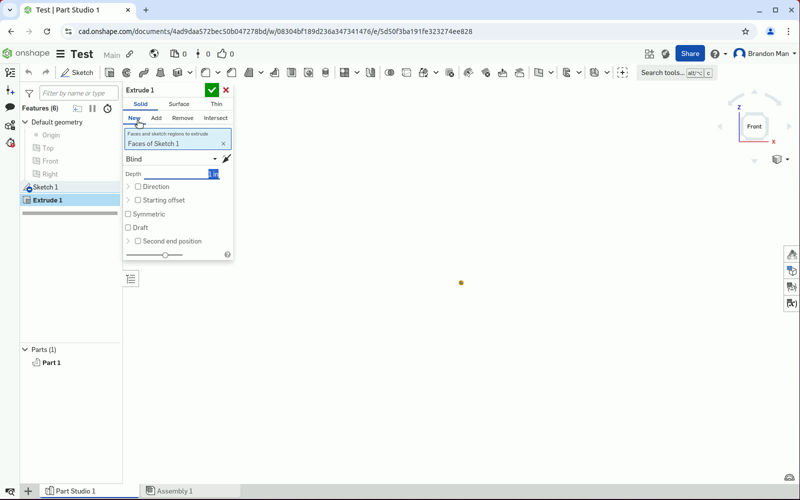
text(20.46)
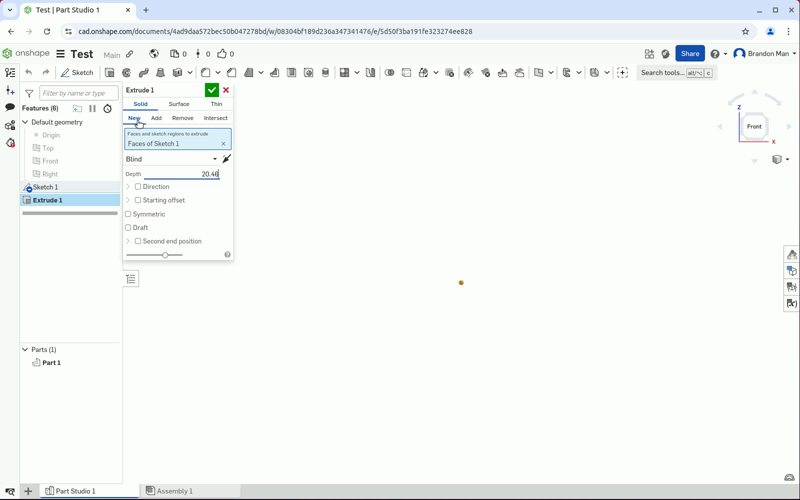
key(enter)
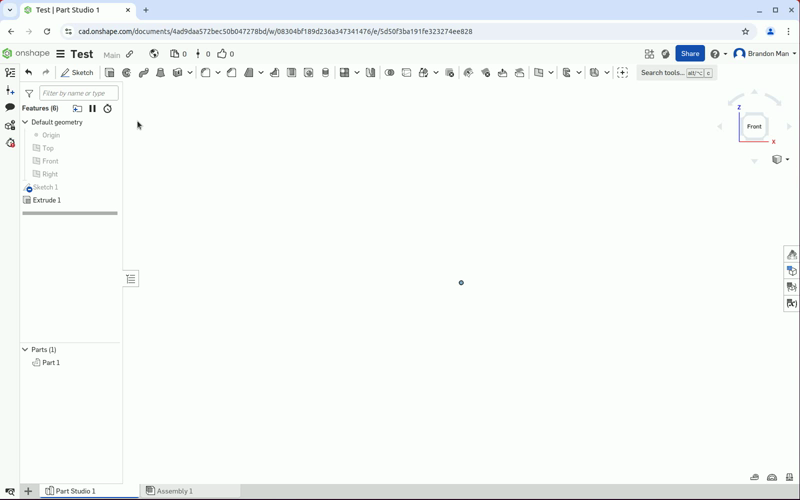
key(shift+h)
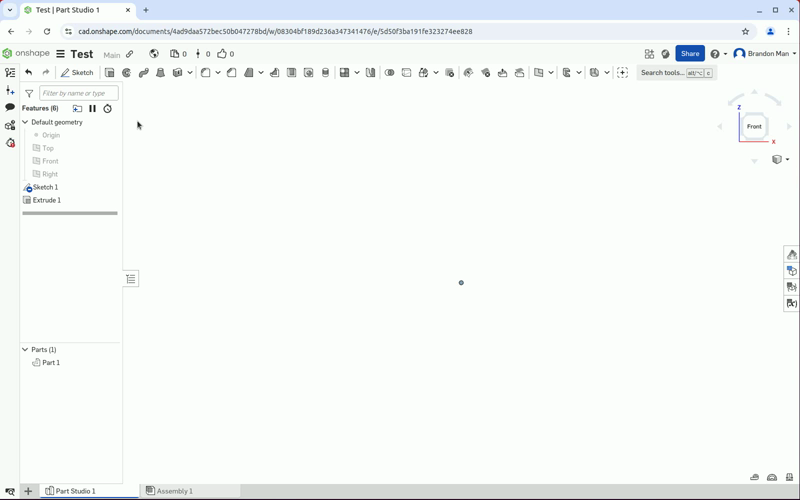
key(shift+h)
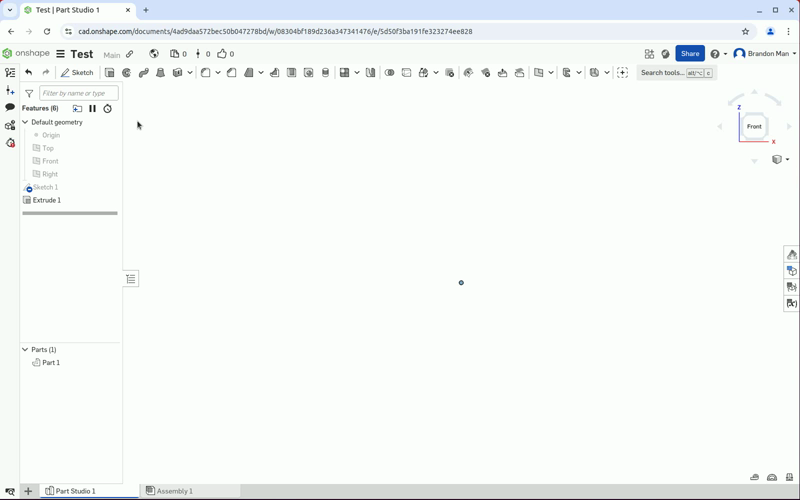
mouse_move(73, 189)
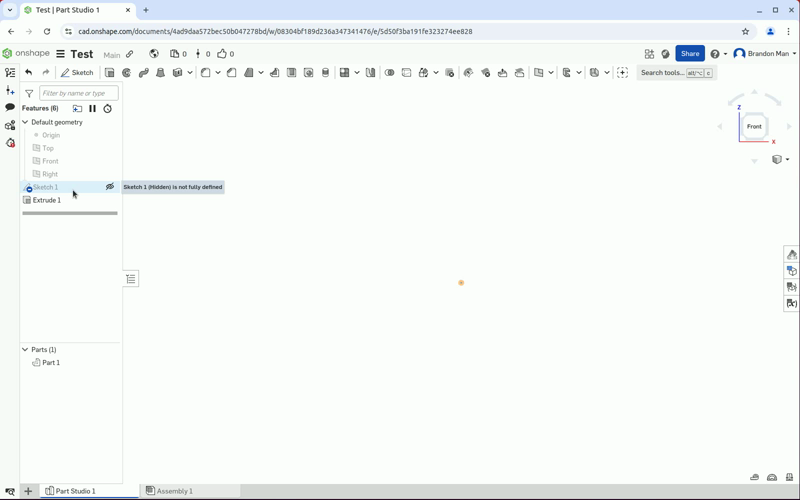
click(73, 189)
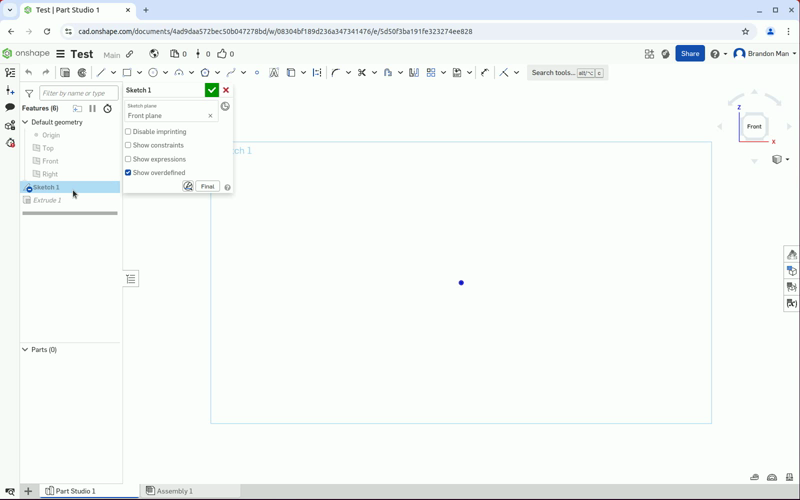
mouse_move(229, 92)
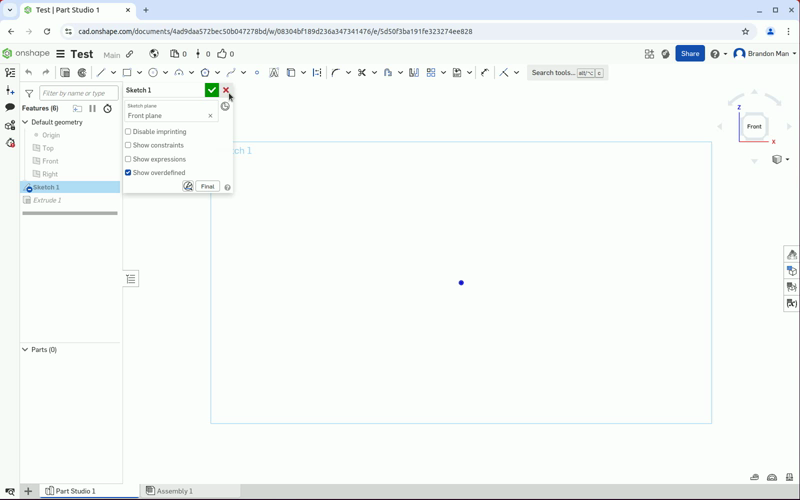
click(229, 92)
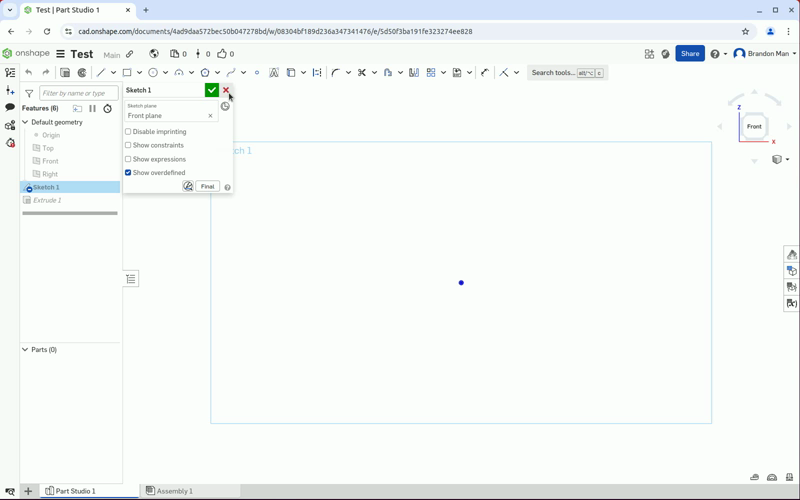
key(shift+s)
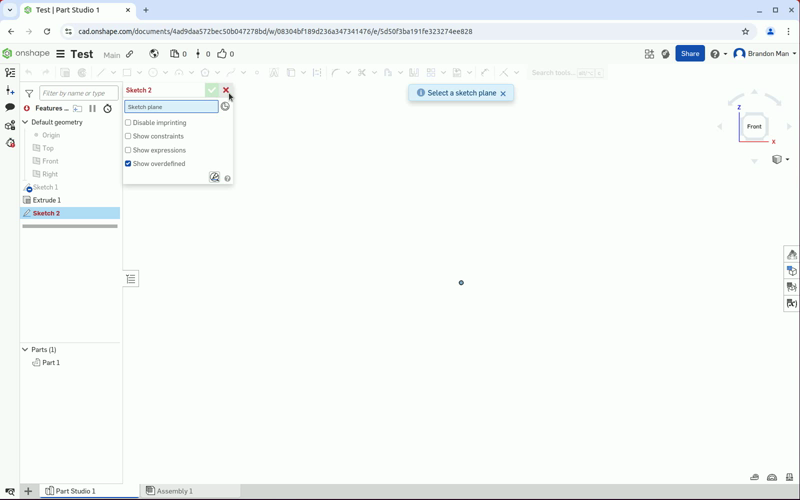
mouse_move(73, 163)
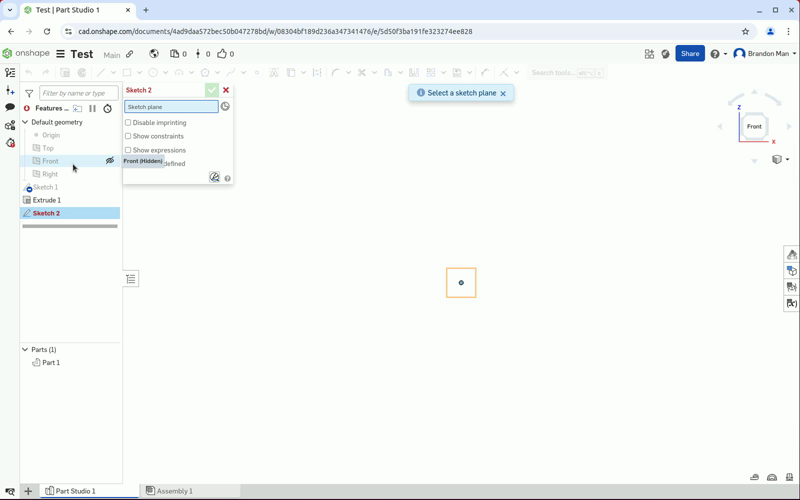
click(73, 163)
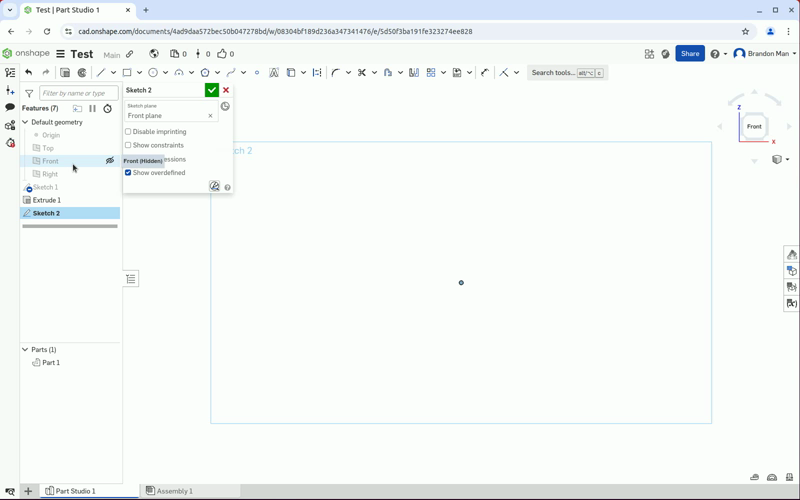
mouse_move(73, 352)
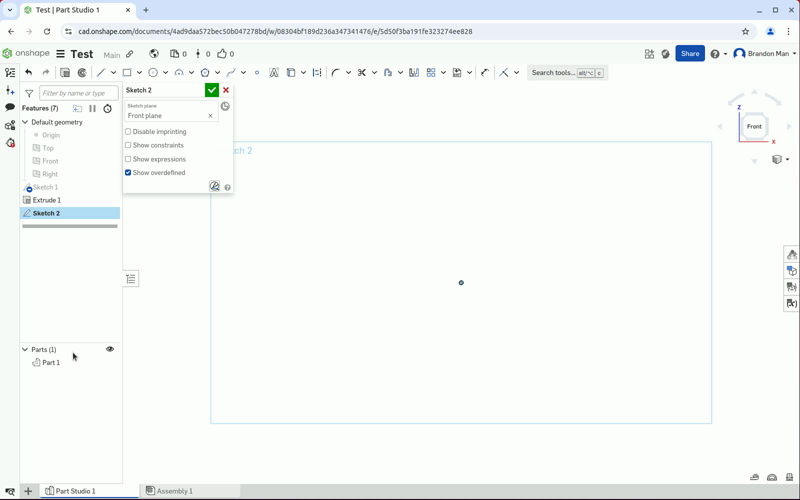
key(y)
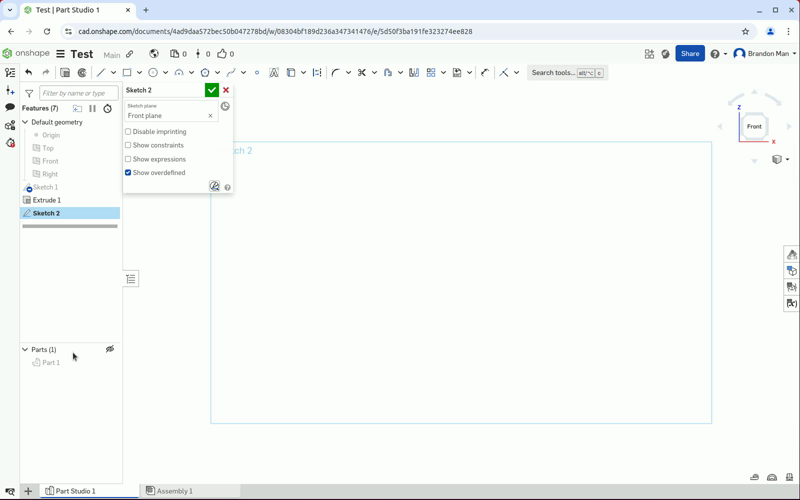
key(c)
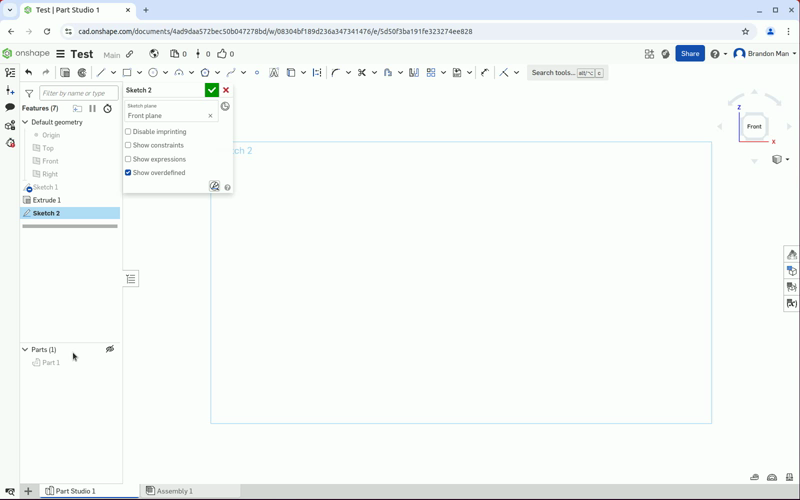
key_down(shift)
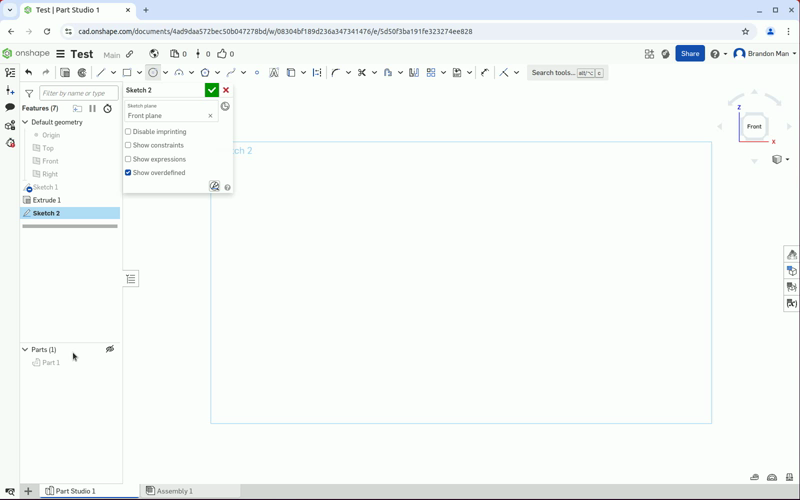
mouse_move(467, 282)
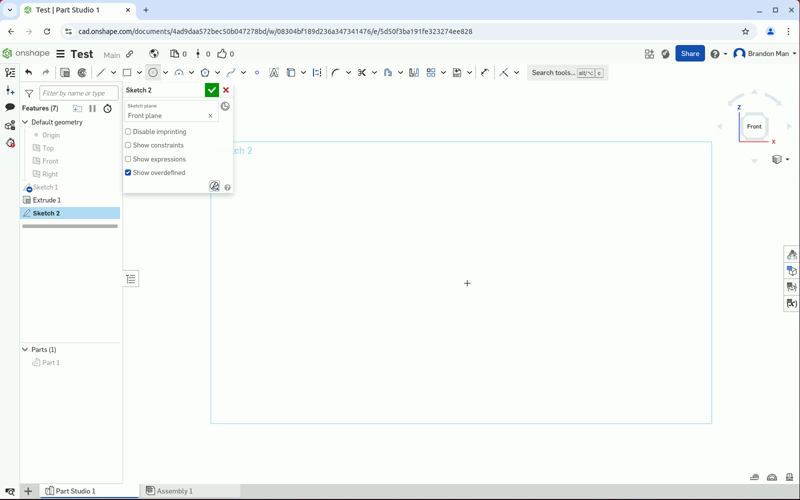
click(467, 282)
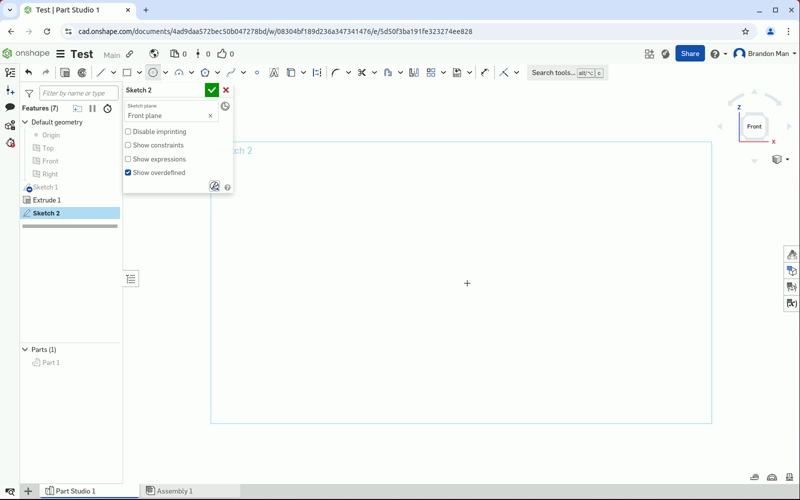
key_up(shift)
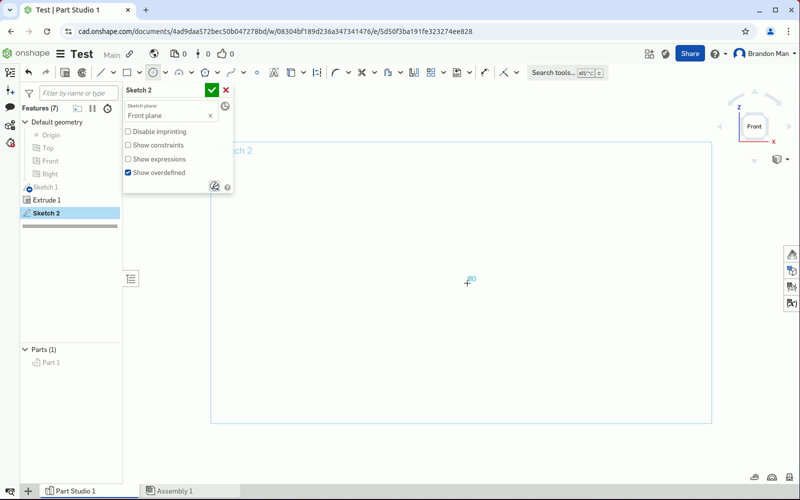
mouse_move(468, 282)
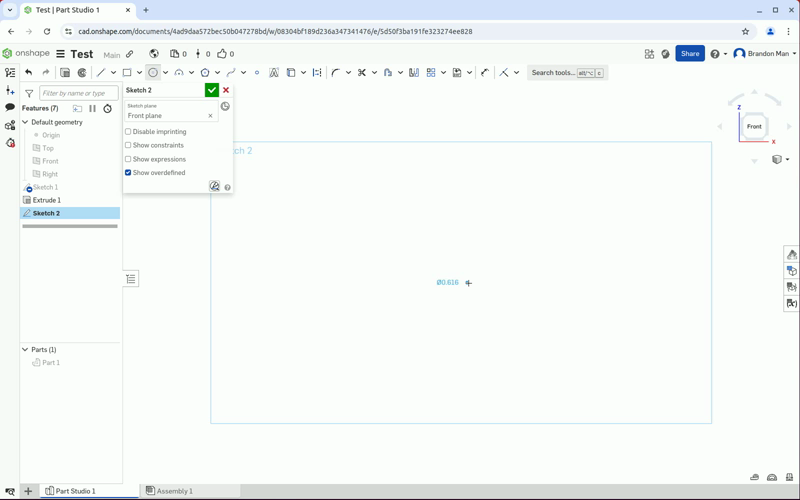
scroll(6)
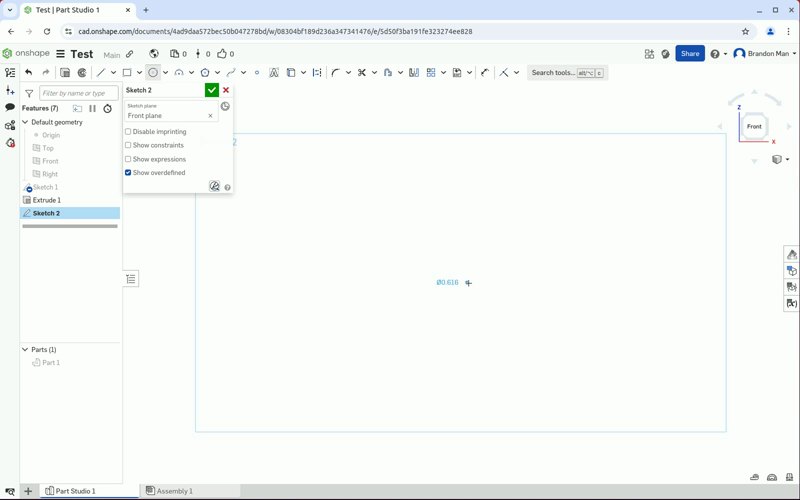
scroll(6)
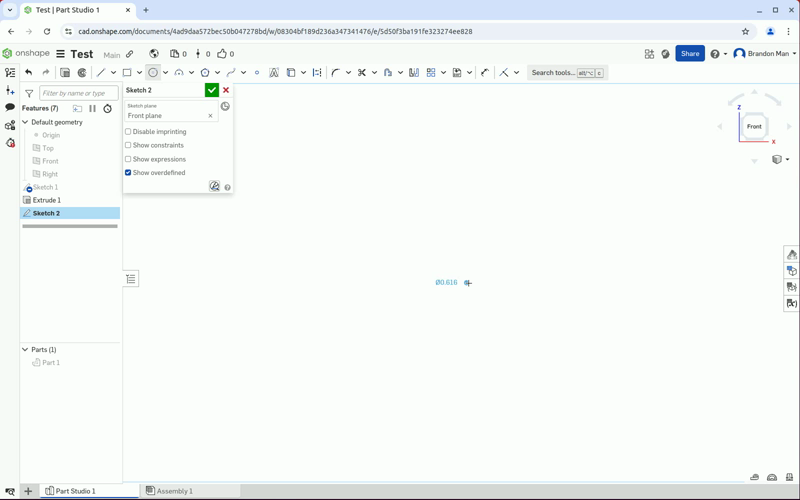
scroll(6)
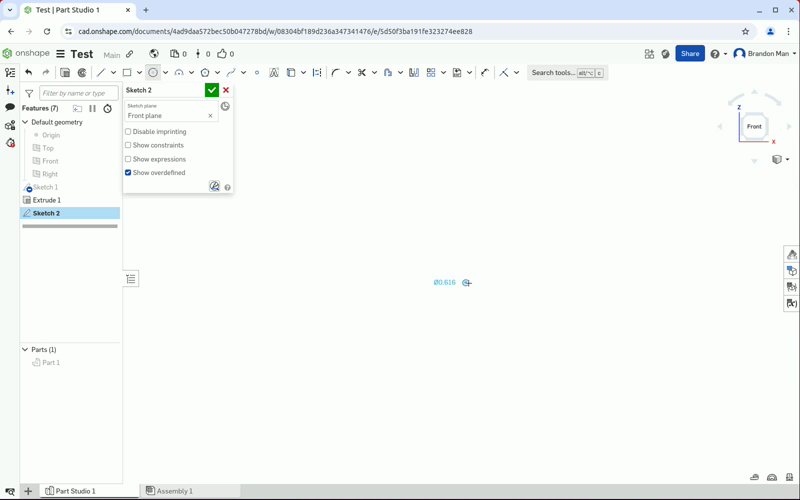
scroll(6)
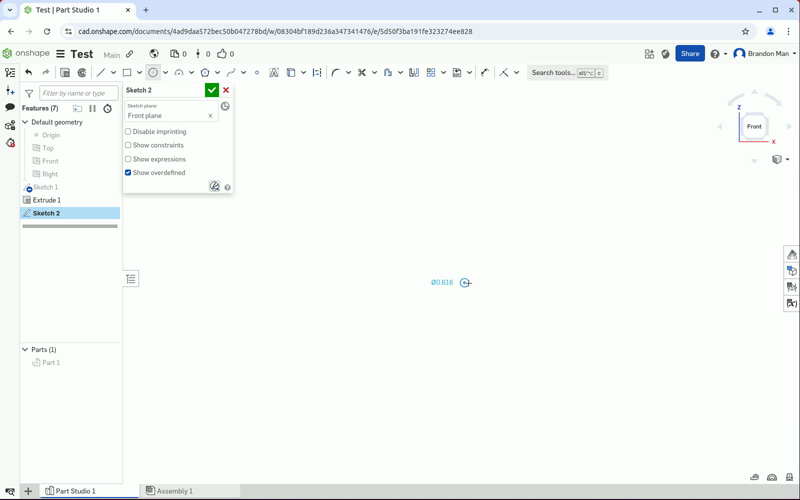
scroll(6)
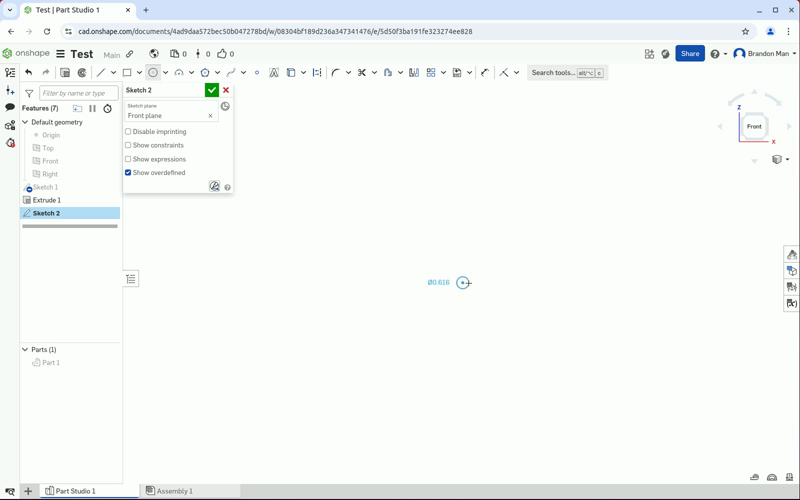
scroll(6)
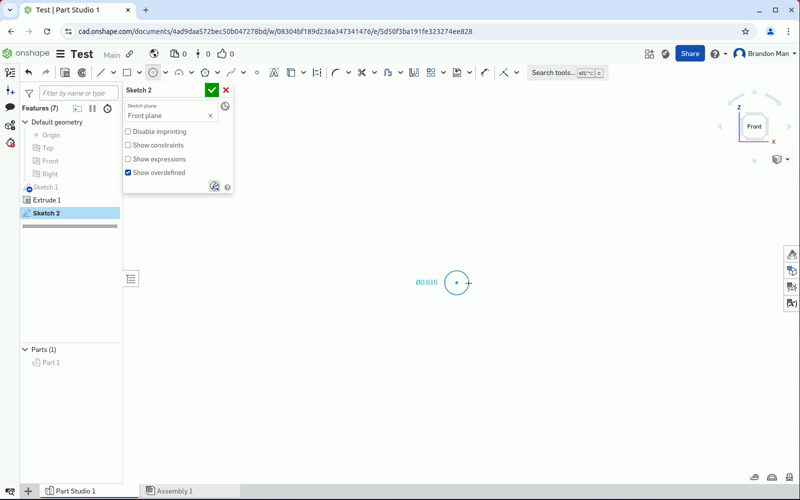
scroll(6)
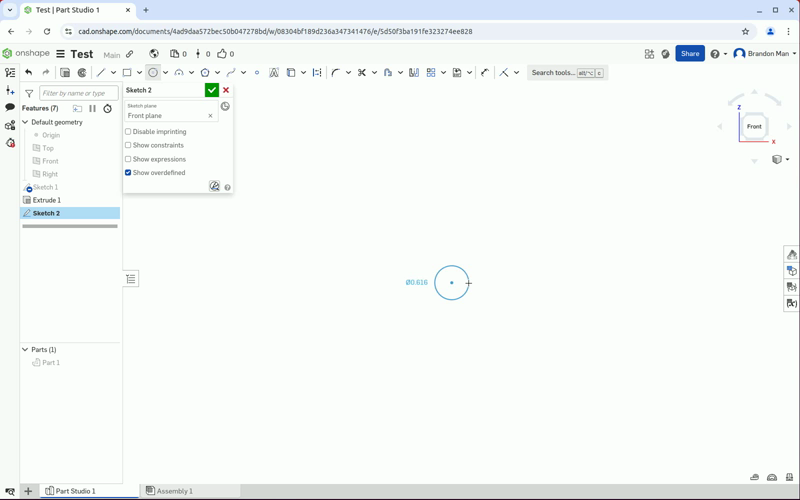
click(468, 282)
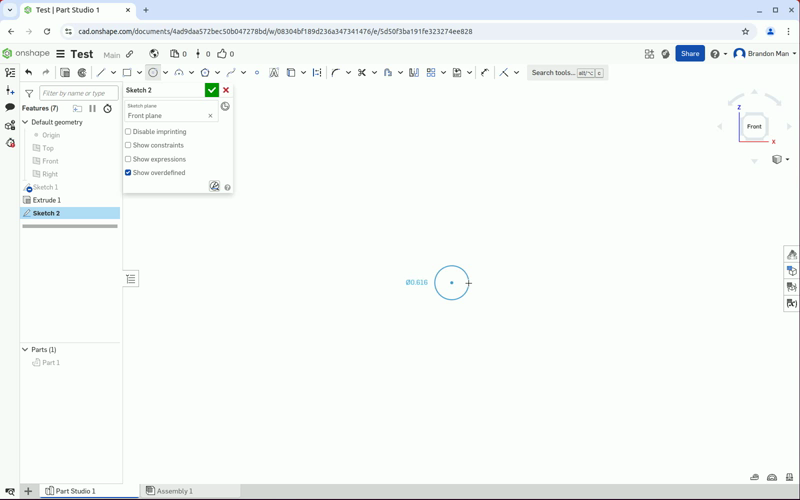
scroll(-6)
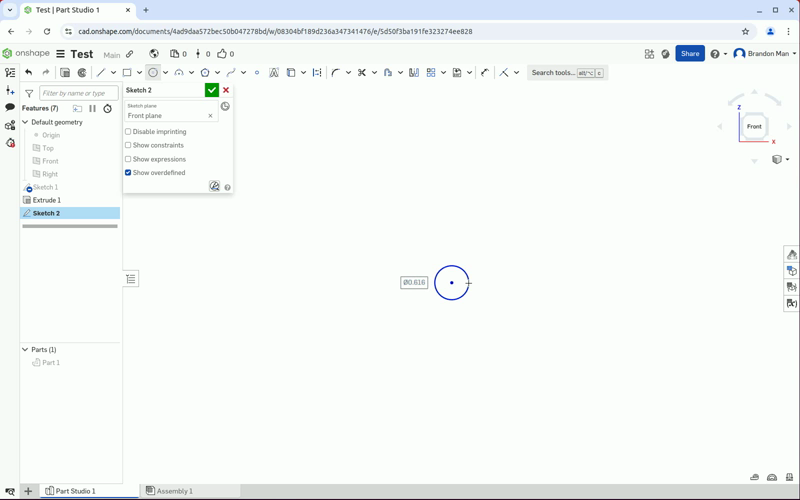
scroll(-6)
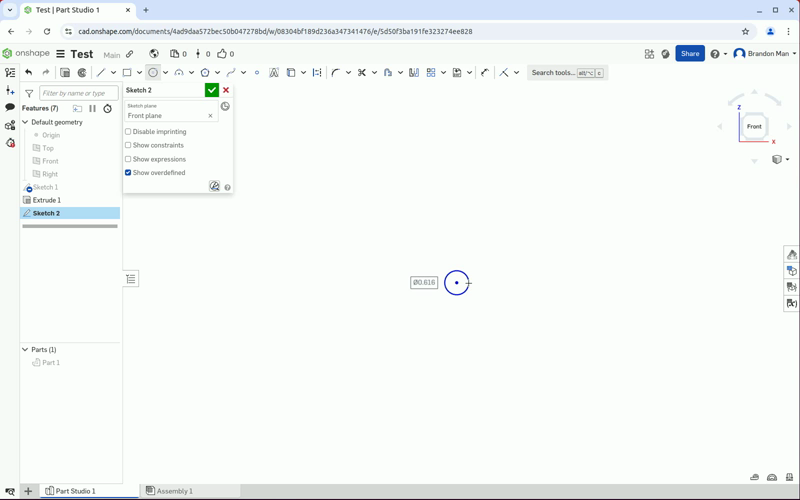
scroll(-6)
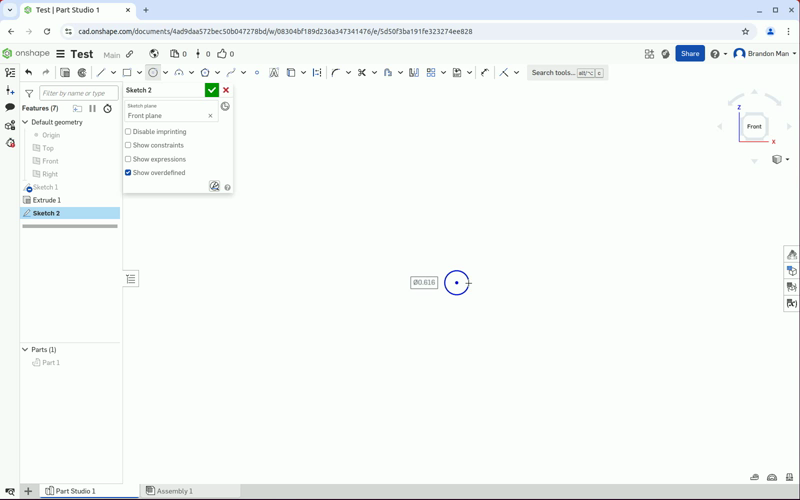
scroll(-6)
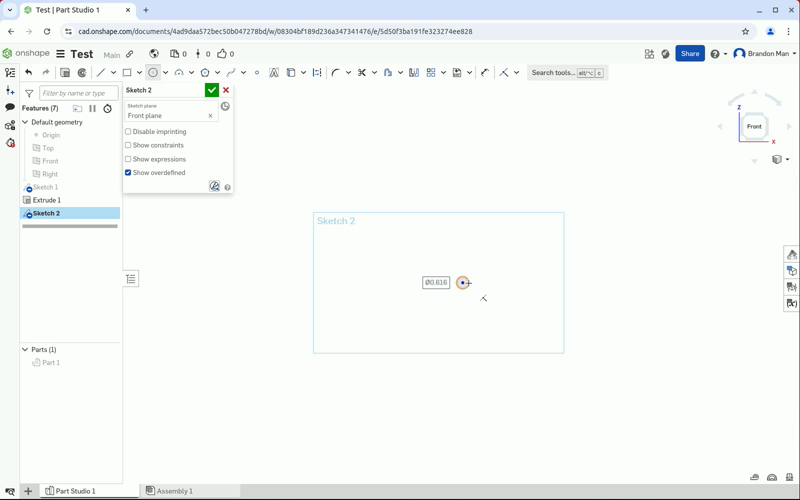
scroll(-6)
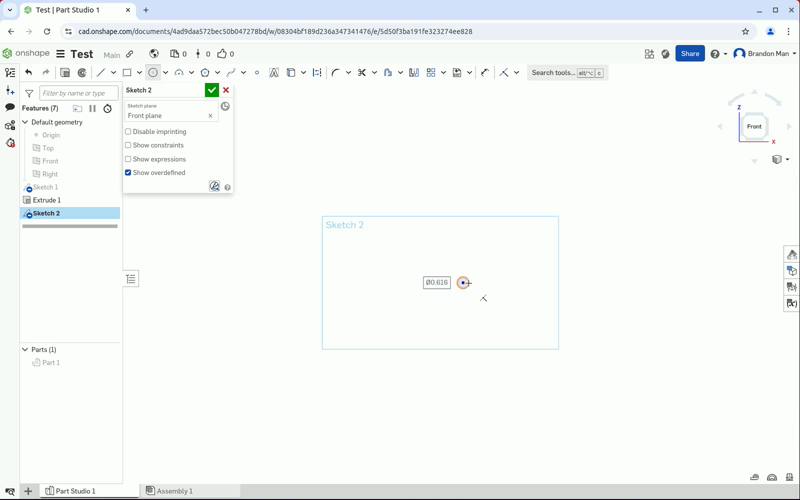
scroll(-6)
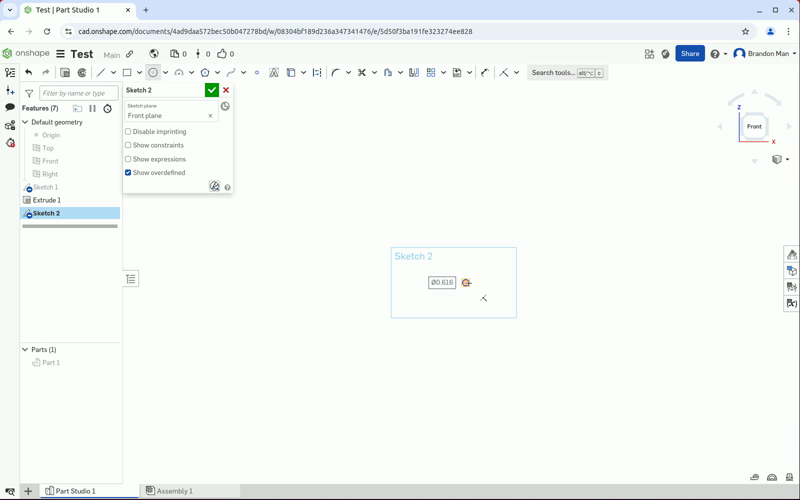
scroll(-6)
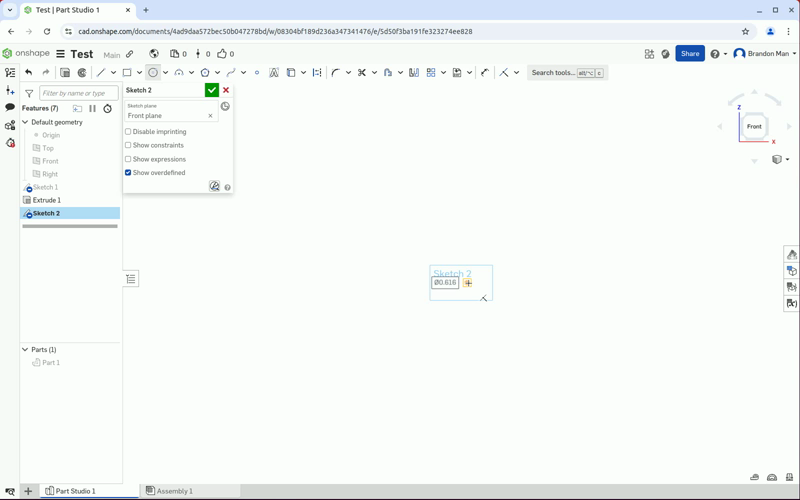
key(esc)
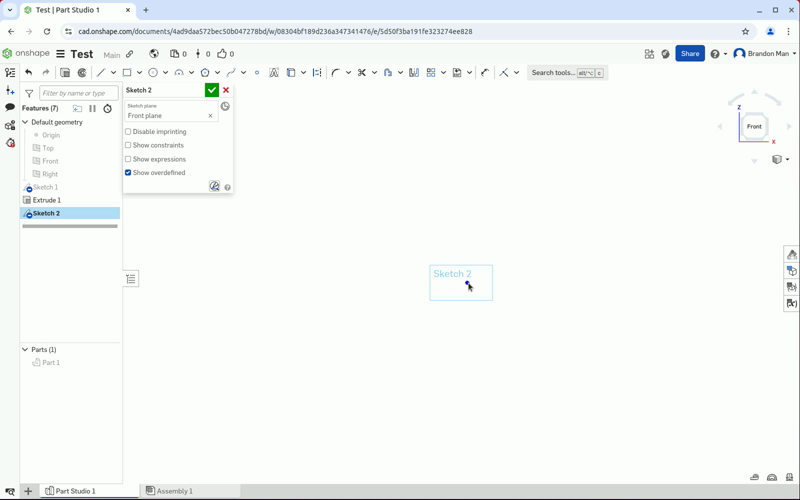
mouse_move(467, 283)
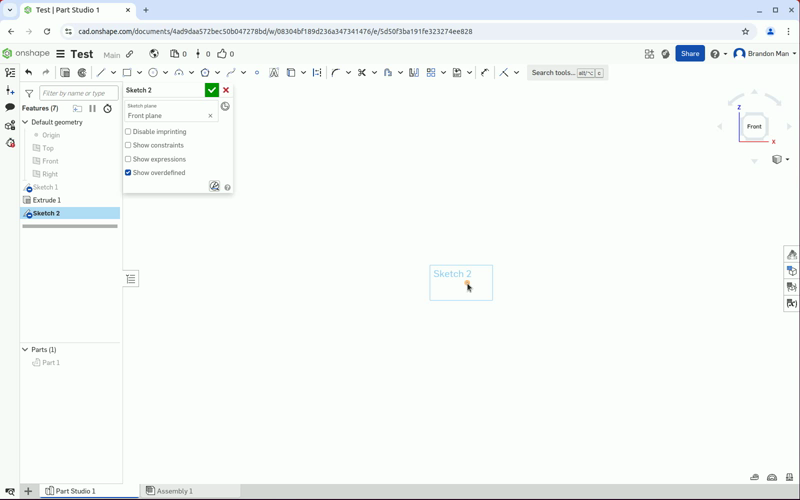
scroll(6)
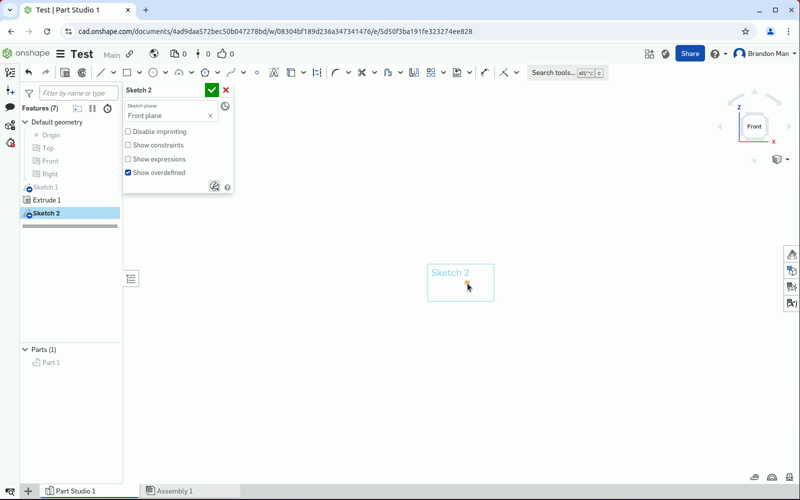
scroll(6)
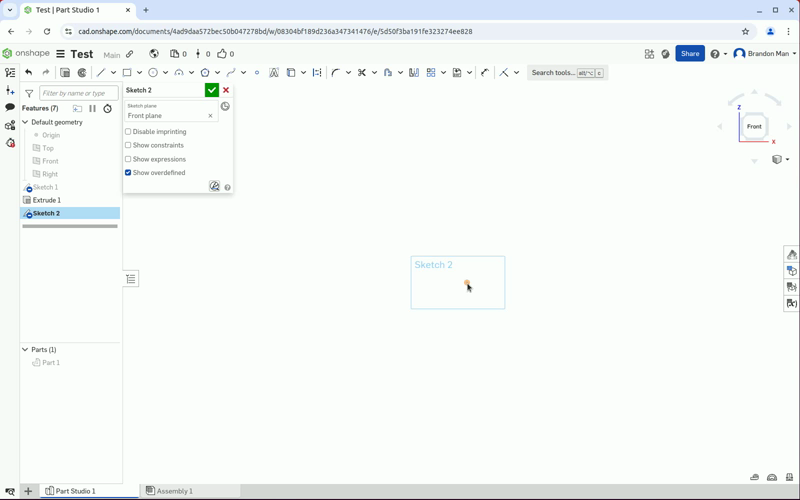
scroll(6)
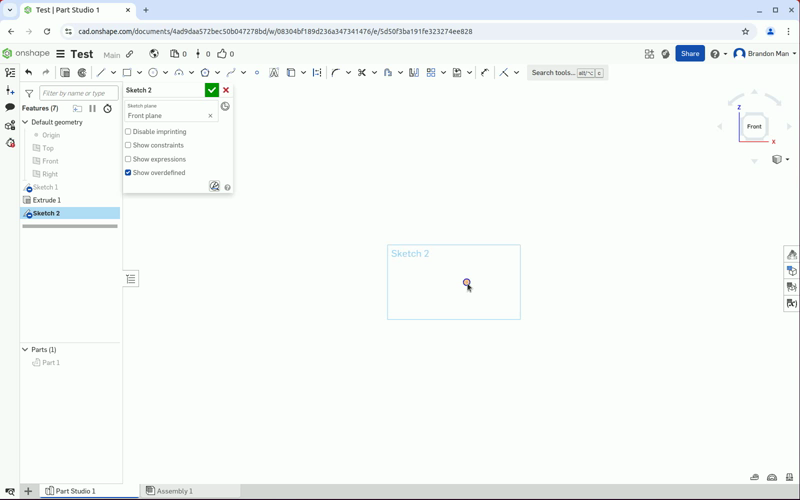
scroll(6)
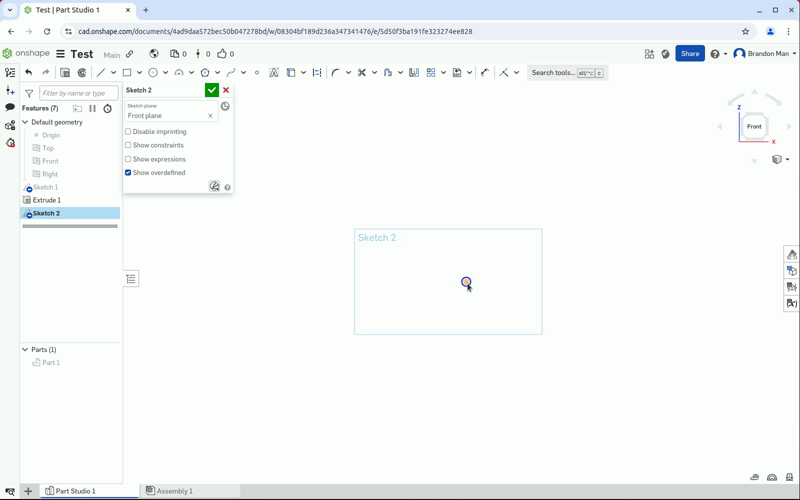
scroll(6)
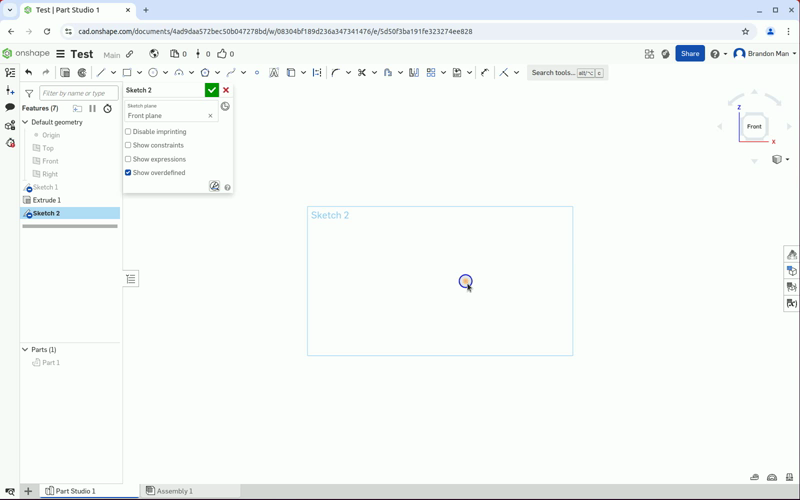
scroll(6)
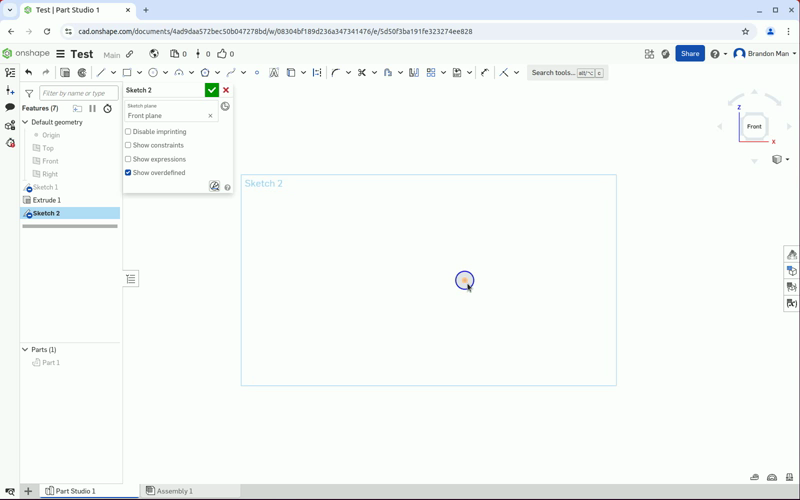
scroll(6)
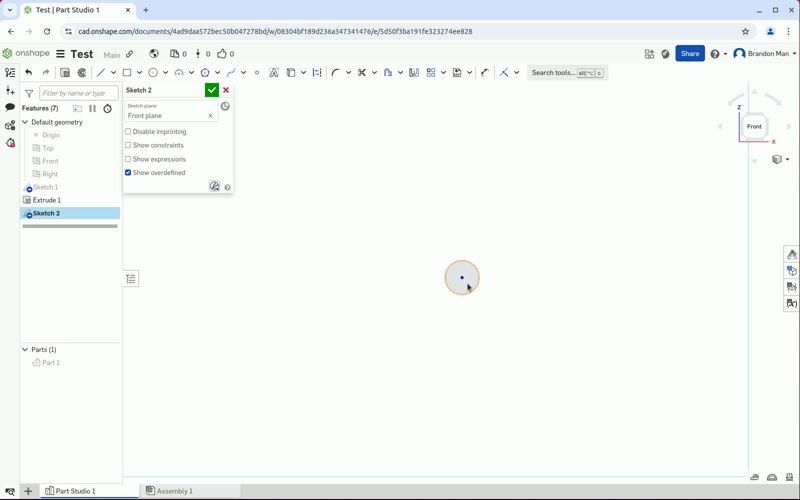
click(467, 283)
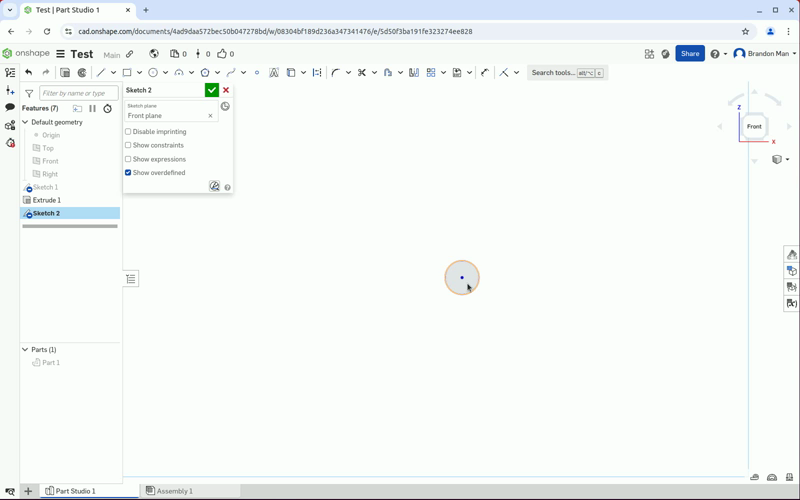
scroll(-6)
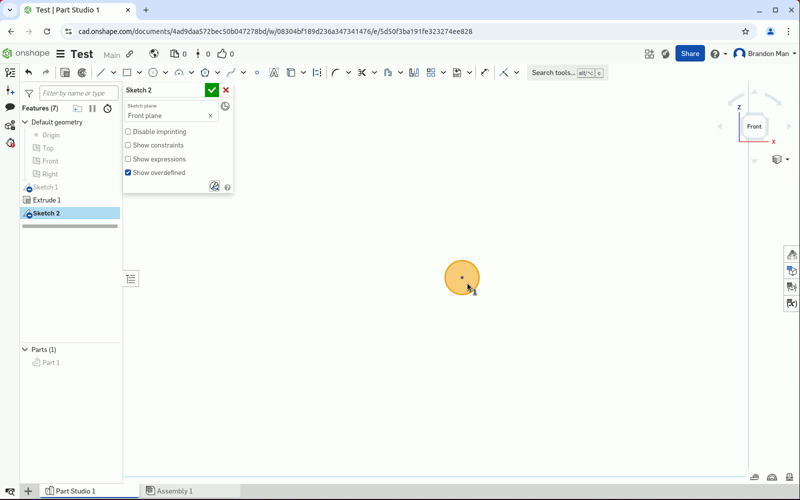
scroll(-6)
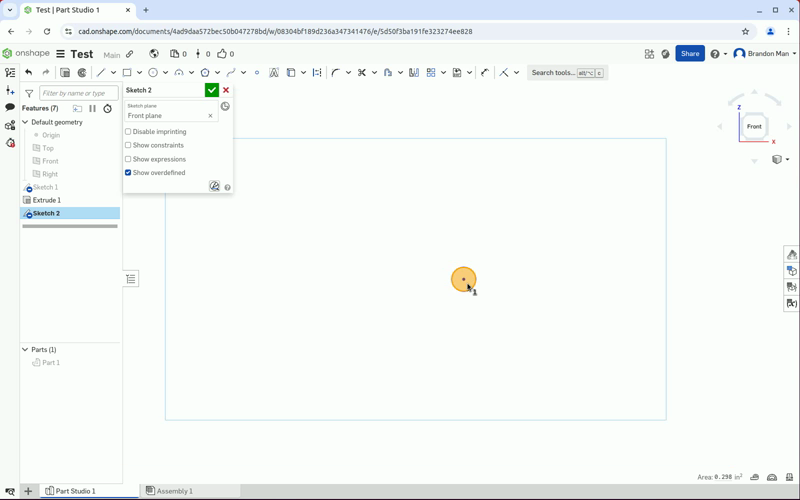
scroll(-6)
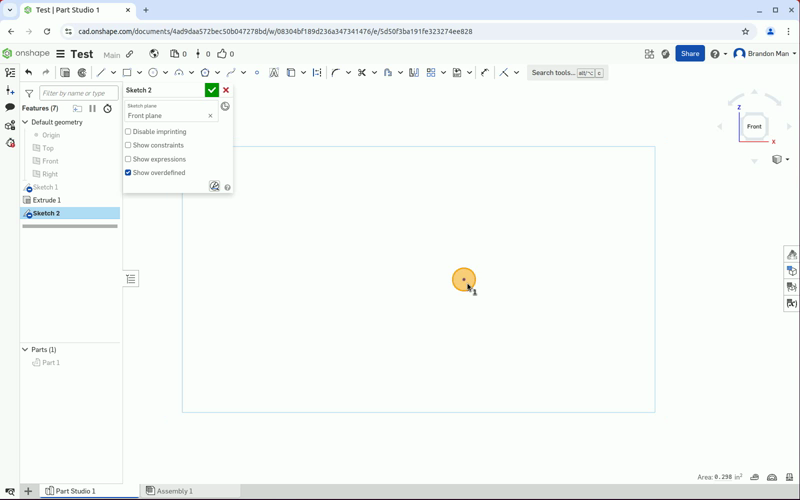
scroll(-6)
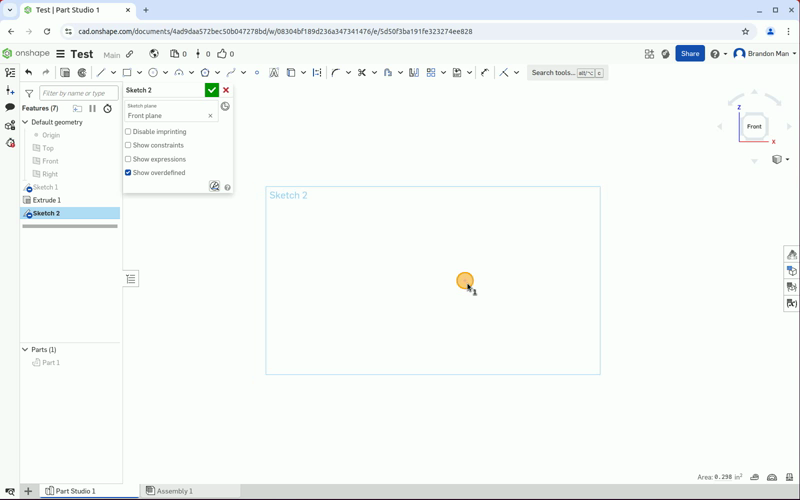
scroll(-6)
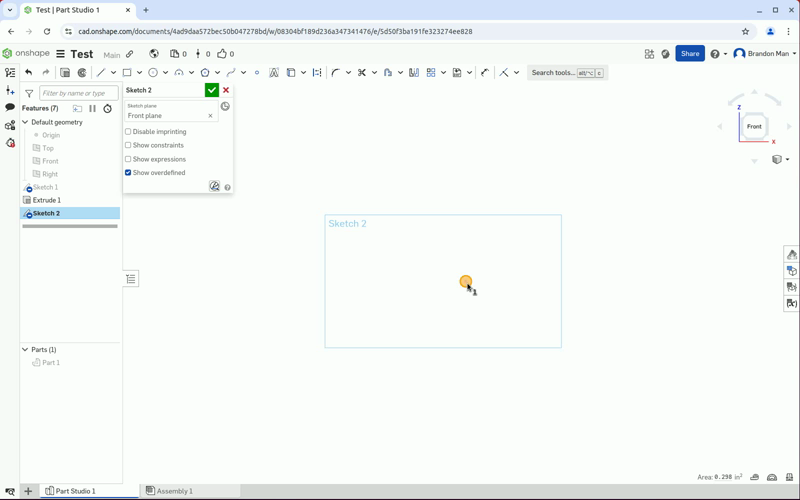
scroll(-6)
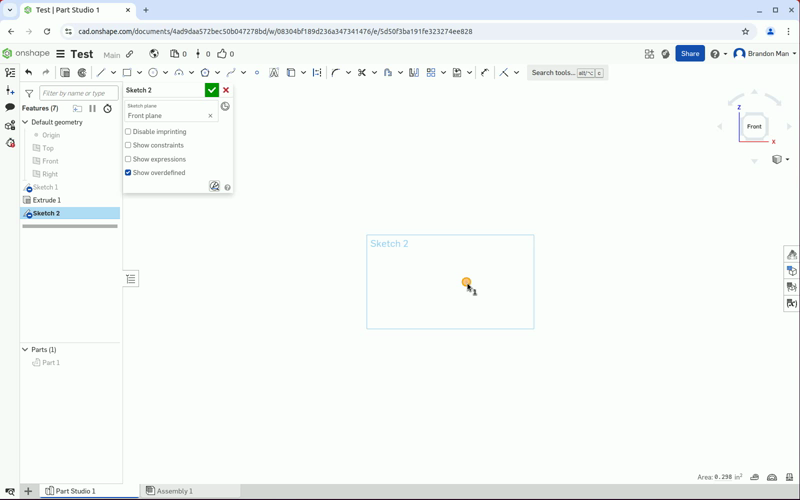
scroll(-6)
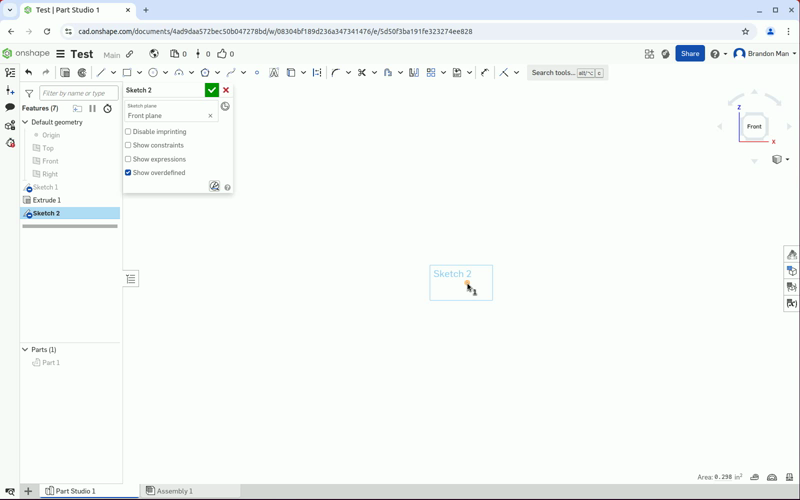
mouse_move(73, 352)
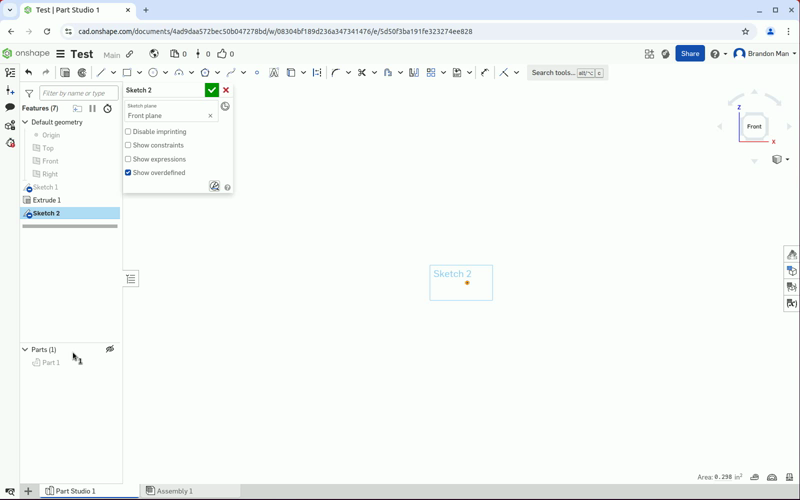
key(shift+y)
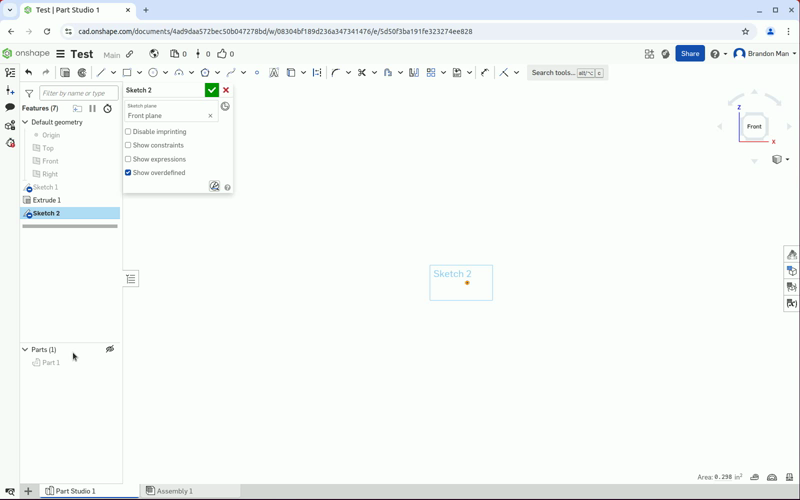
key(shift+e)
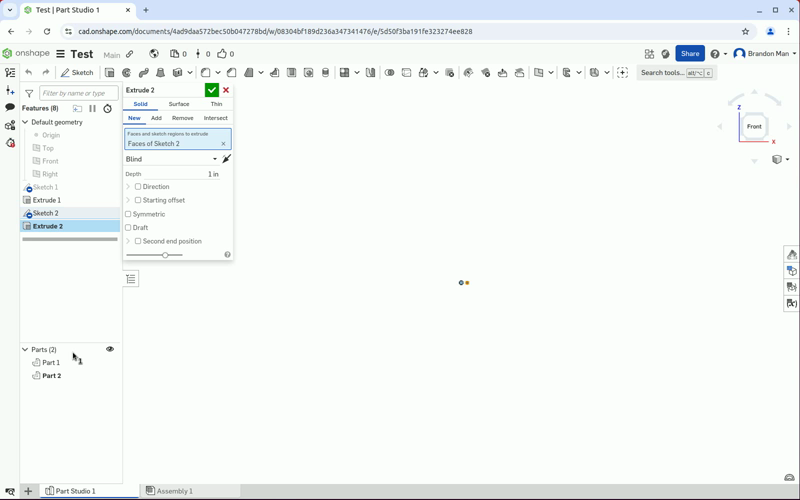
mouse_move(143, 106)
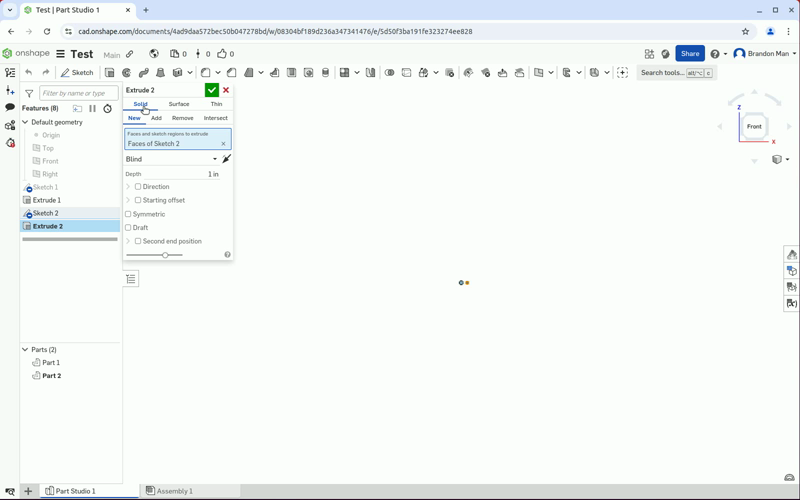
click(143, 106)
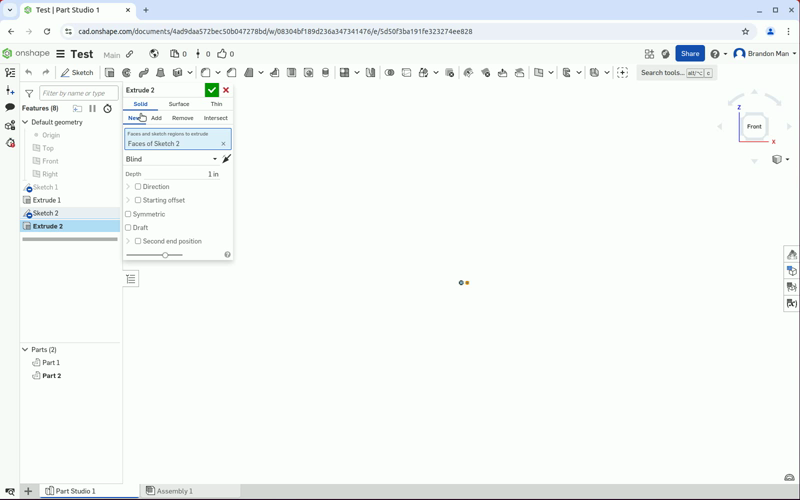
mouse_move(137, 120)
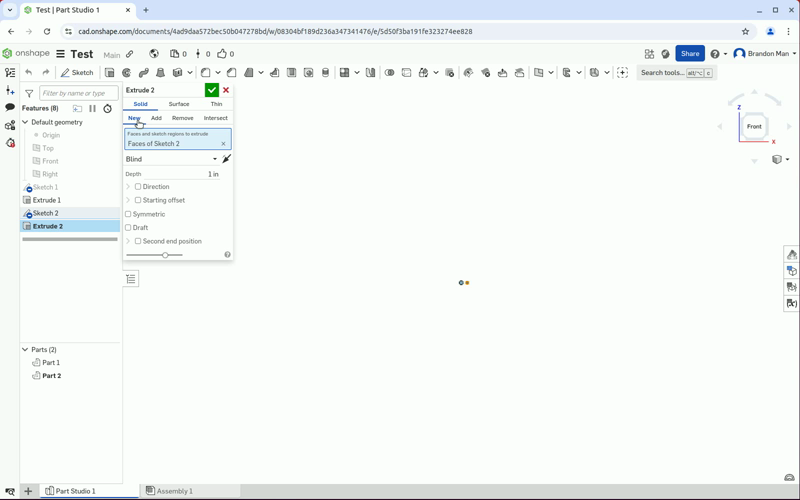
click(137, 120)
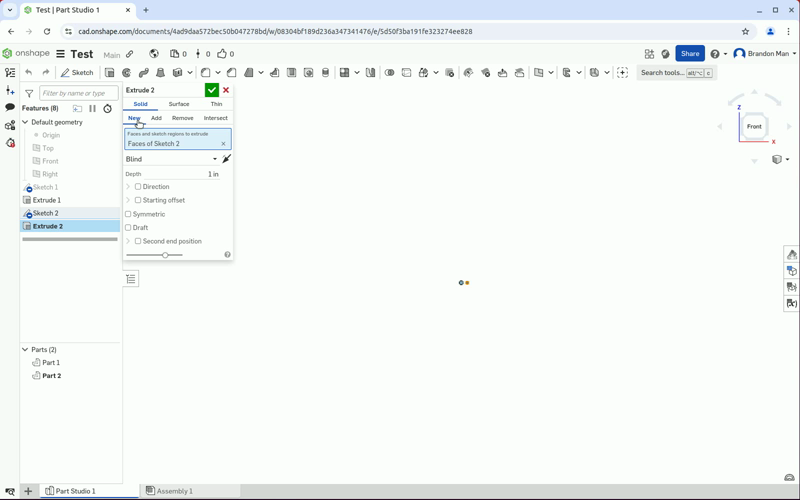
key(tab, 4)
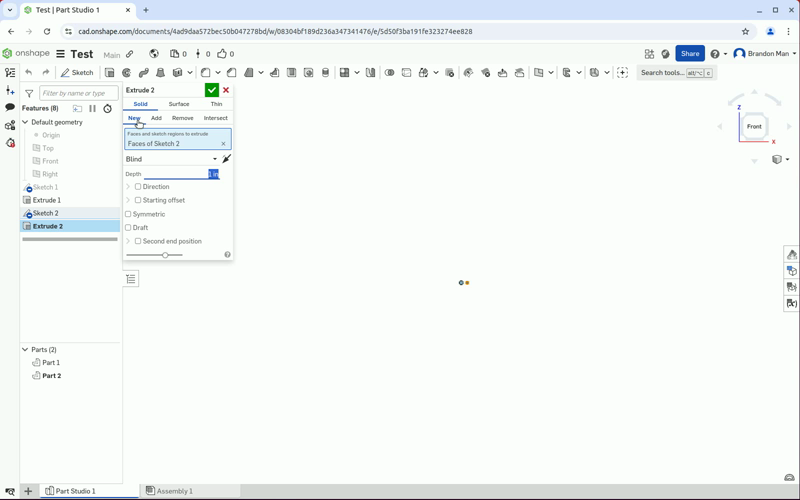
text(23.108)
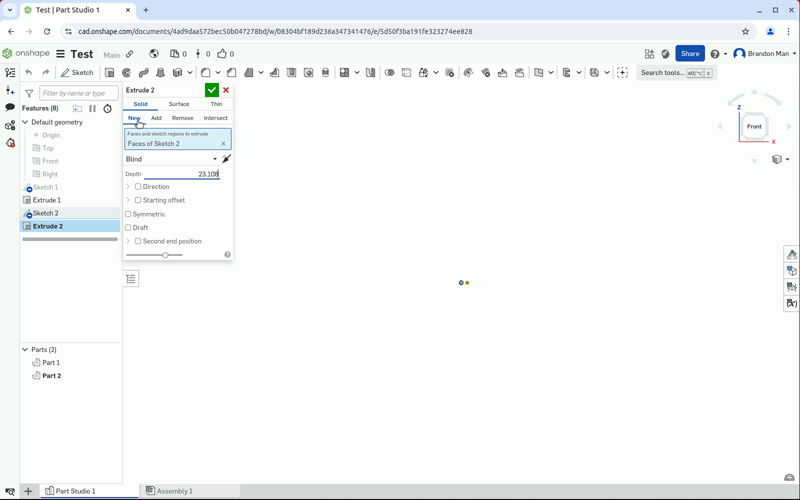
key(enter)
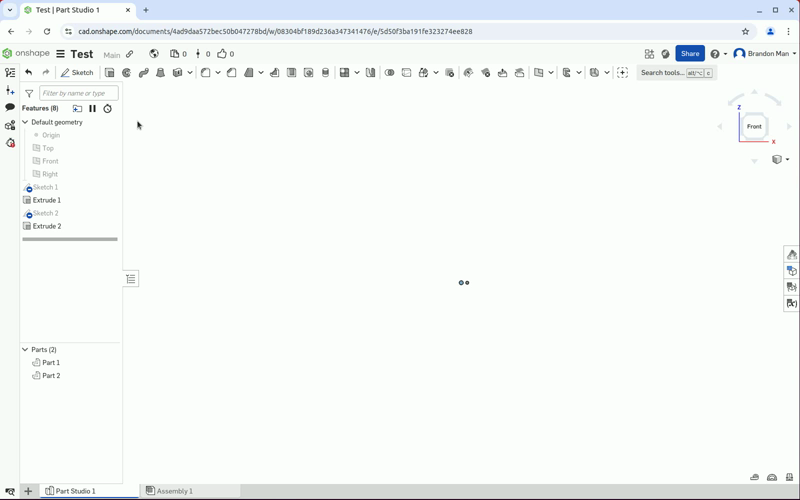
key(shift+h)
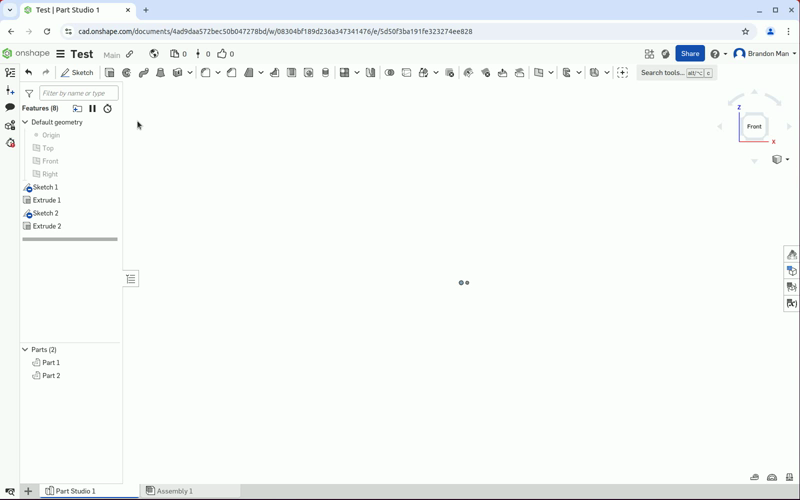
key(shift+h)
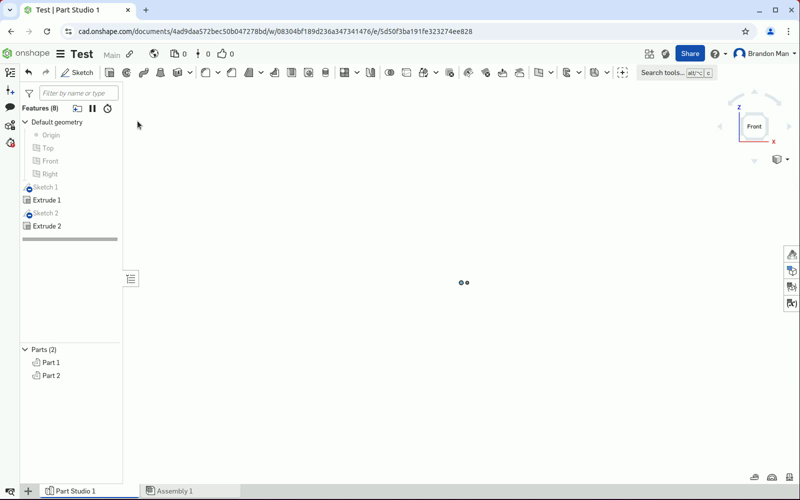
mouse_move(73, 189)
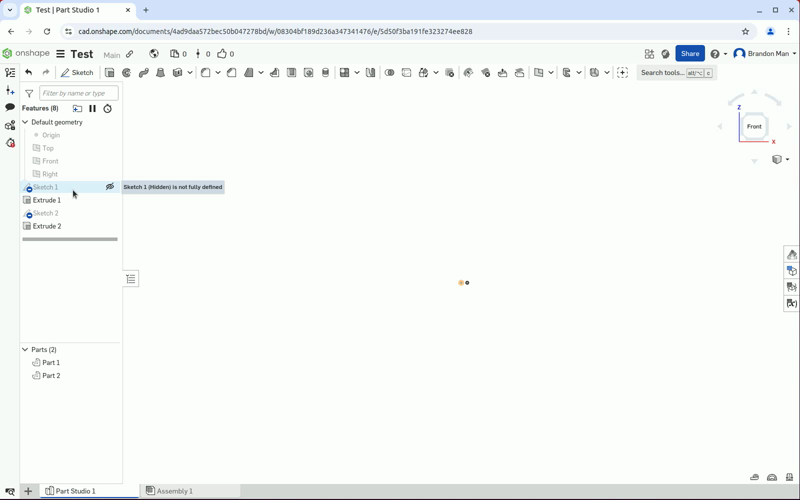
click(73, 189)
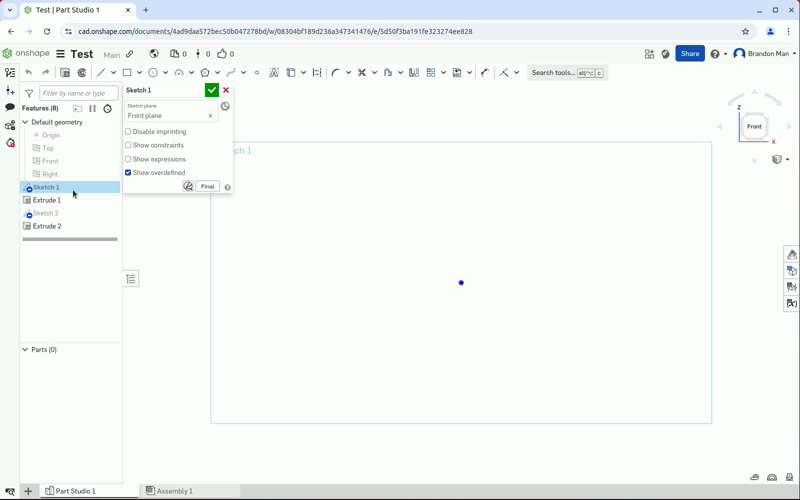
mouse_move(229, 92)
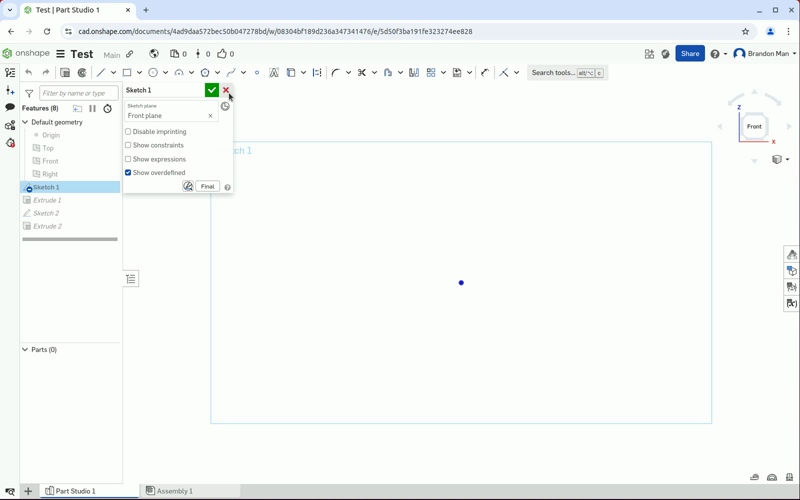
click(229, 92)
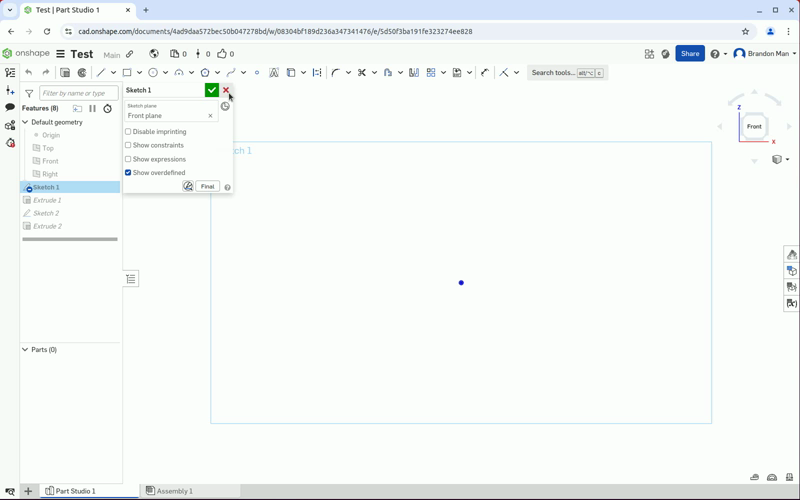
key(shift+s)
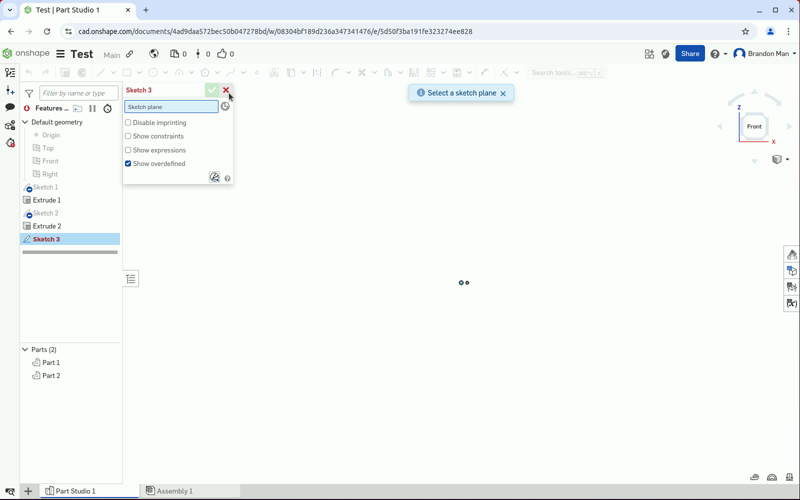
mouse_move(73, 163)
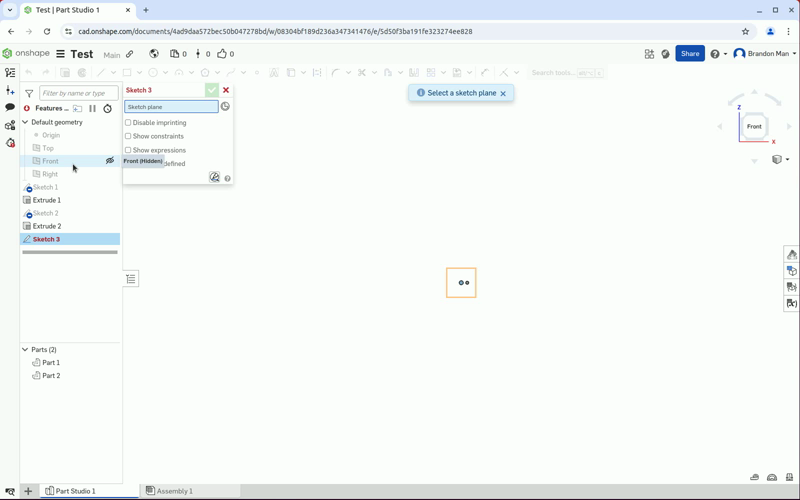
click(73, 163)
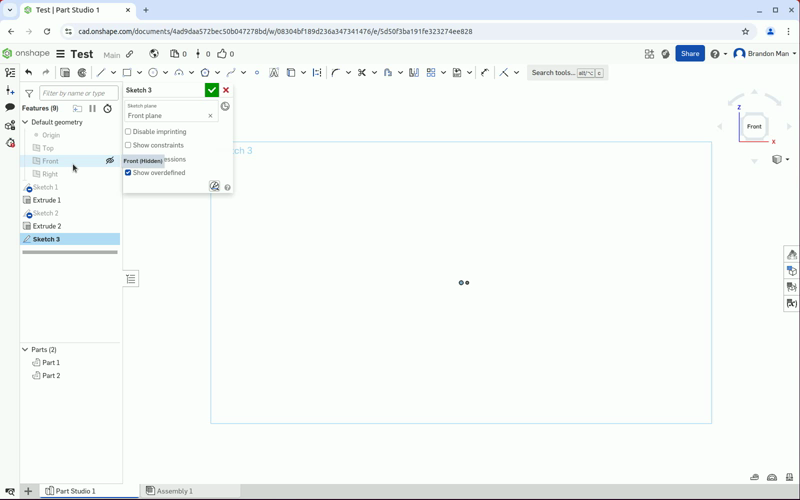
mouse_move(73, 352)
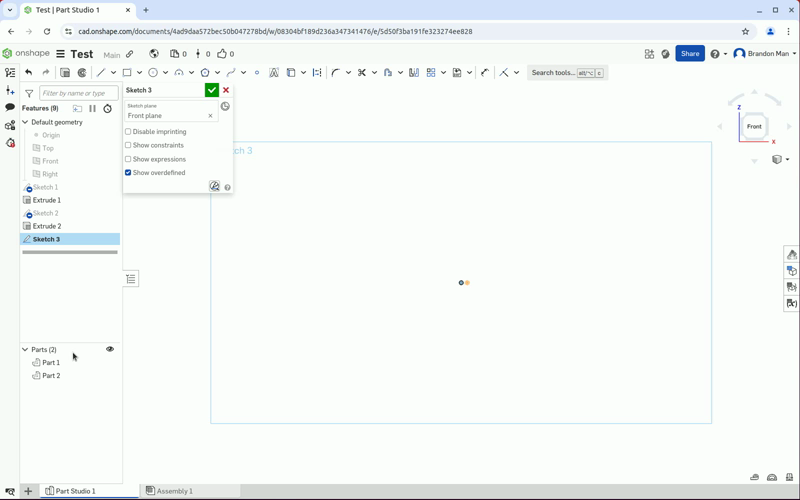
key(y)
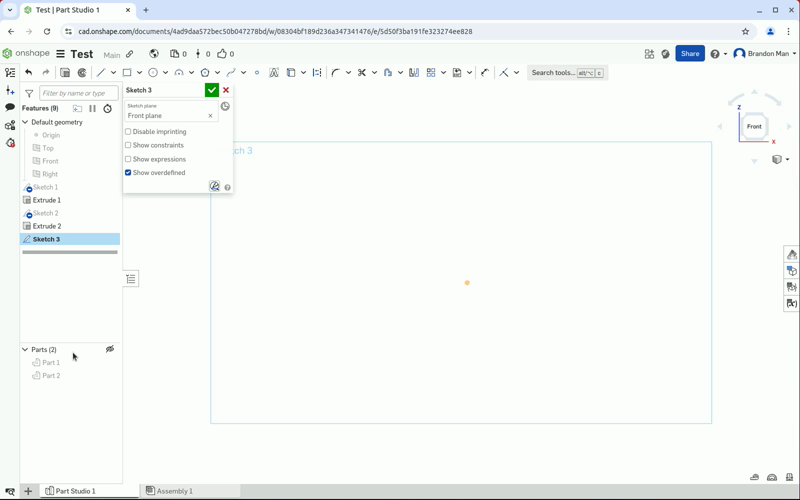
key(c)
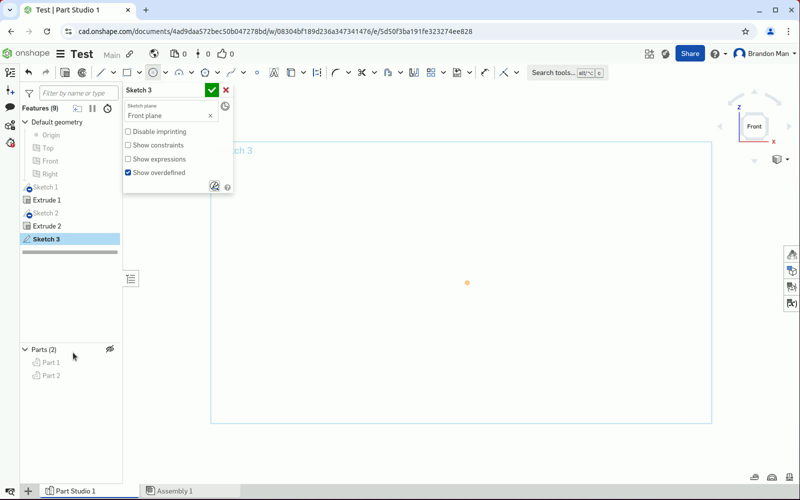
key_down(shift)
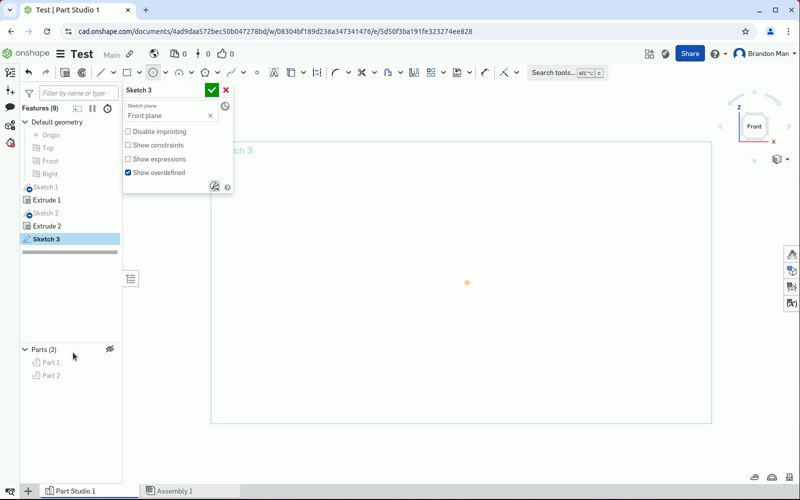
mouse_move(471, 282)
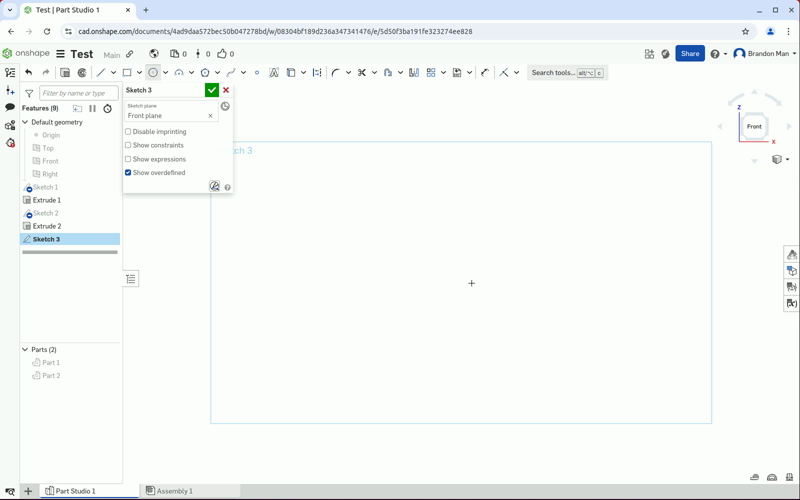
click(471, 282)
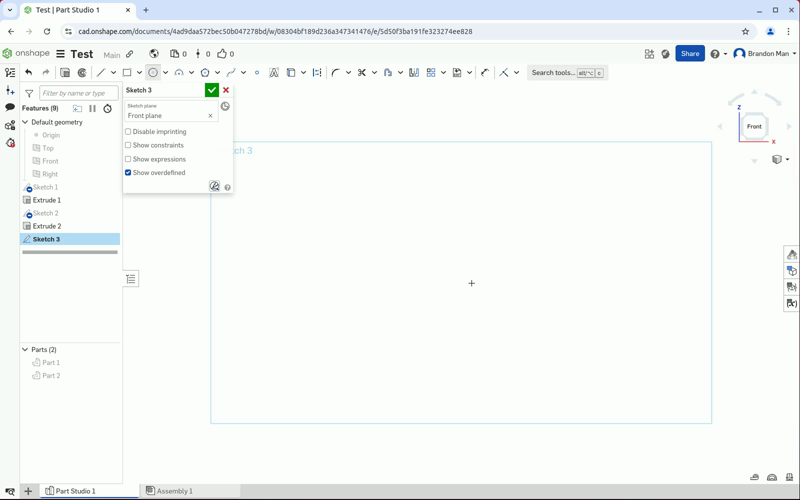
key_up(shift)
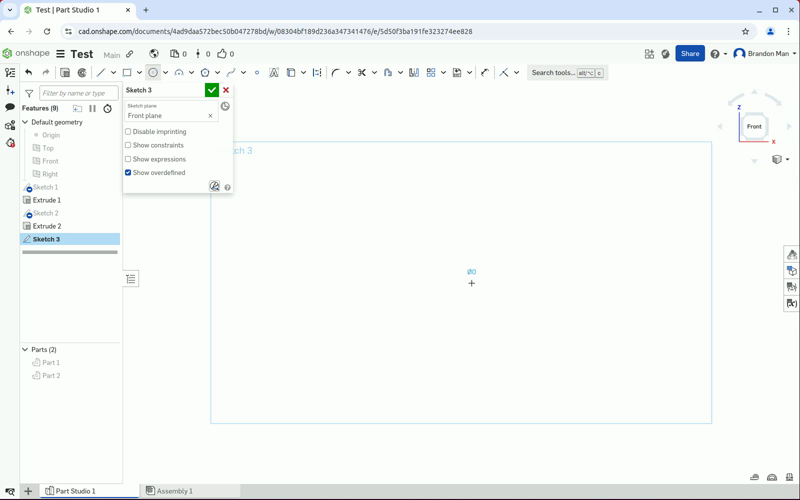
mouse_move(473, 282)
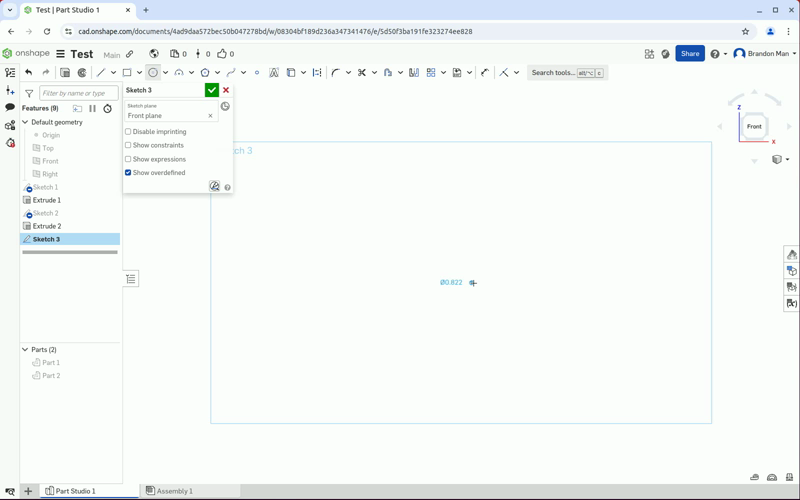
scroll(6)
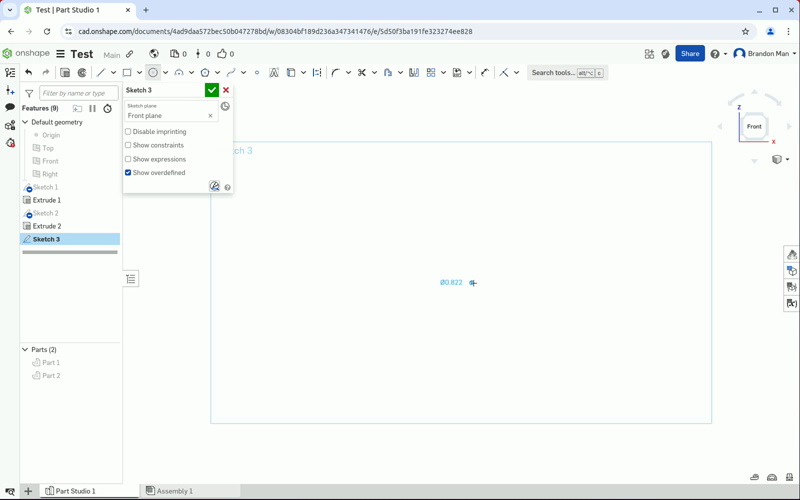
scroll(6)
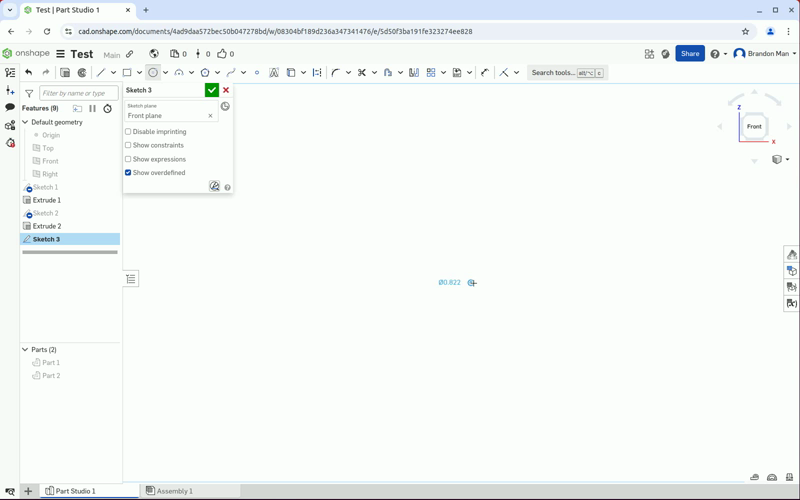
scroll(6)
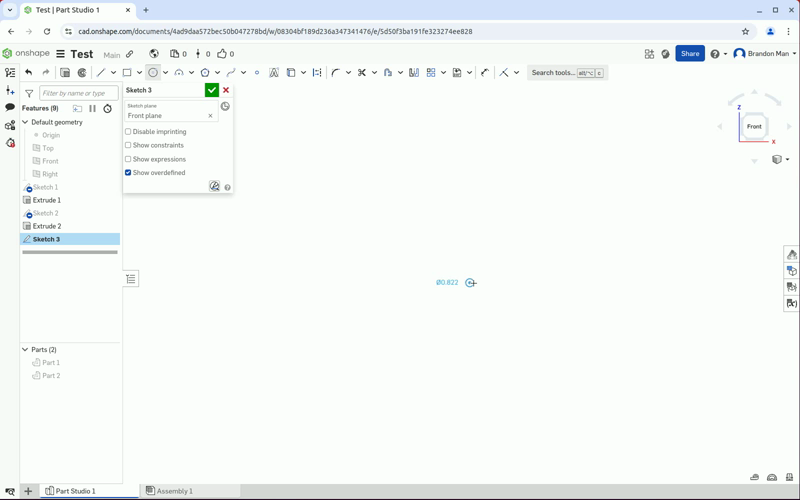
scroll(6)
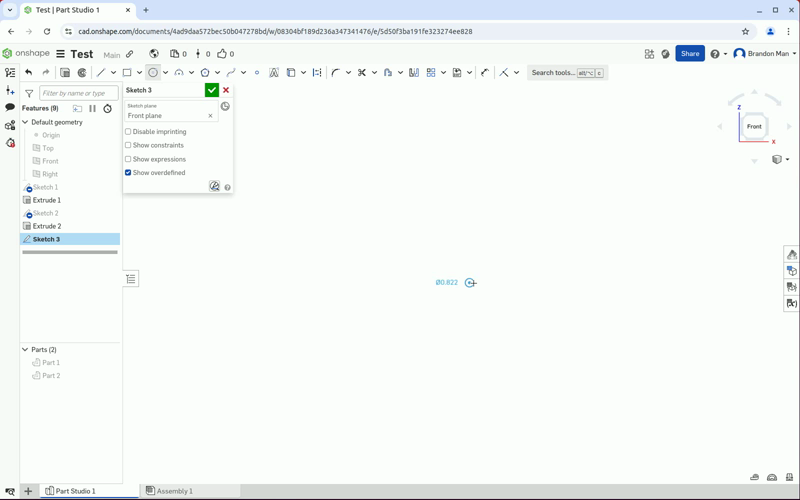
scroll(6)
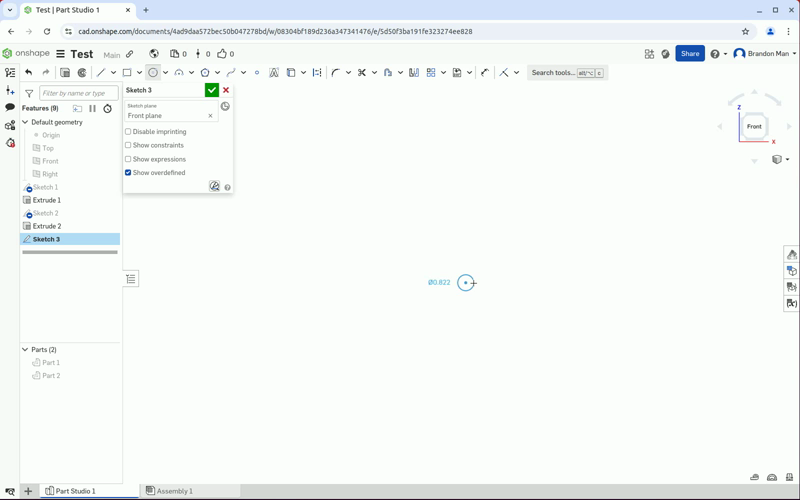
scroll(6)
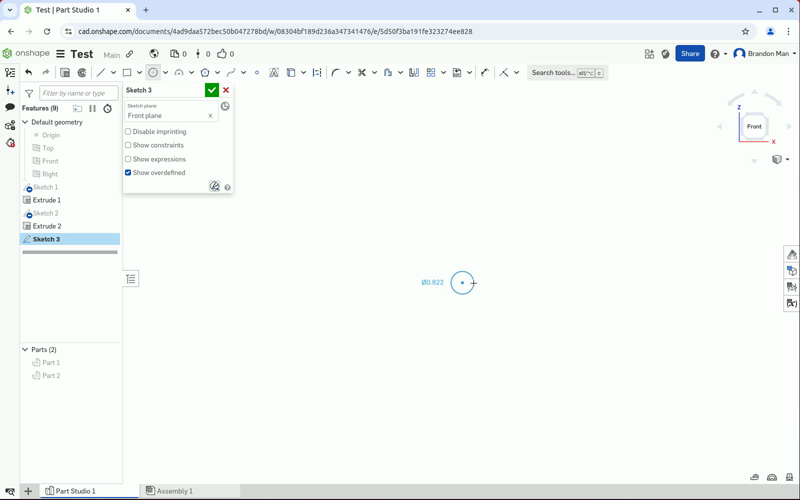
scroll(6)
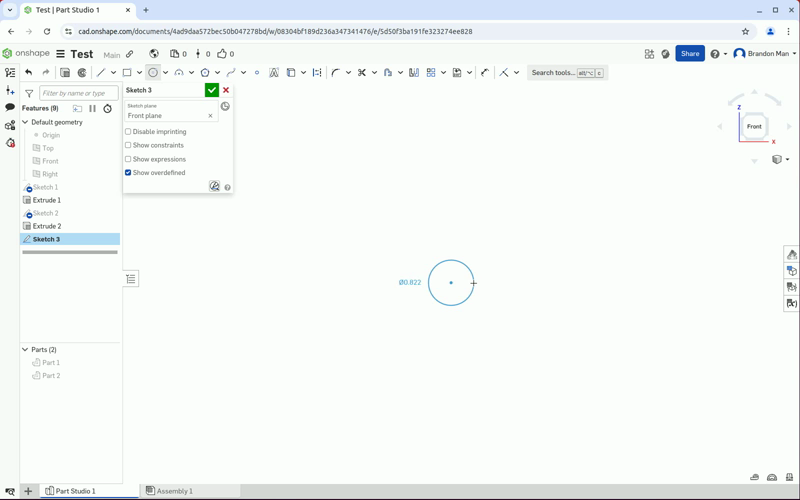
click(473, 282)
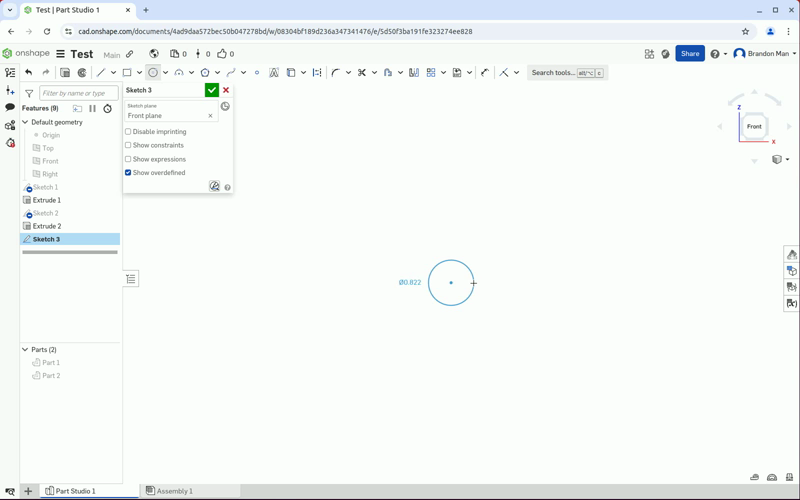
scroll(-6)
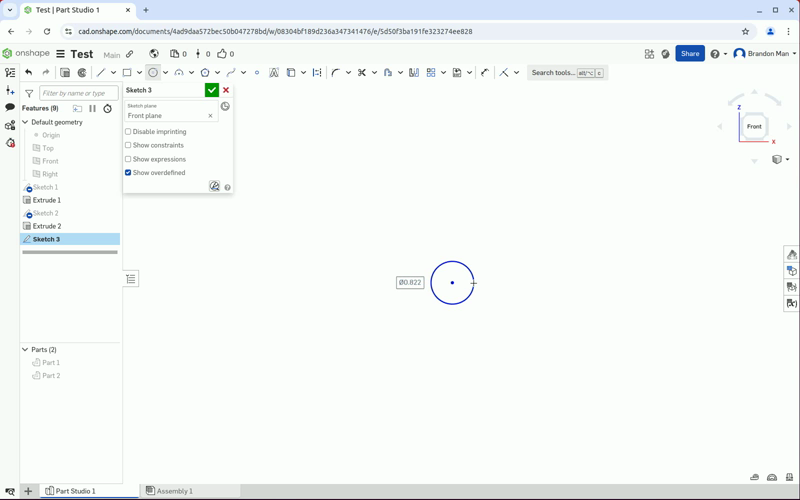
scroll(-6)
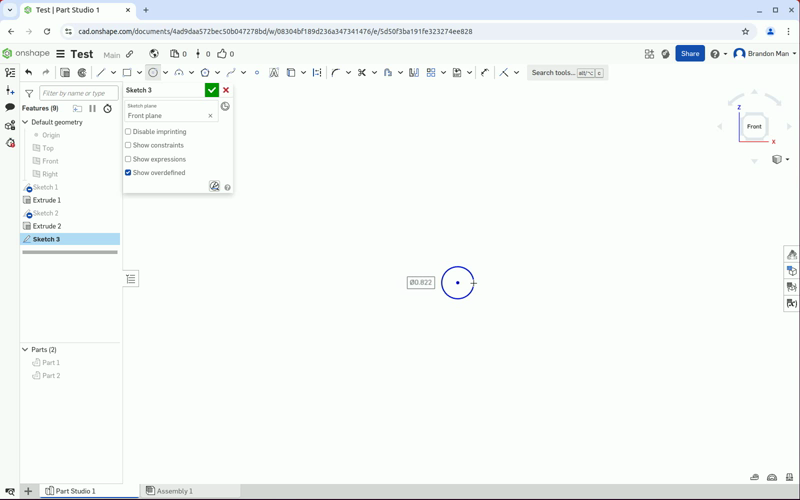
scroll(-6)
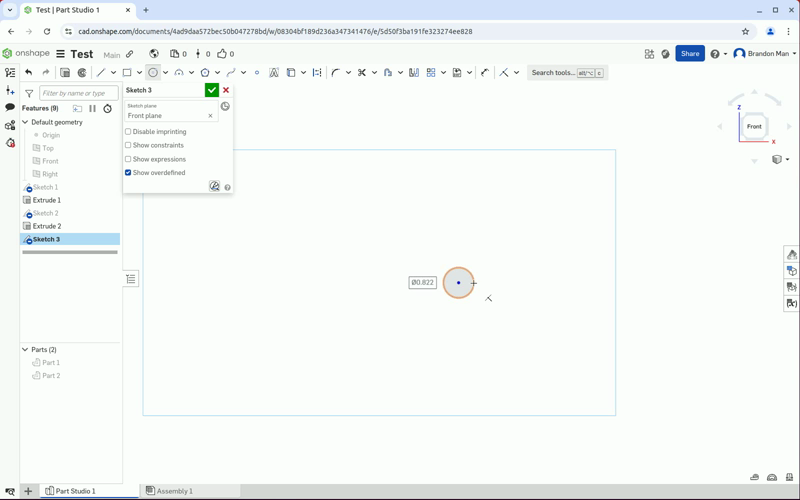
scroll(-6)
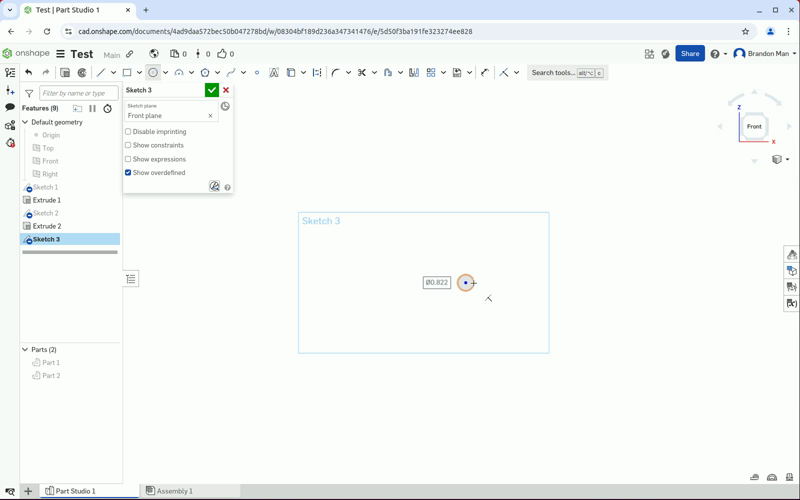
scroll(-6)
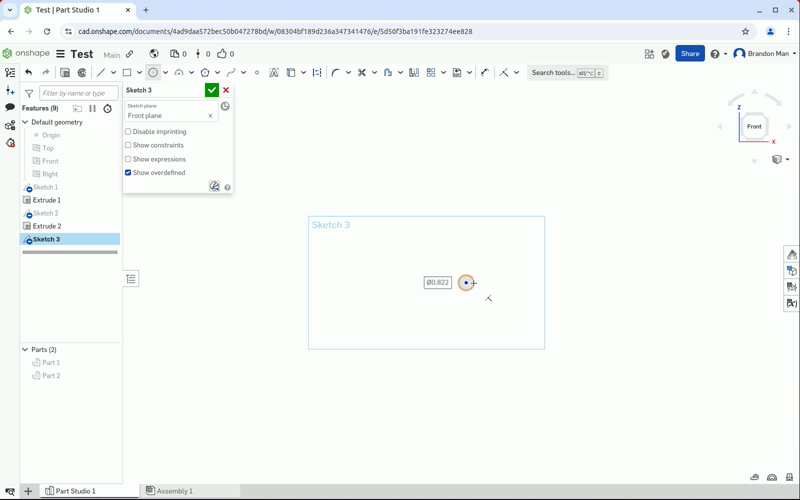
scroll(-6)
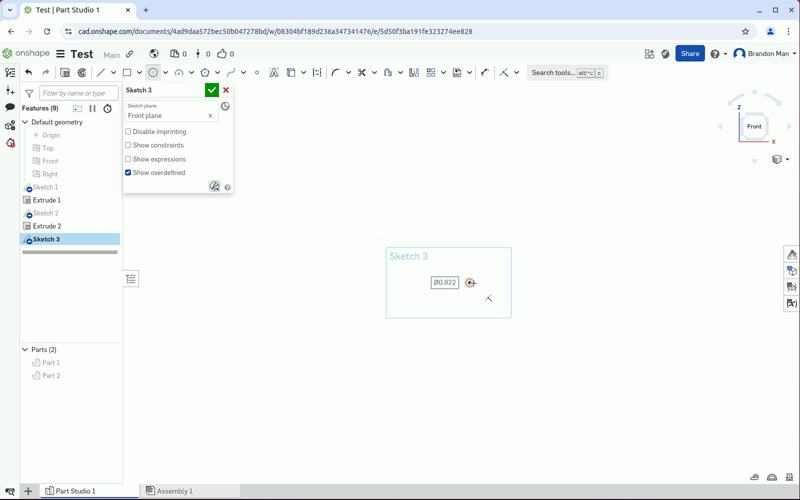
scroll(-6)
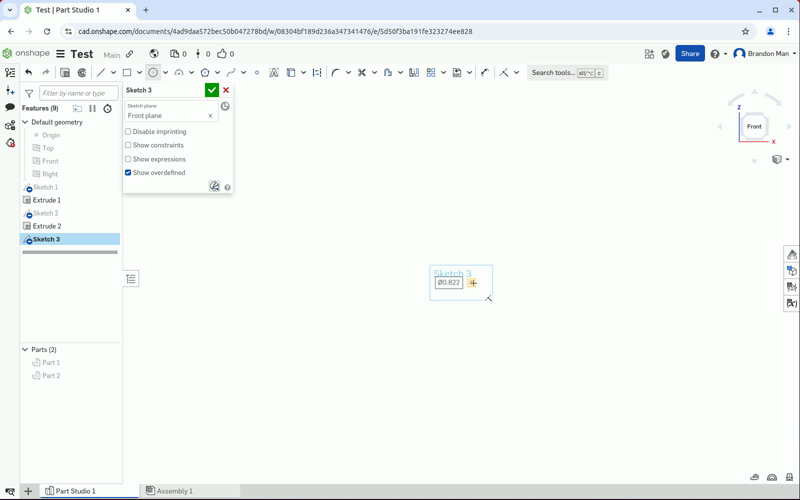
key(esc)
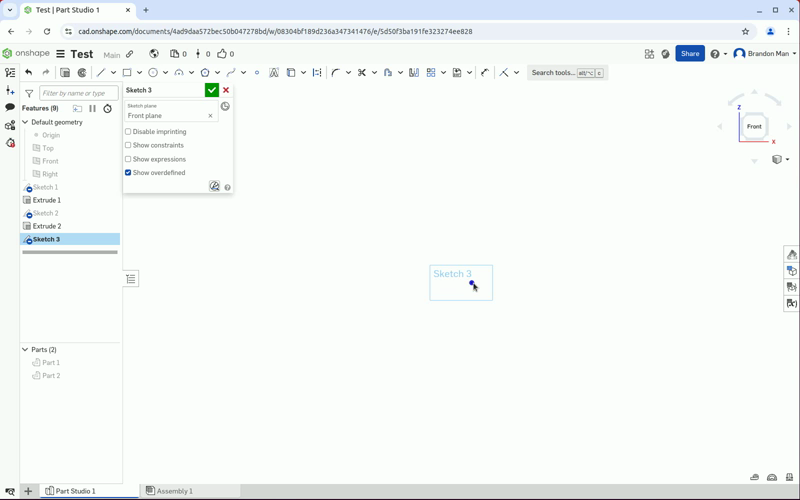
mouse_move(473, 283)
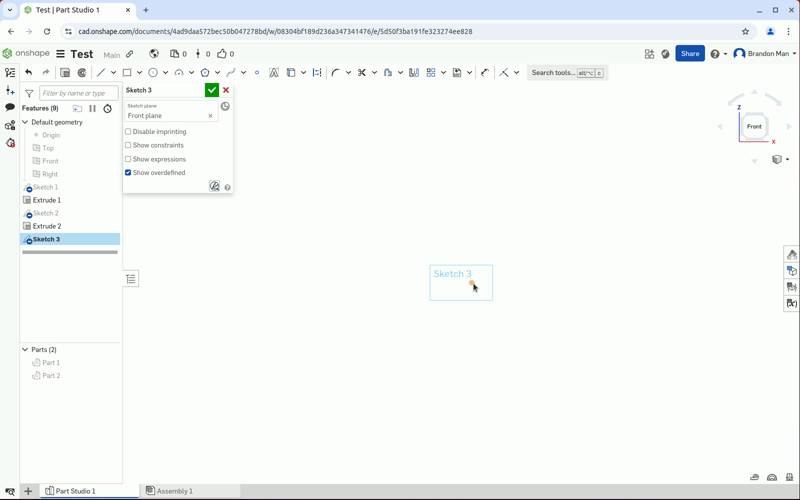
scroll(6)
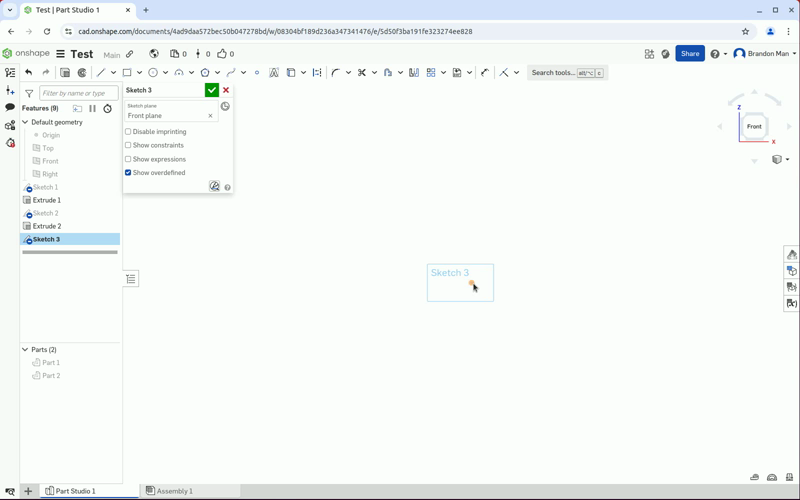
scroll(6)
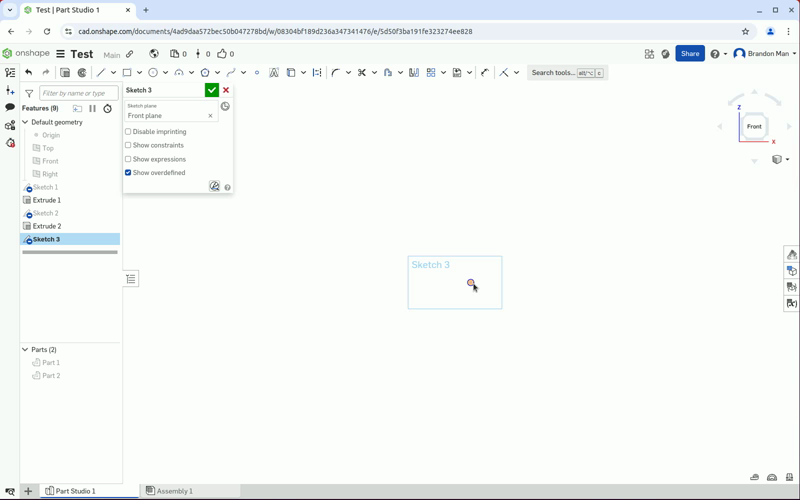
scroll(6)
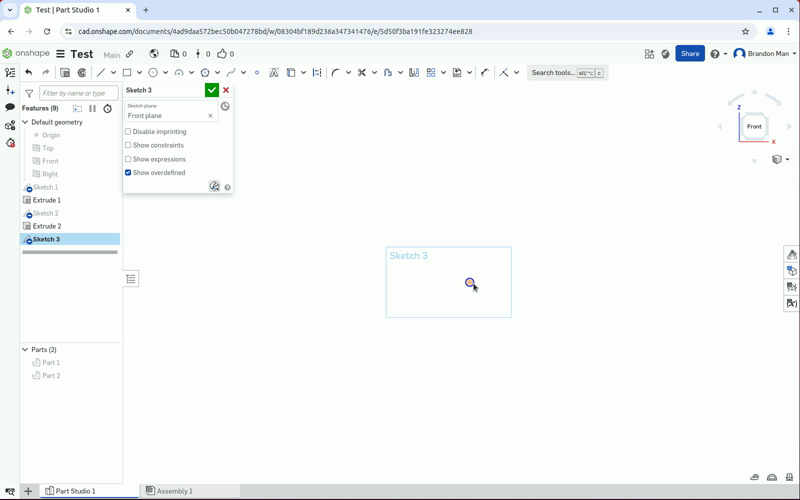
scroll(6)
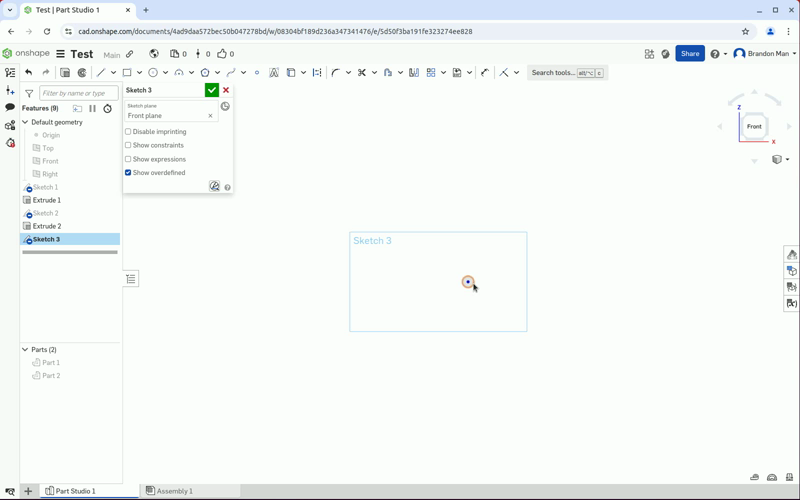
scroll(6)
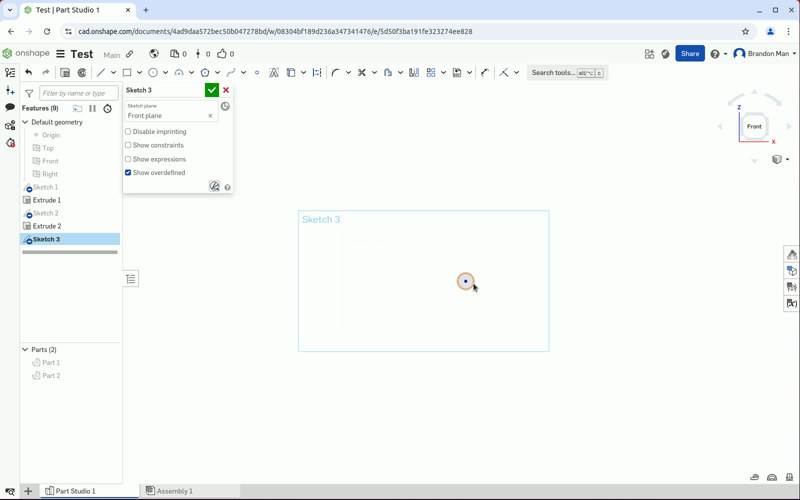
scroll(6)
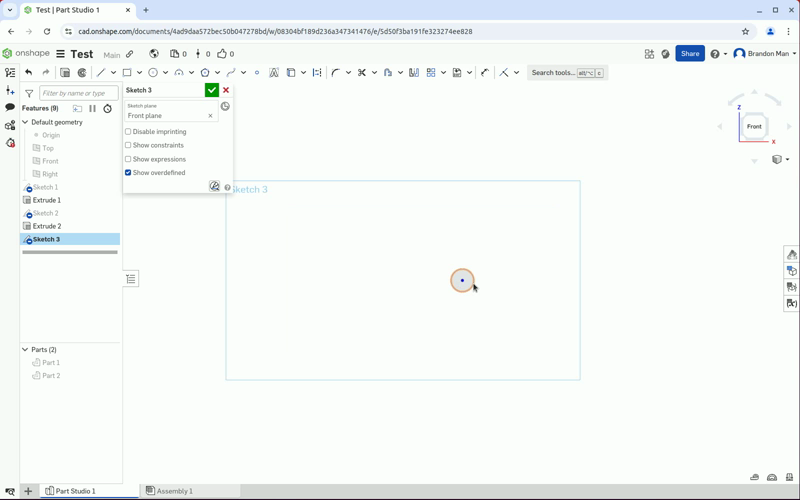
scroll(6)
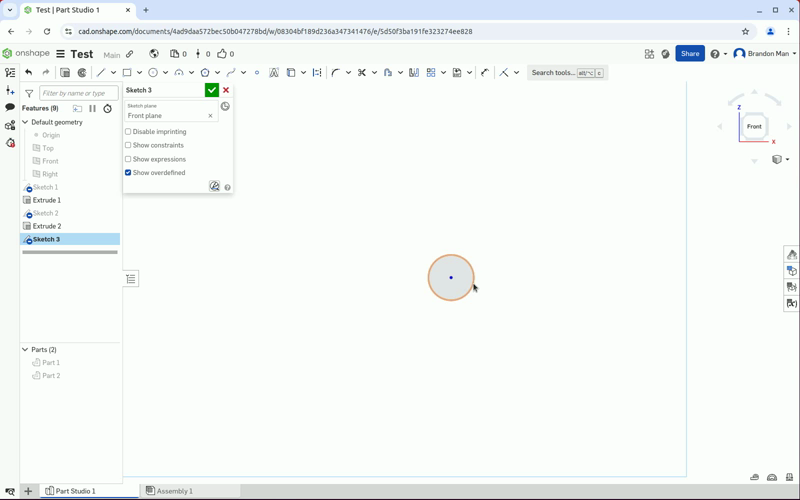
click(473, 283)
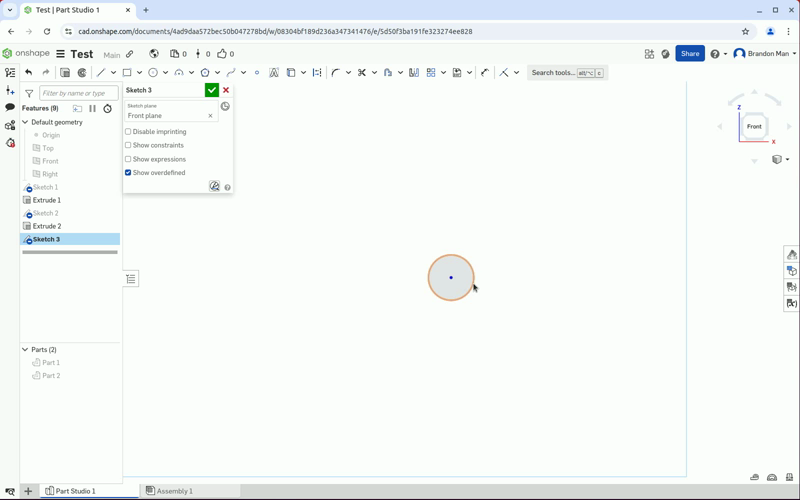
scroll(-6)
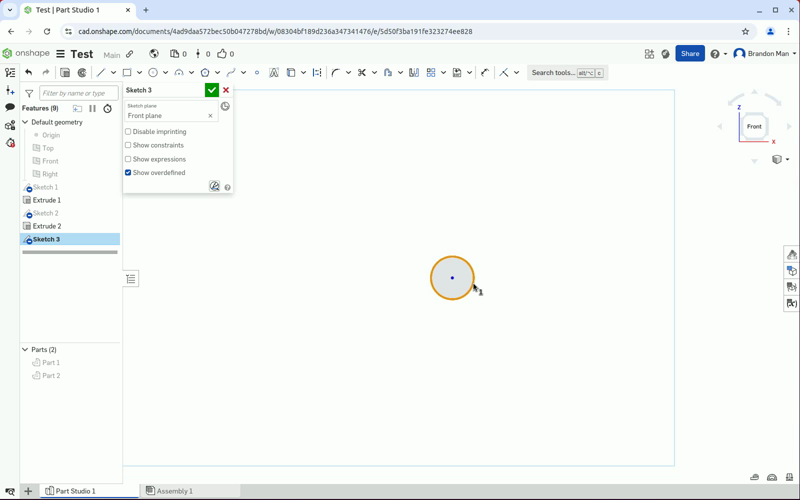
scroll(-6)
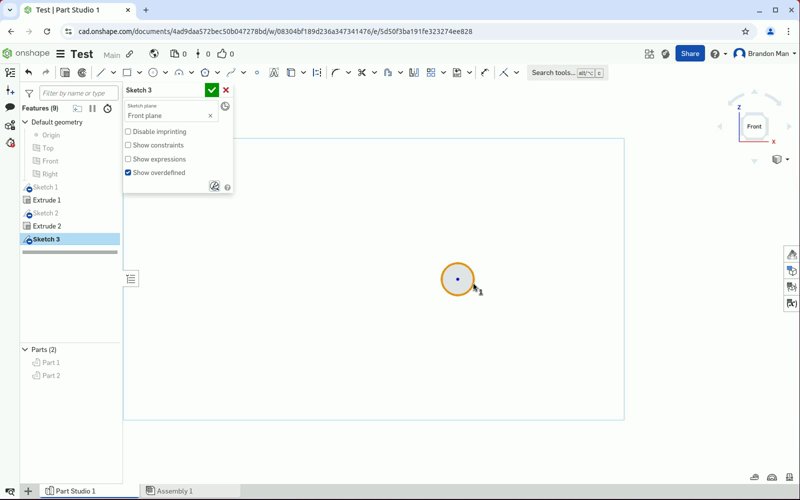
scroll(-6)
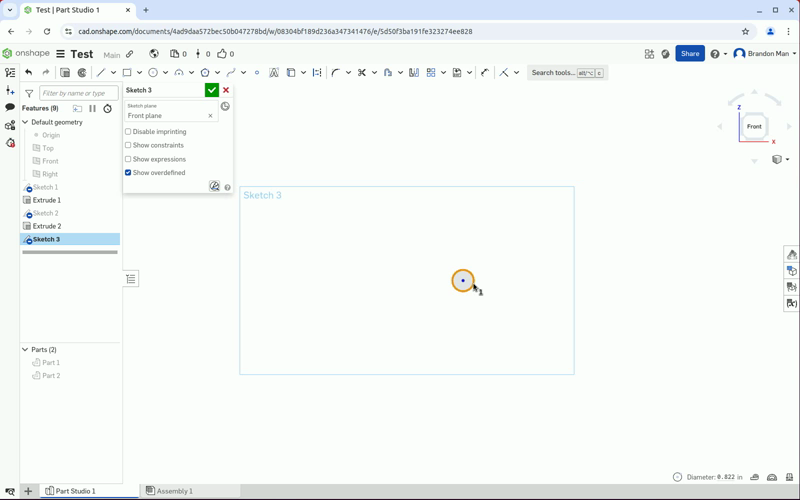
scroll(-6)
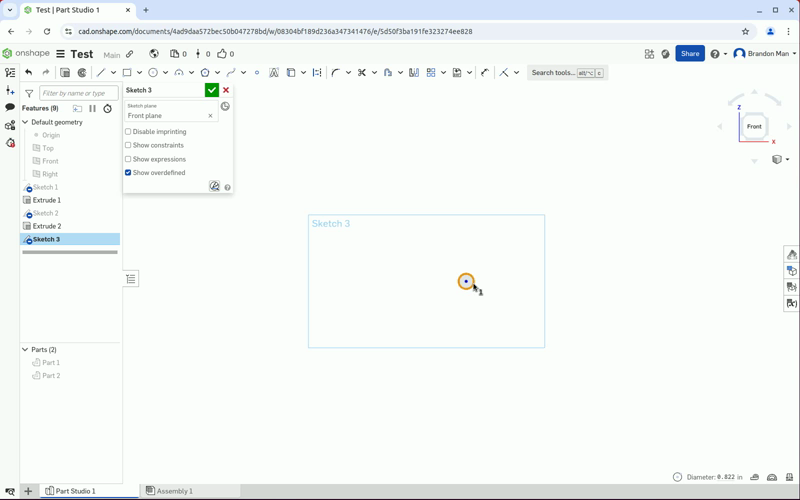
scroll(-6)
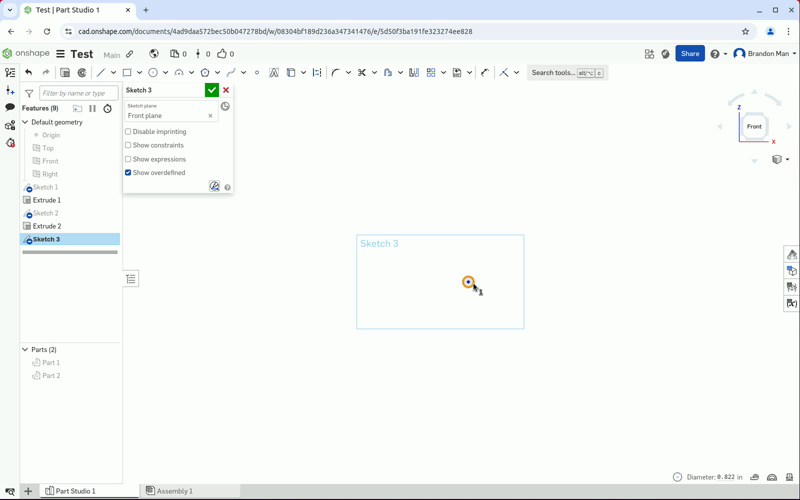
scroll(-6)
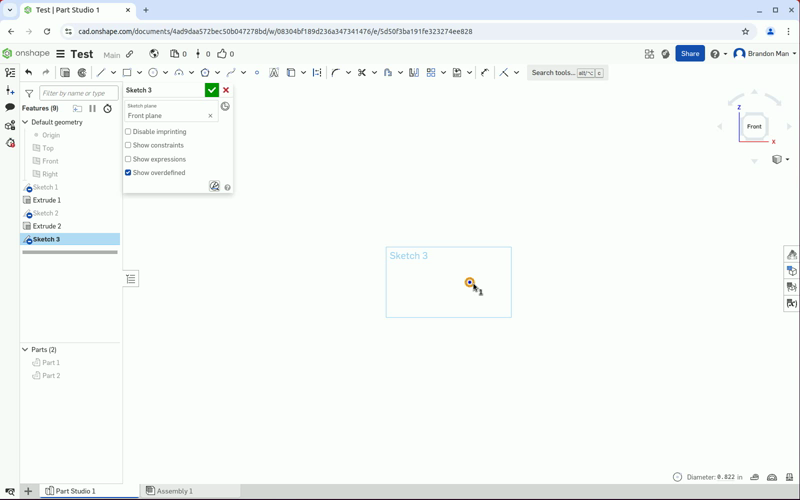
scroll(-6)
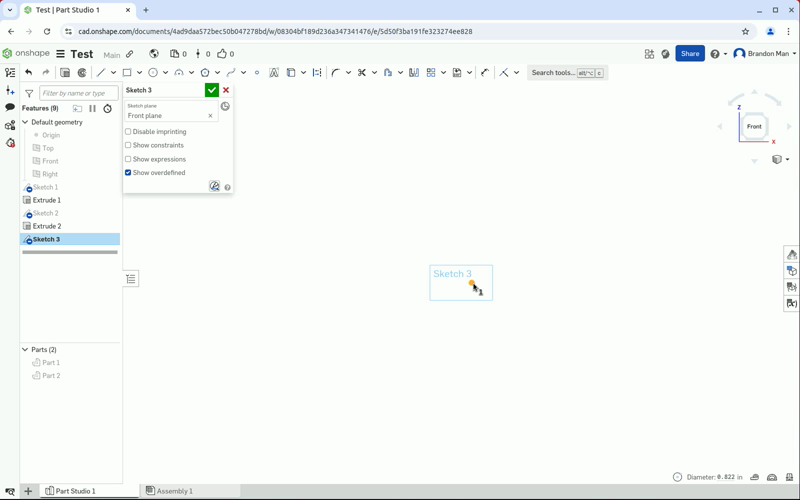
mouse_move(73, 352)
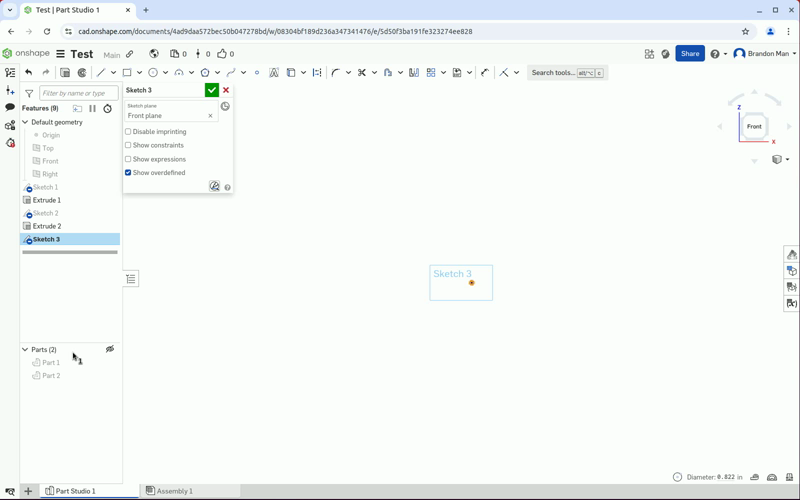
key(shift+y)
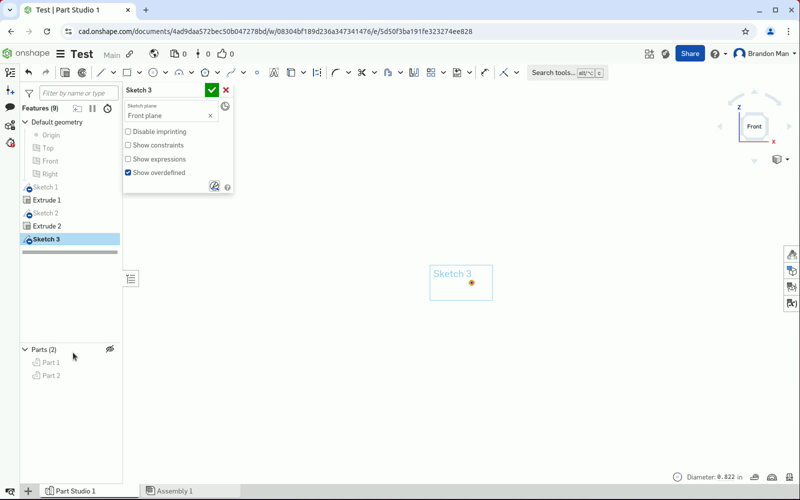
key(shift+e)
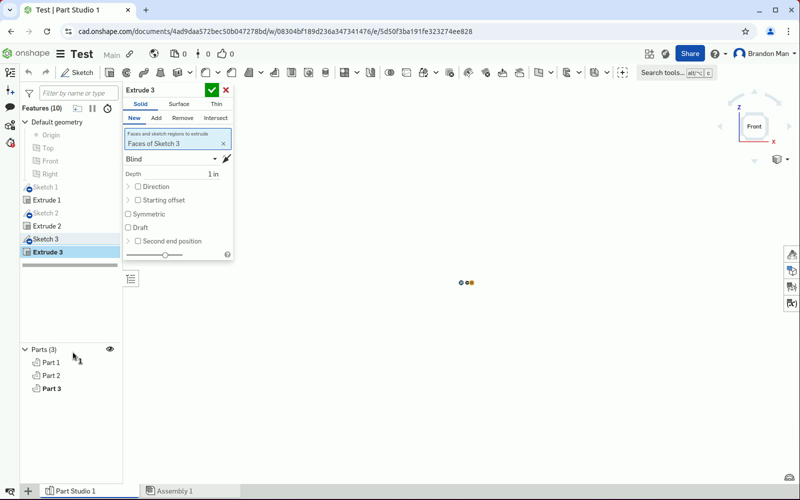
mouse_move(143, 106)
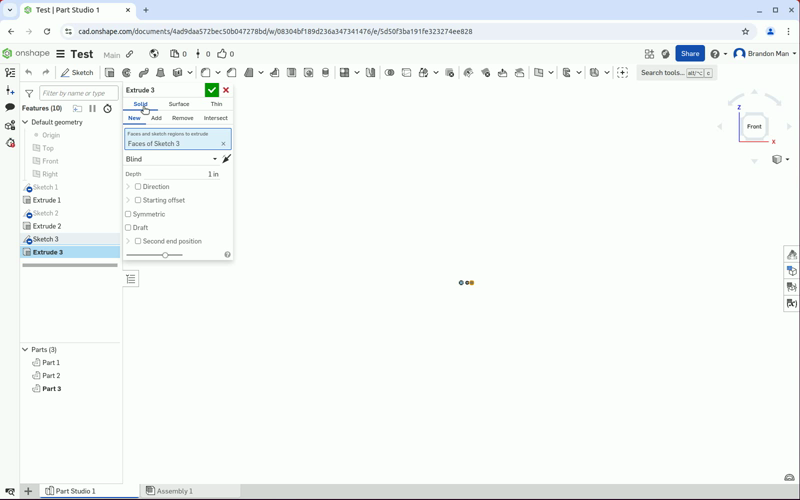
click(143, 106)
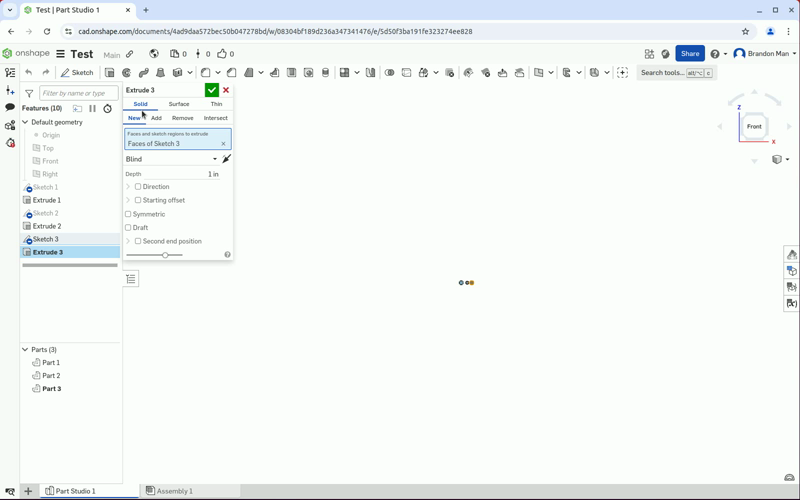
mouse_move(137, 120)
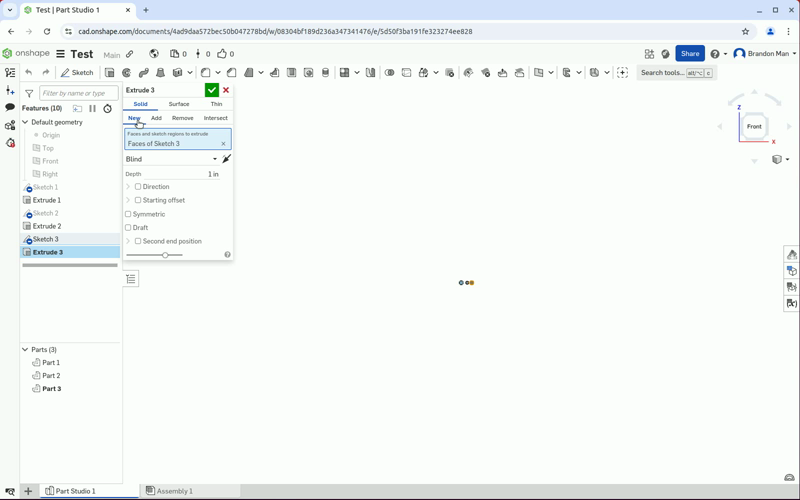
click(137, 120)
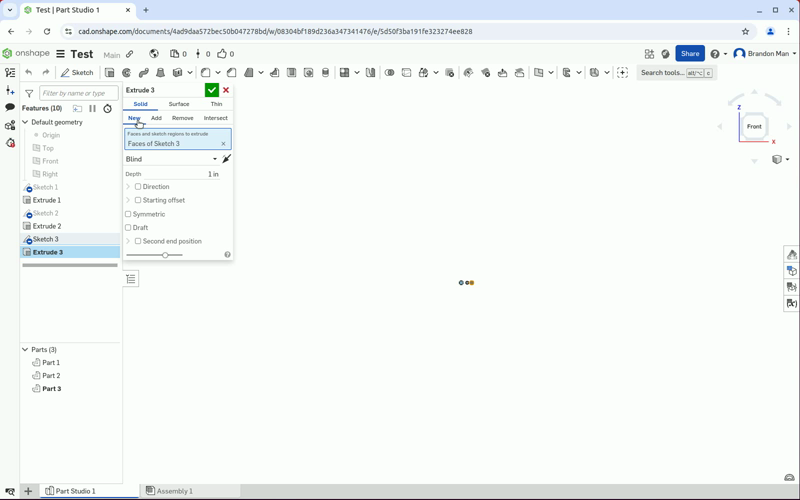
key(tab, 4)
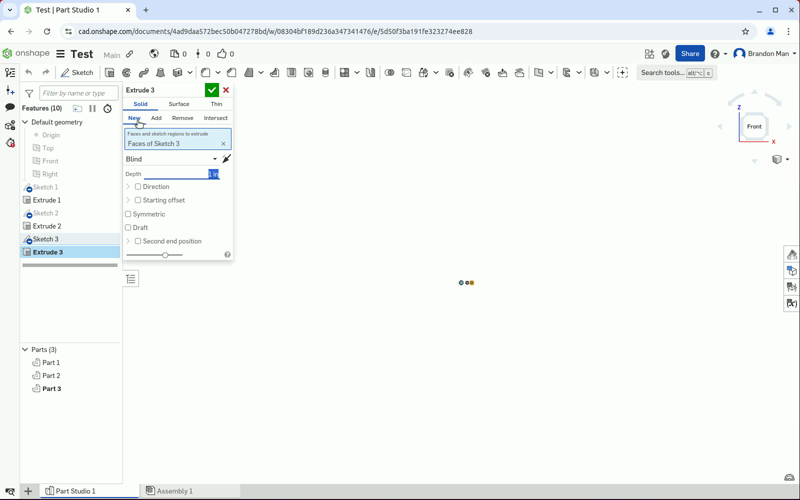
text(18.294)
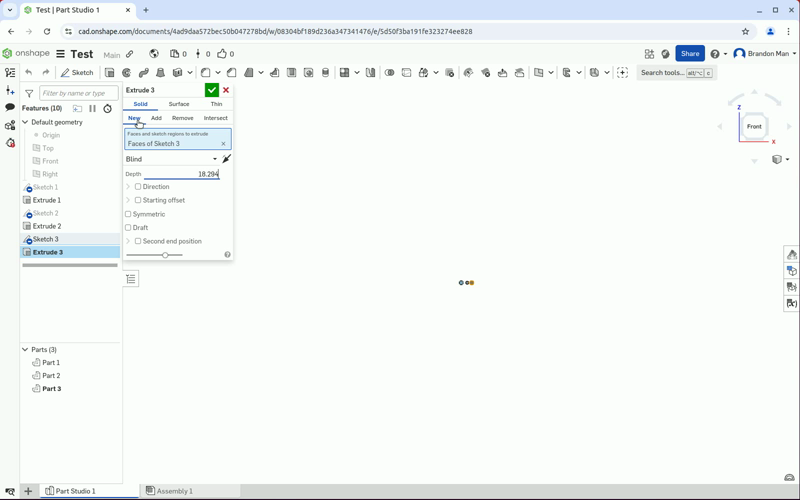
key(enter)
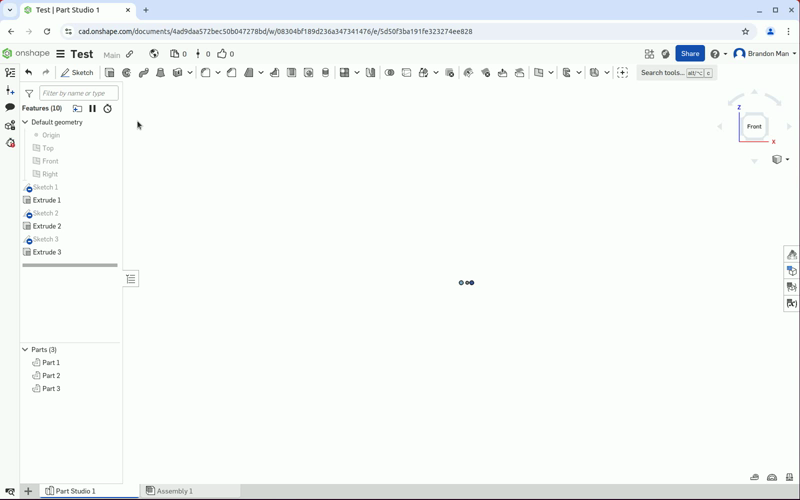
key(shift+h)
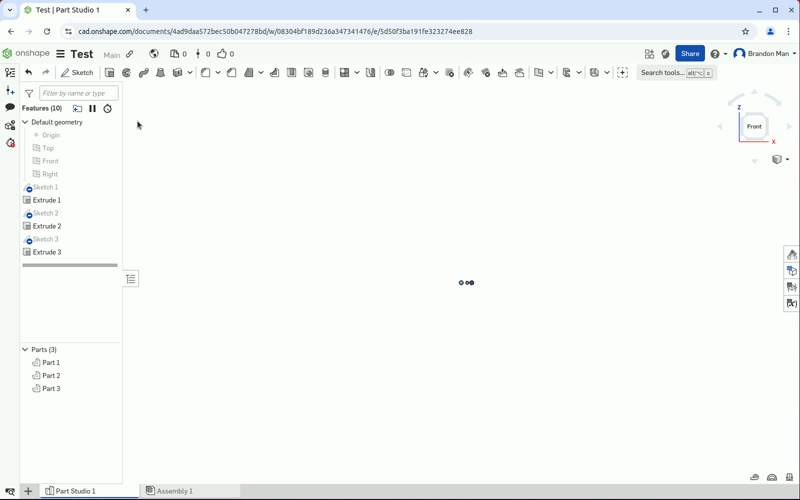
key(shift+h)
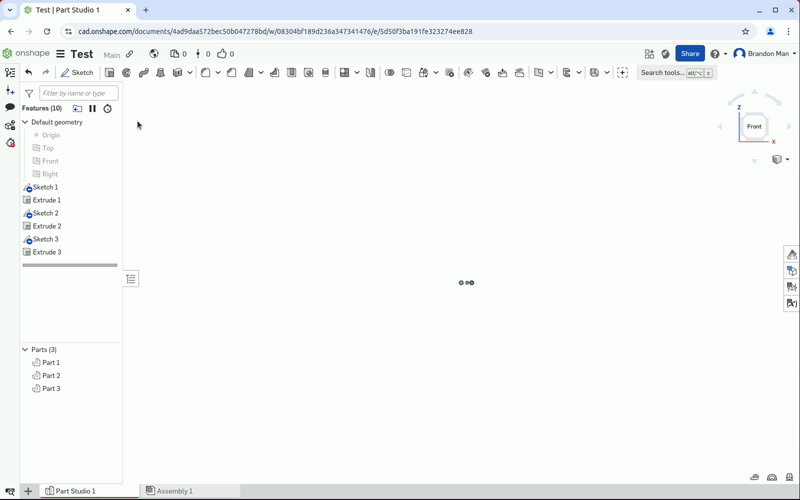
key(shift+7)
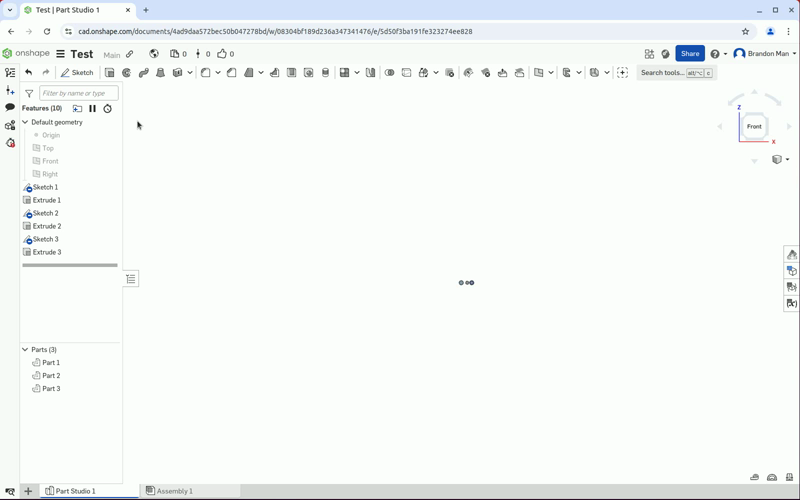
key(left, 2)
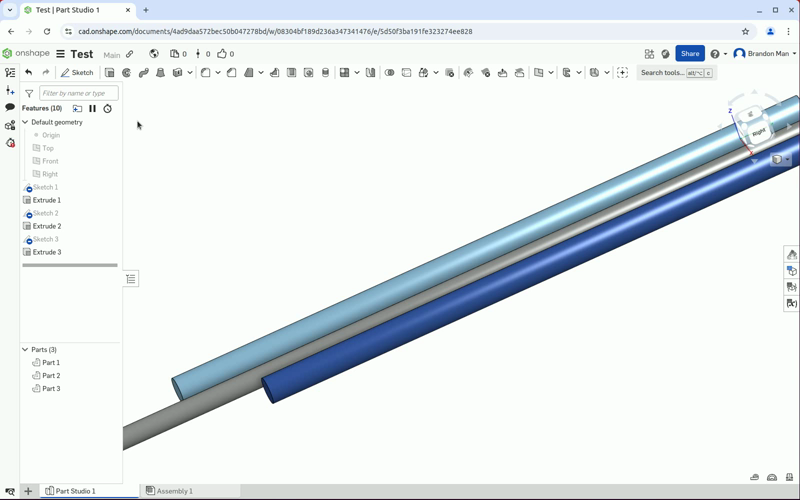
key(down, 2)
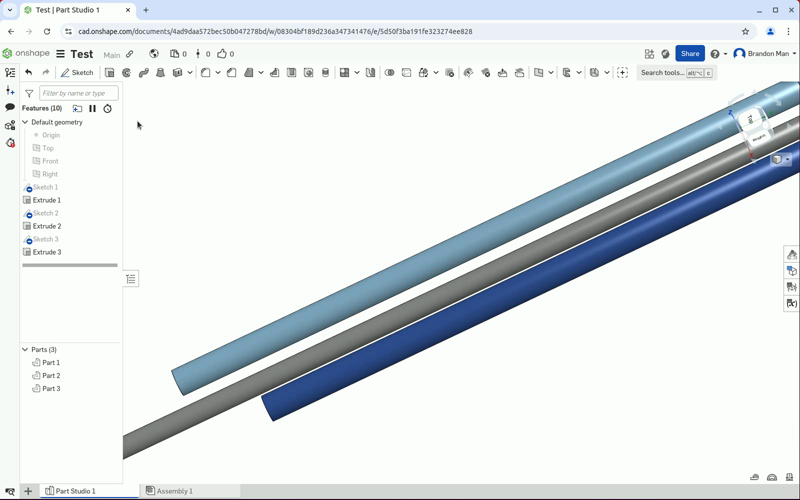
key(up, 2)
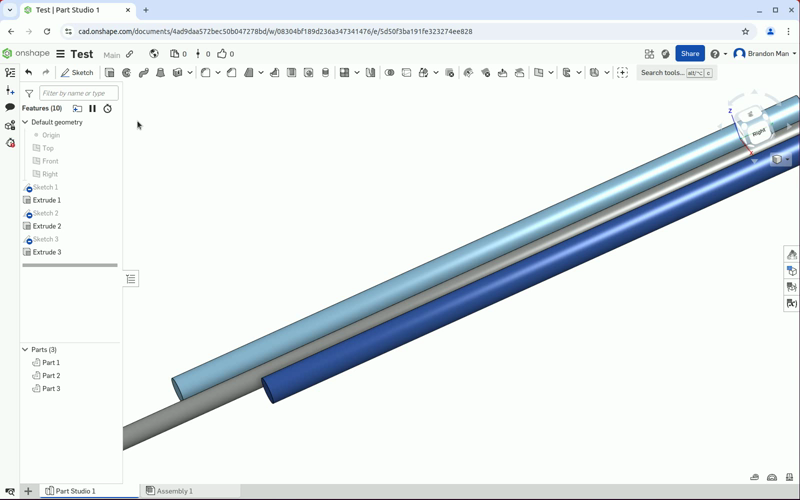
key(right, 2)
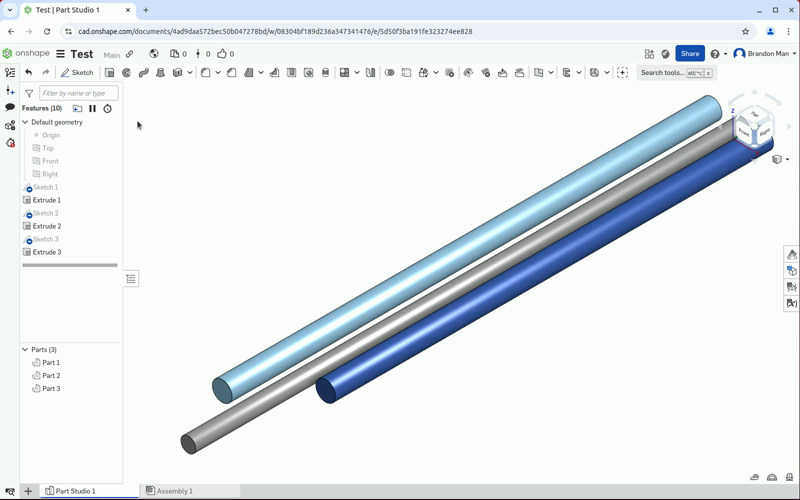
mouse_move(73, 189)
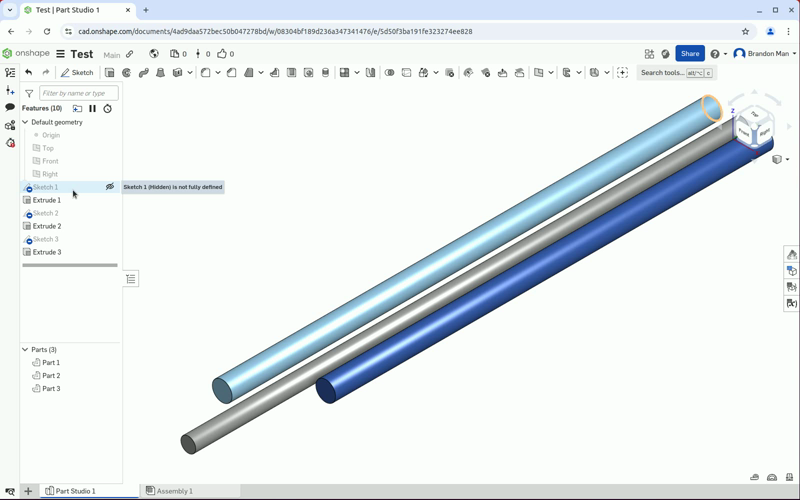
click(73, 189)